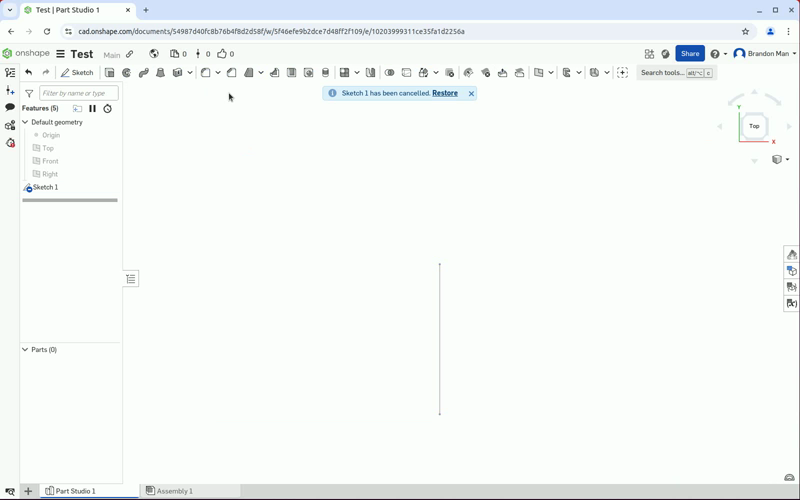
key(shift+h)
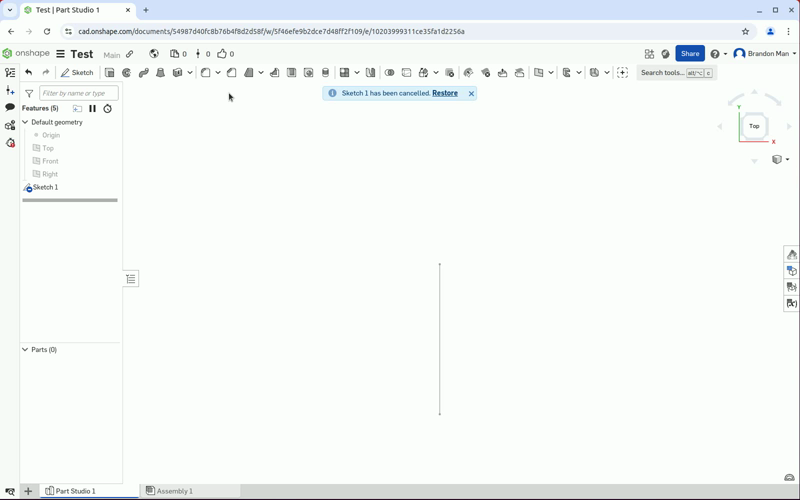
key(shift+s)
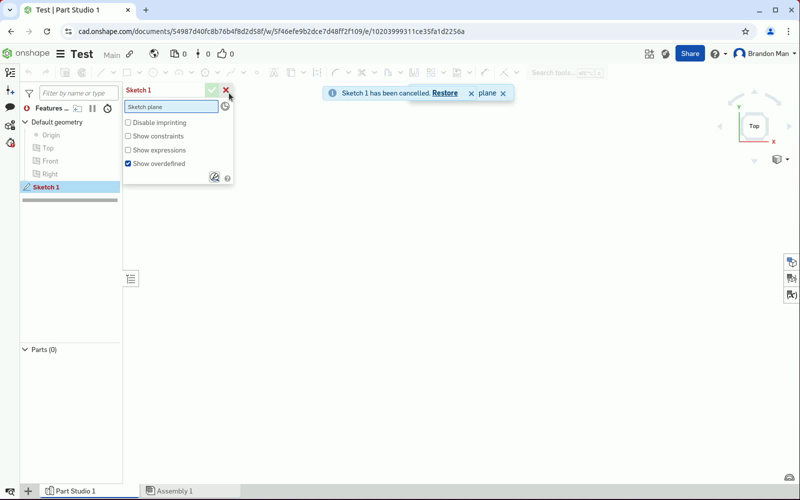
mouse_move(73, 150)
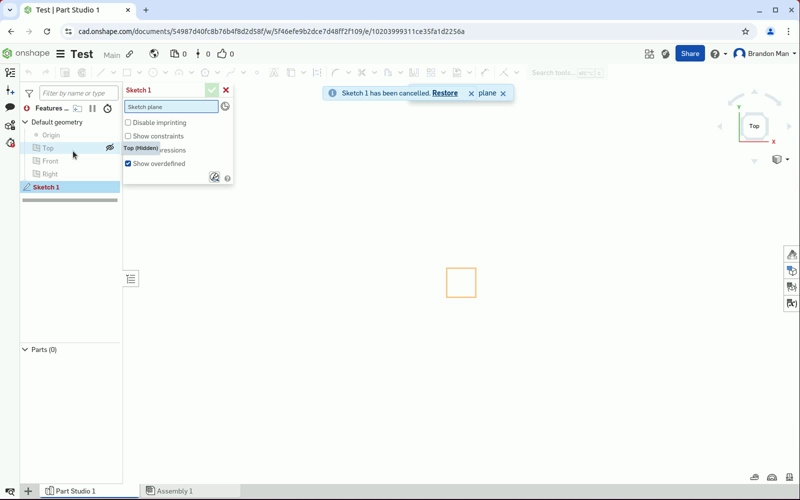
click(73, 150)
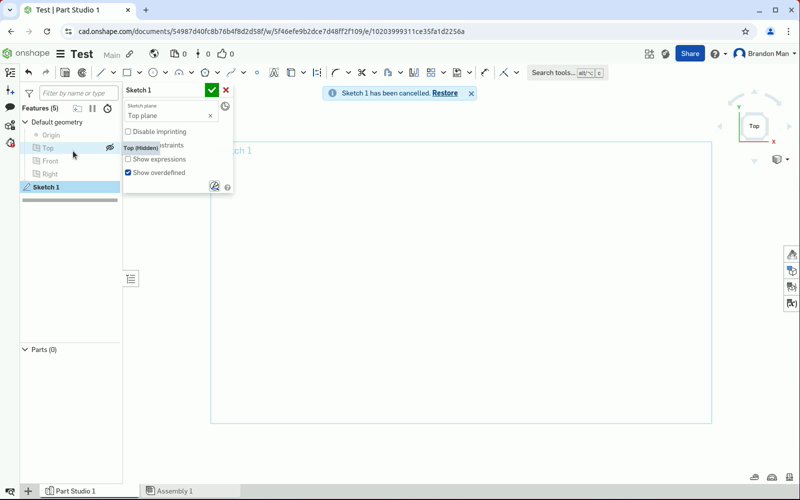
mouse_move(73, 352)
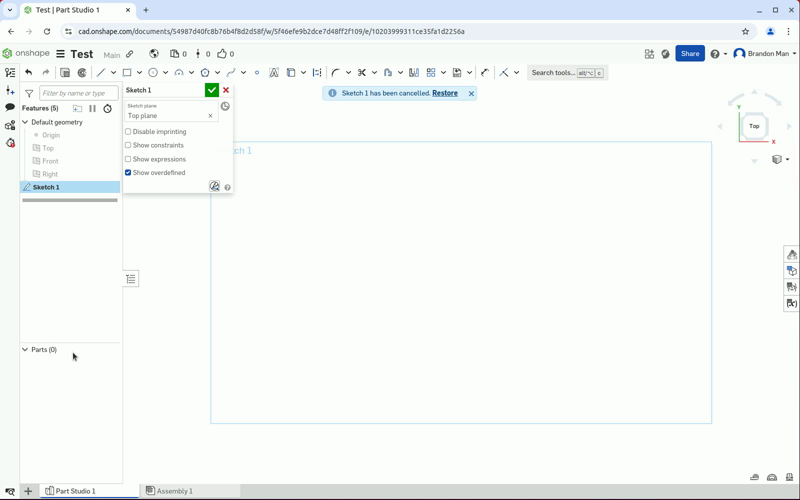
key(y)
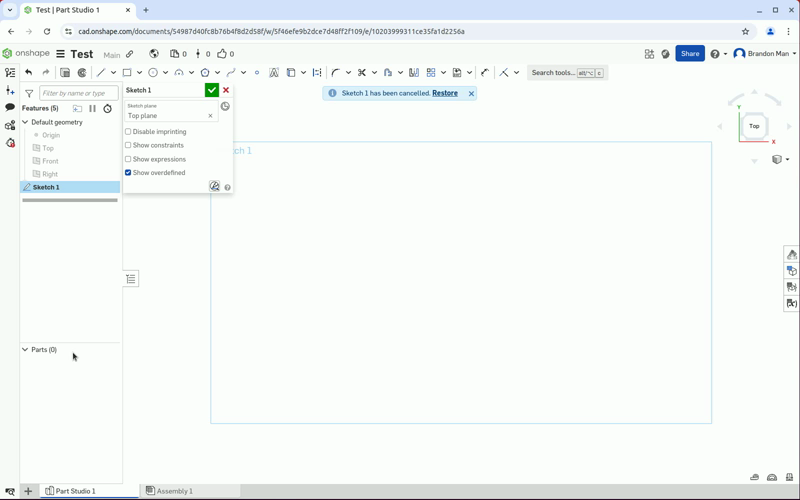
key(l)
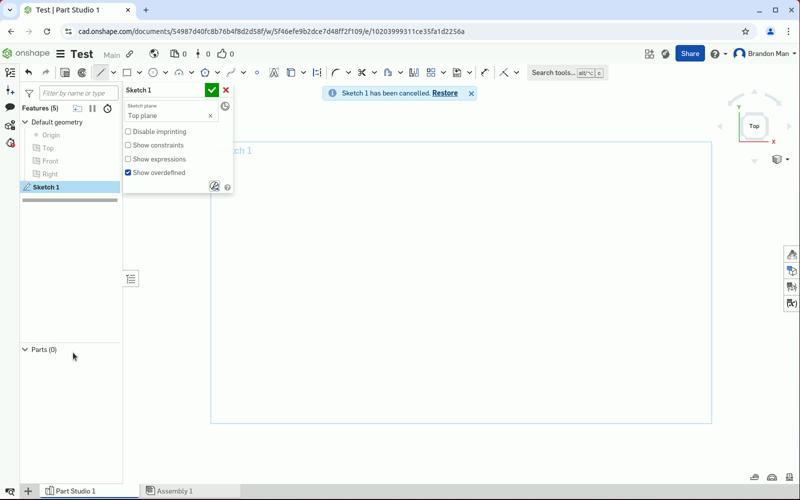
key_down(shift)
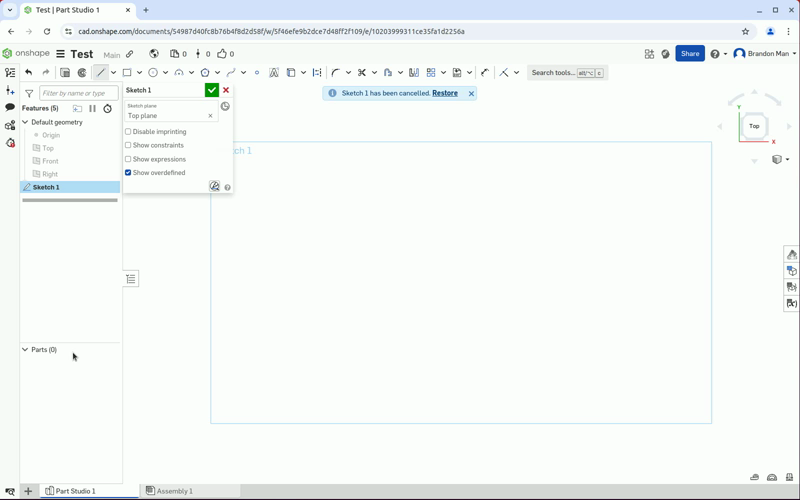
mouse_move(348, 199)
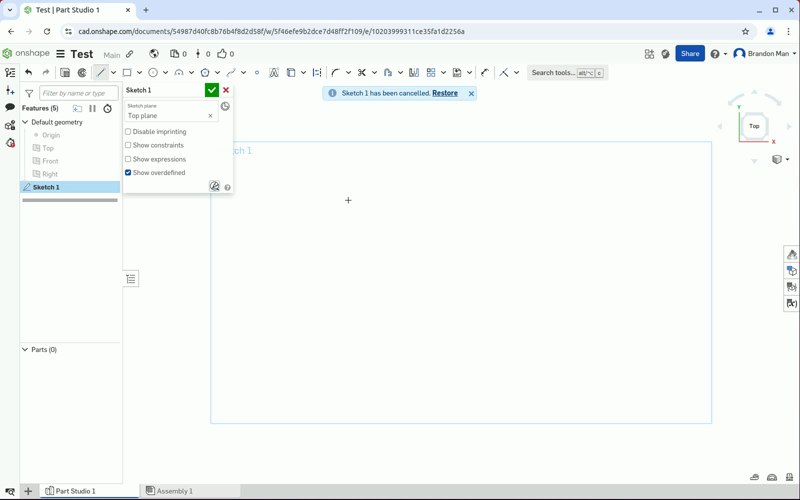
click(348, 199)
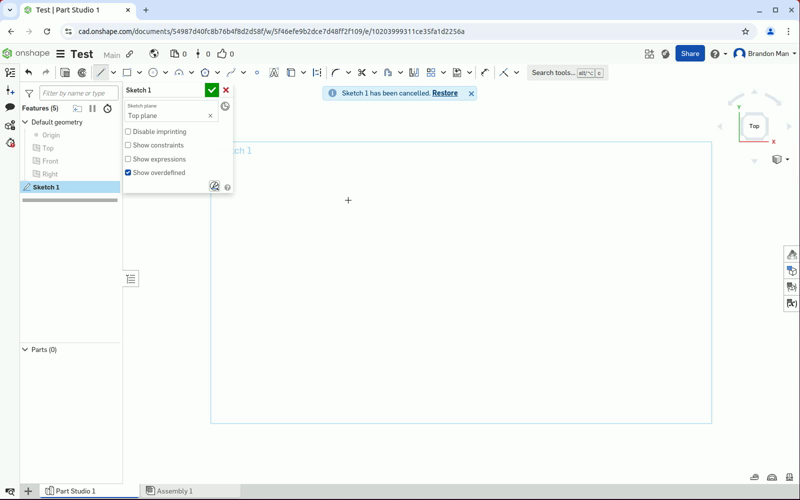
key_up(shift)
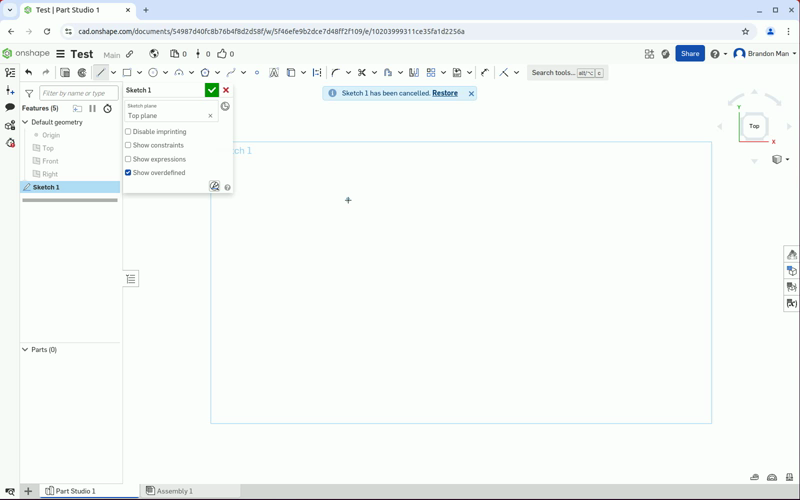
key_down(shift)
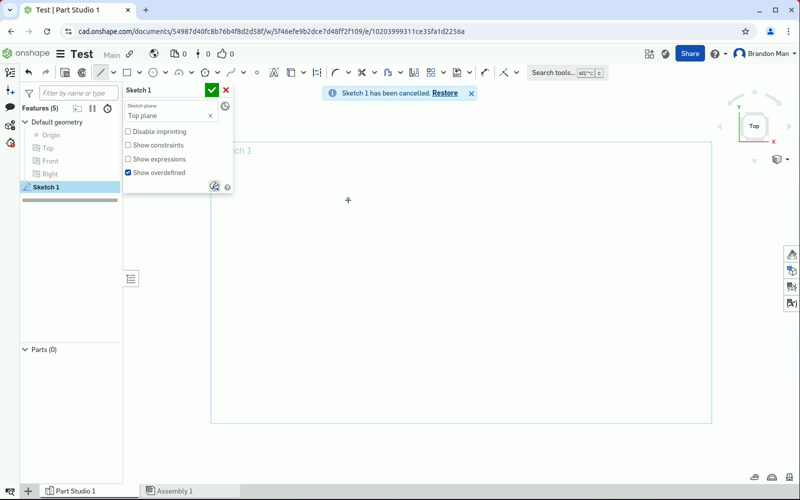
mouse_move(378, 199)
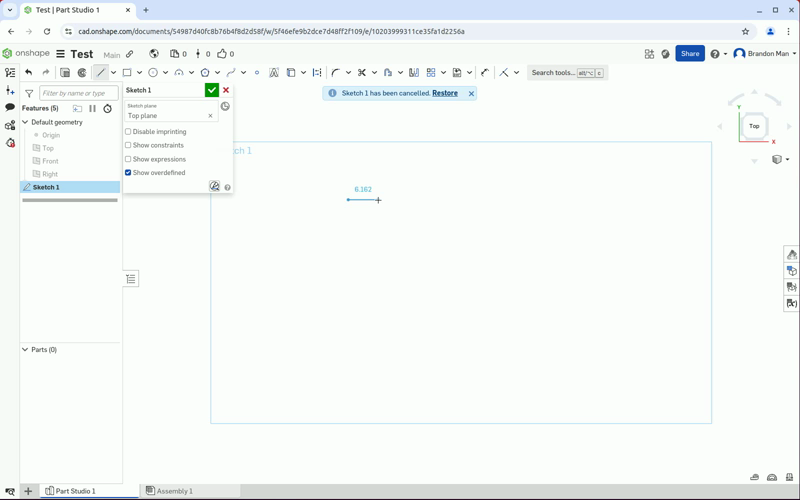
mouse_move(379, 199)
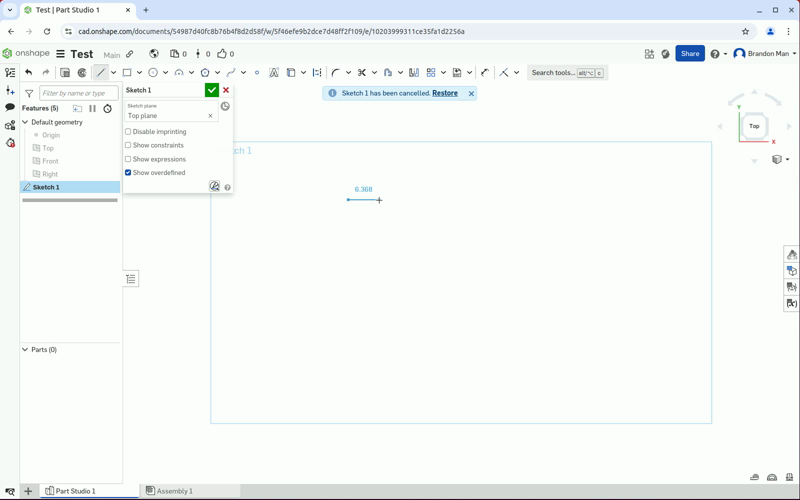
click(379, 199)
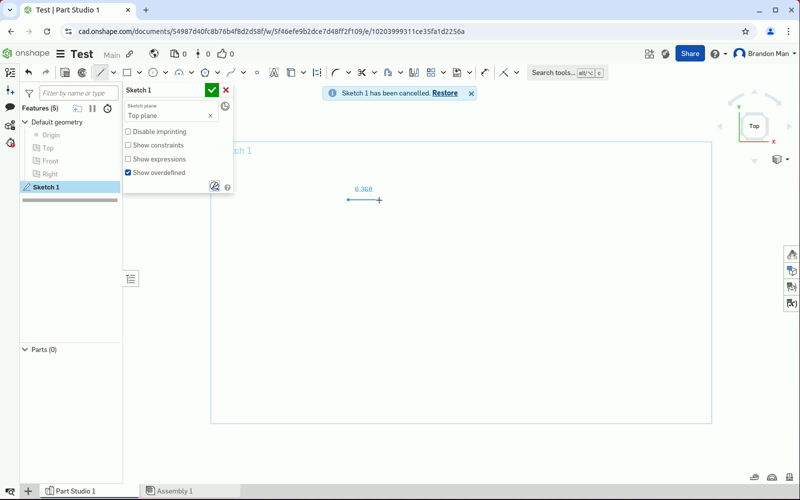
key_up(shift)
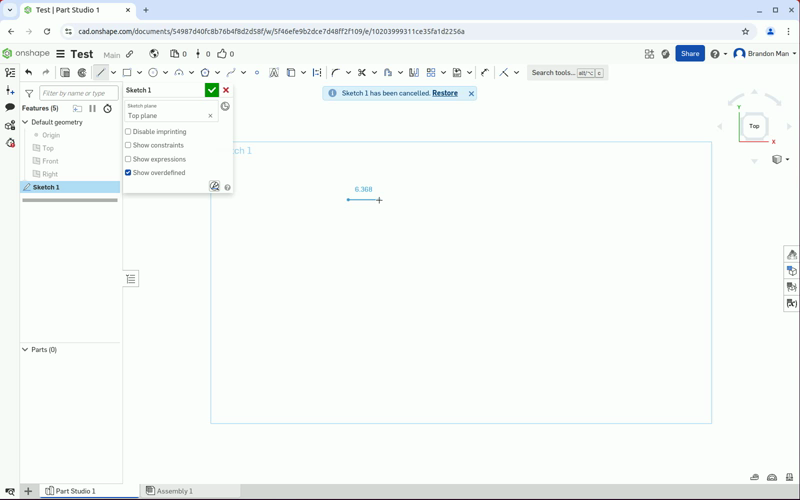
key_down(shift)
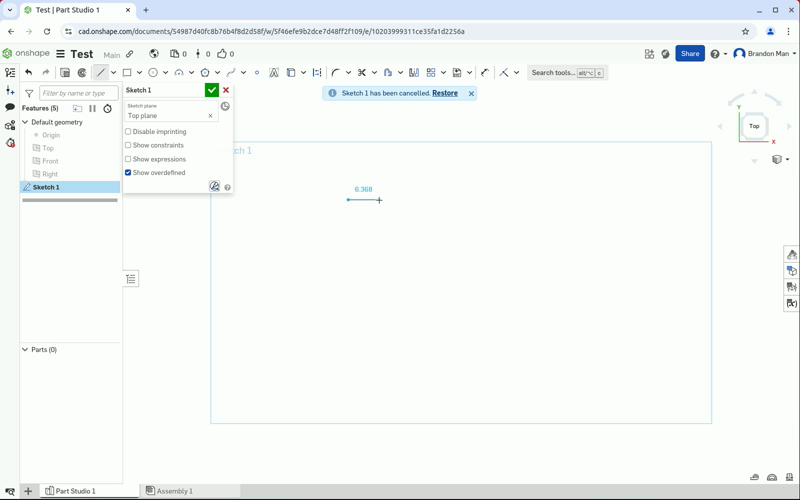
mouse_move(409, 199)
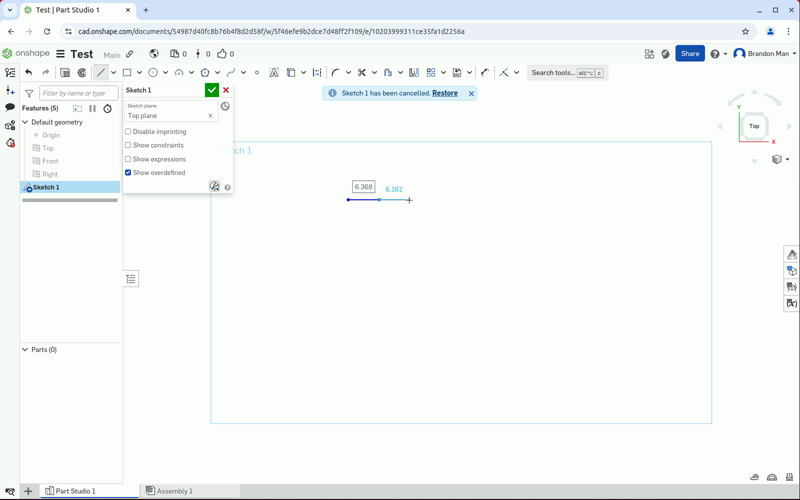
mouse_move(379, 183)
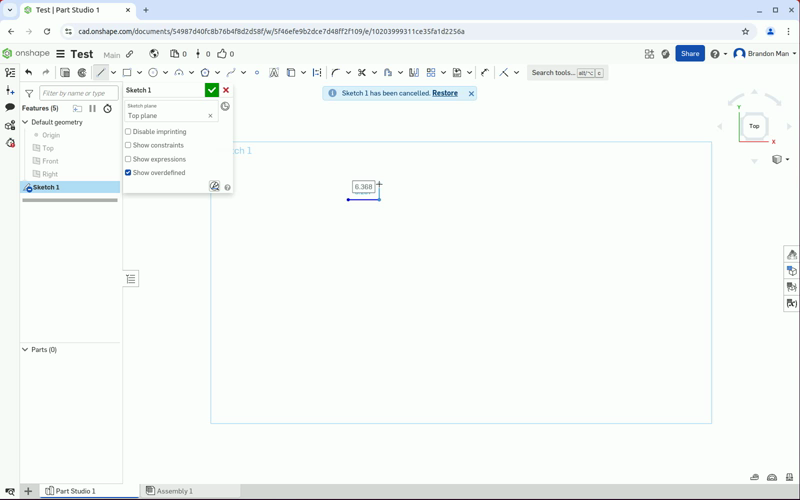
click(379, 183)
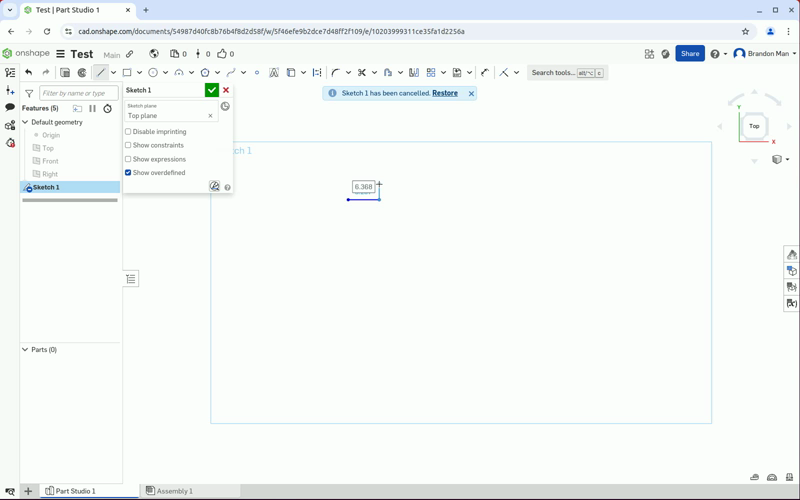
key_up(shift)
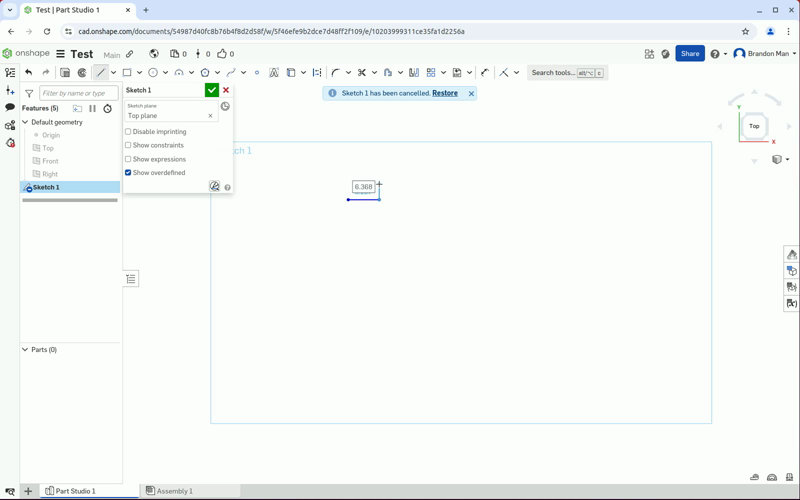
key_down(shift)
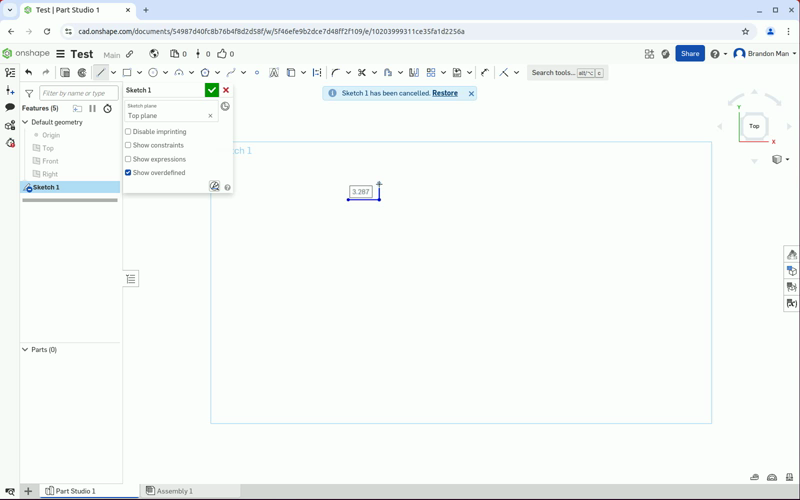
mouse_move(409, 183)
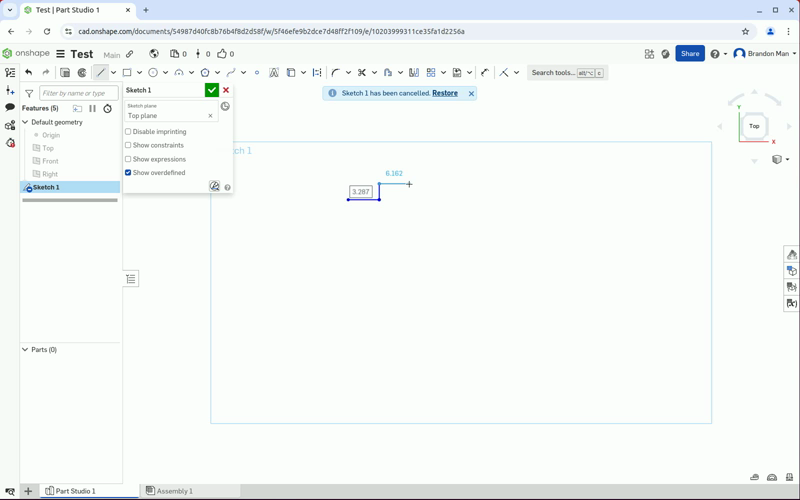
mouse_move(348, 183)
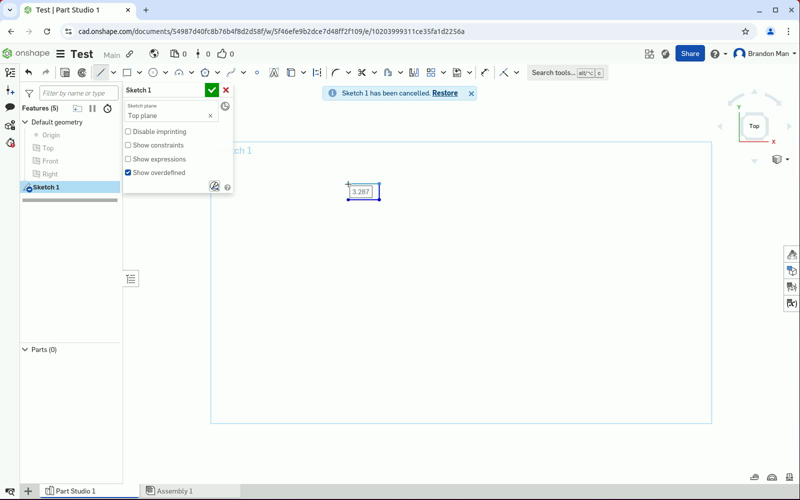
click(348, 183)
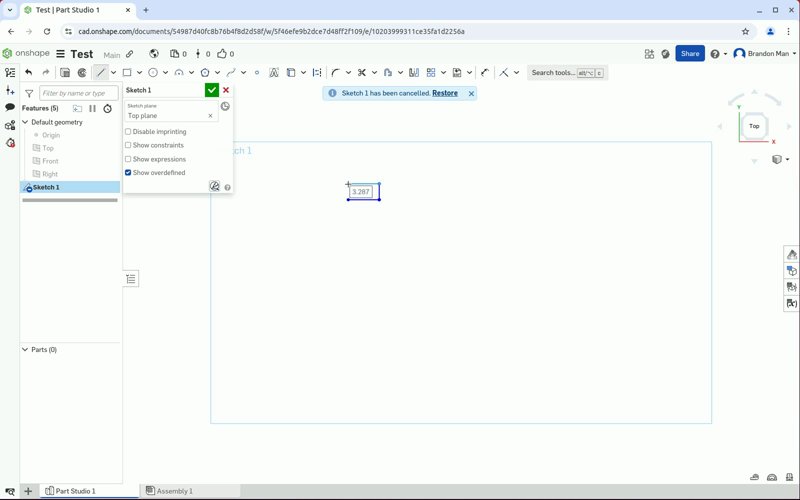
key_up(shift)
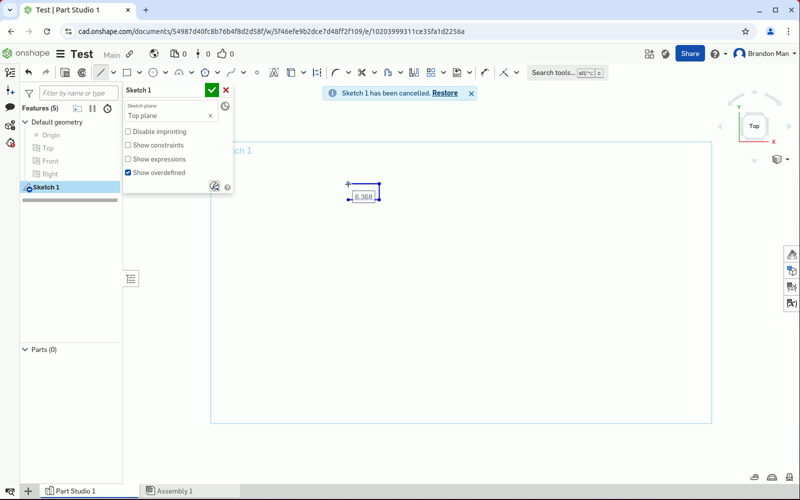
mouse_move(378, 183)
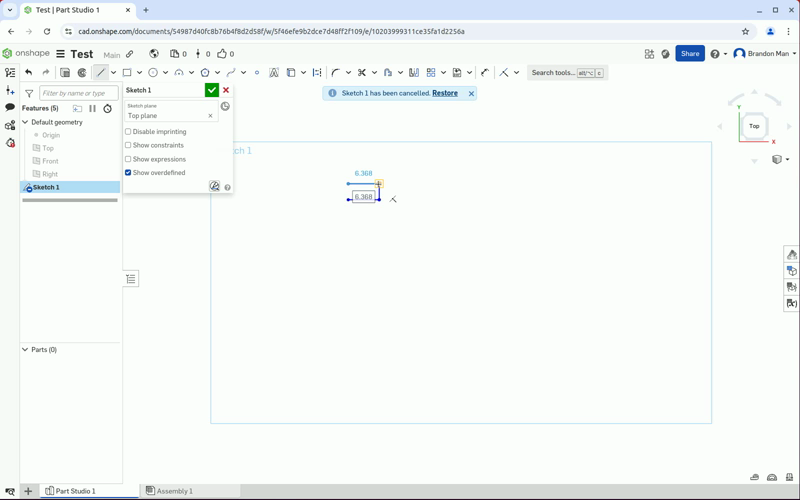
key_down(shift)
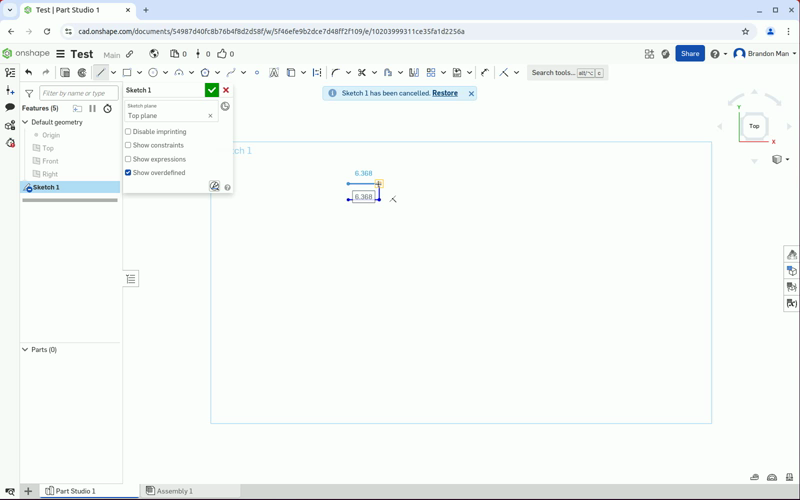
mouse_move(348, 199)
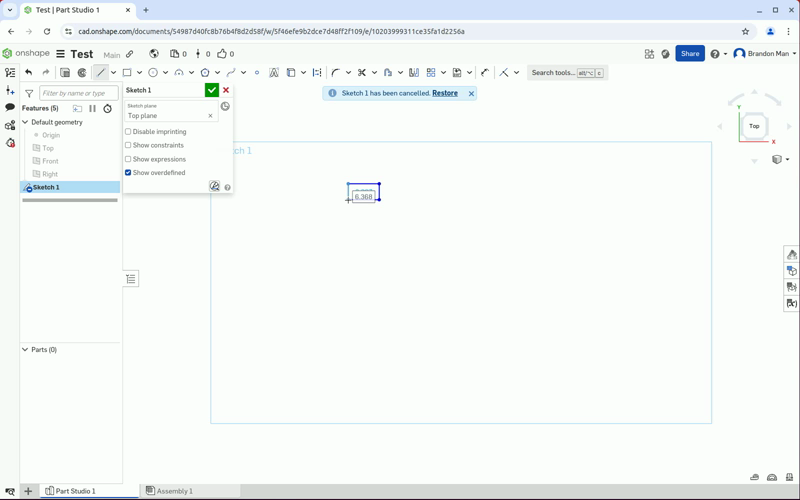
key_up(shift)
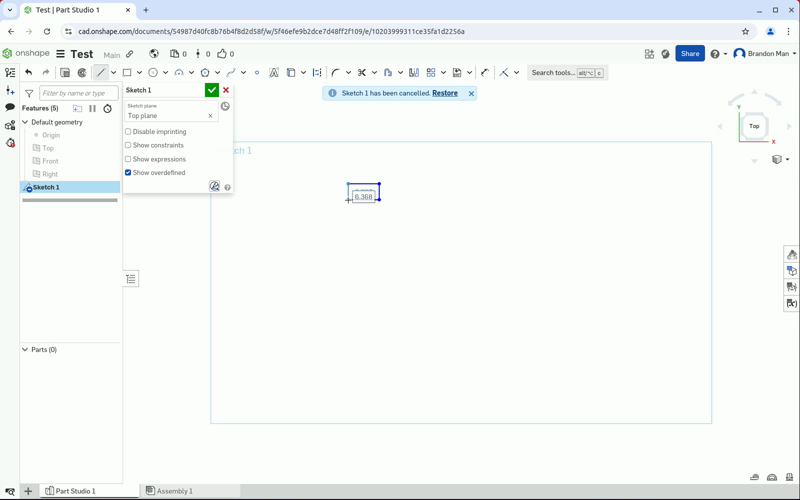
click(348, 199)
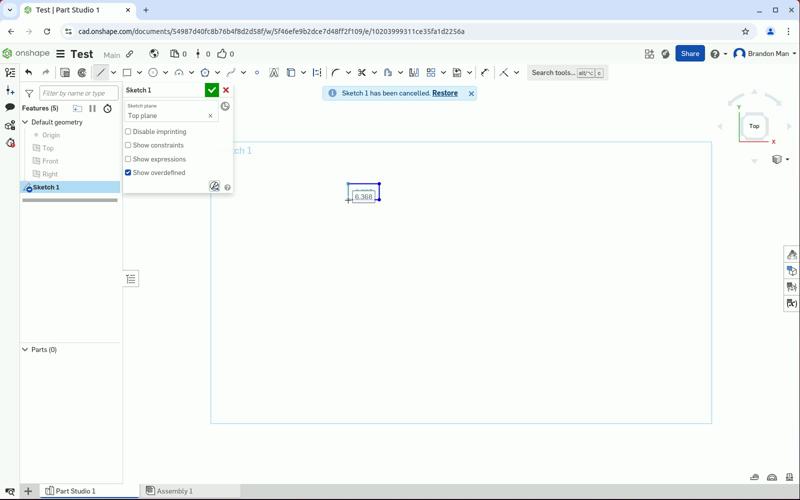
key(esc)
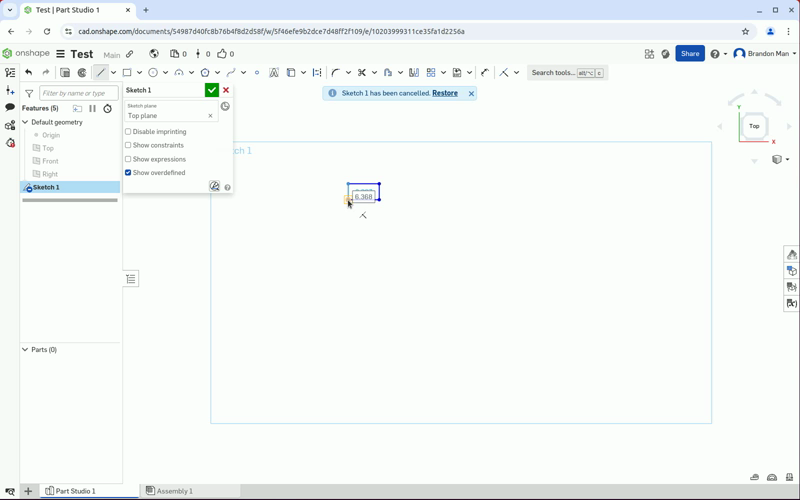
key(l)
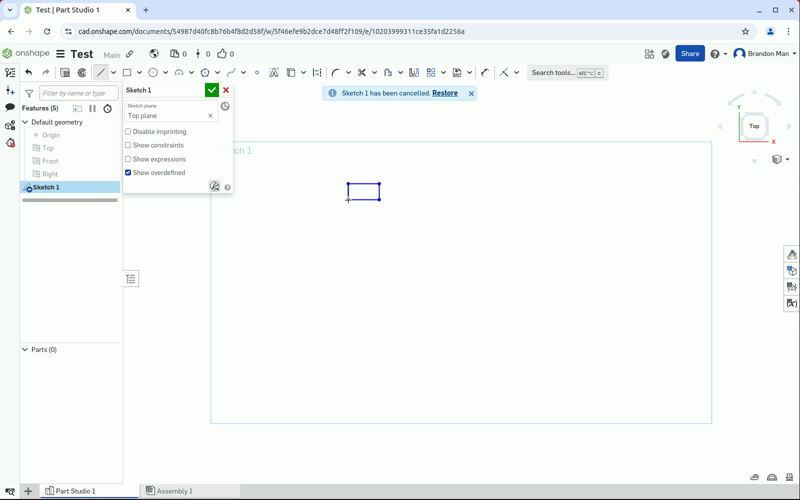
key_down(shift)
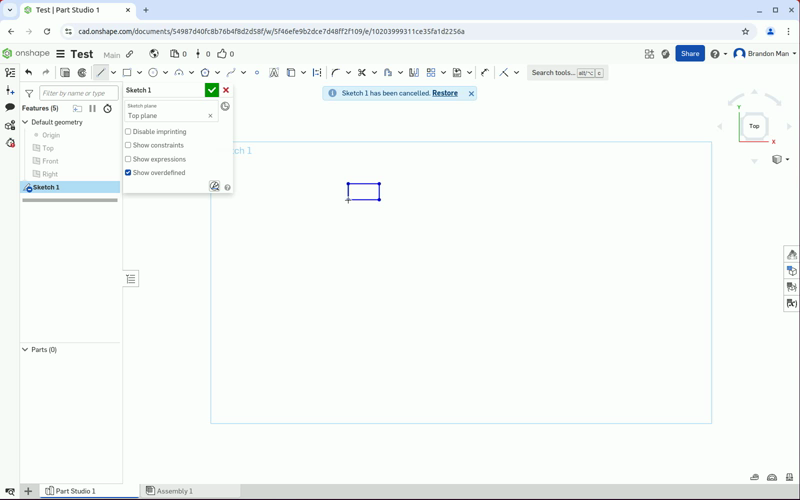
mouse_move(350, 197)
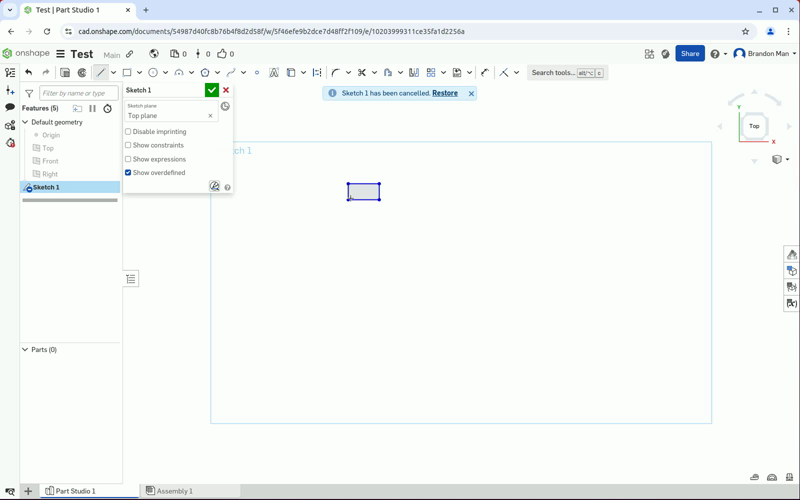
scroll(6)
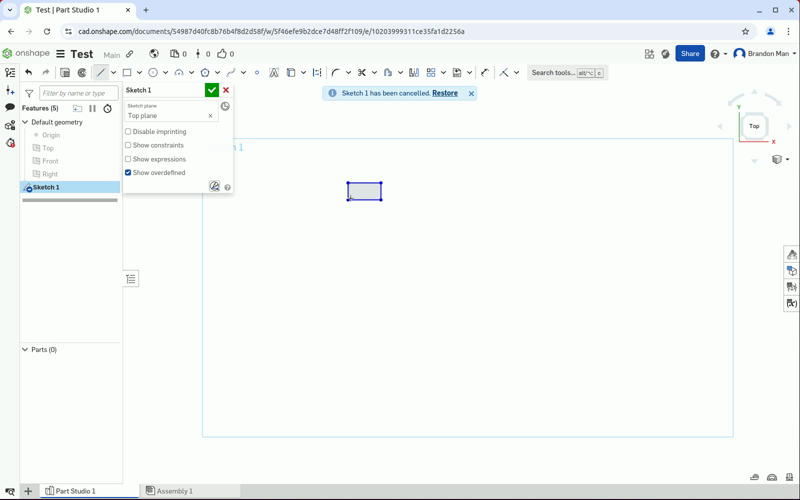
scroll(6)
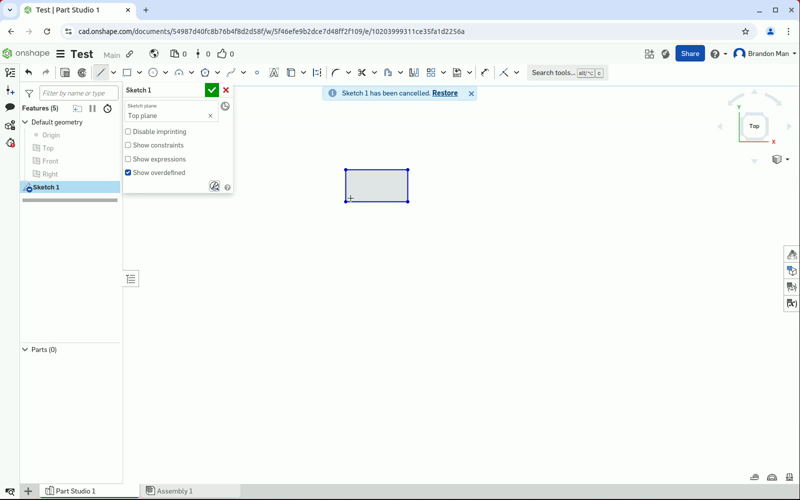
scroll(6)
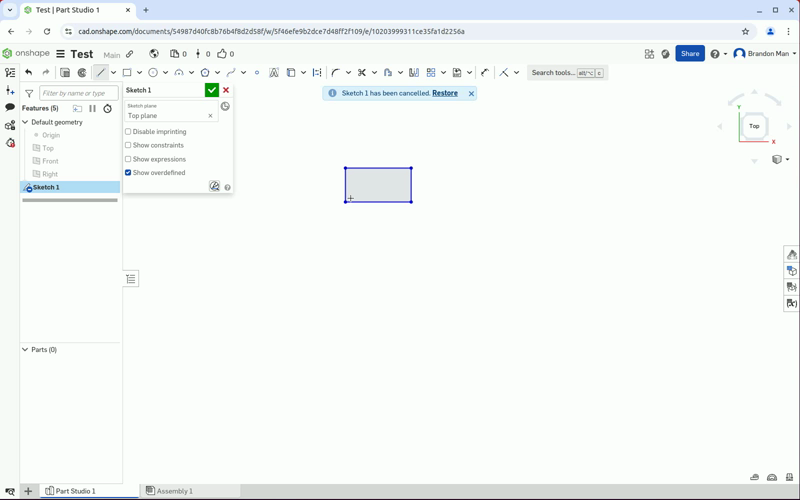
scroll(6)
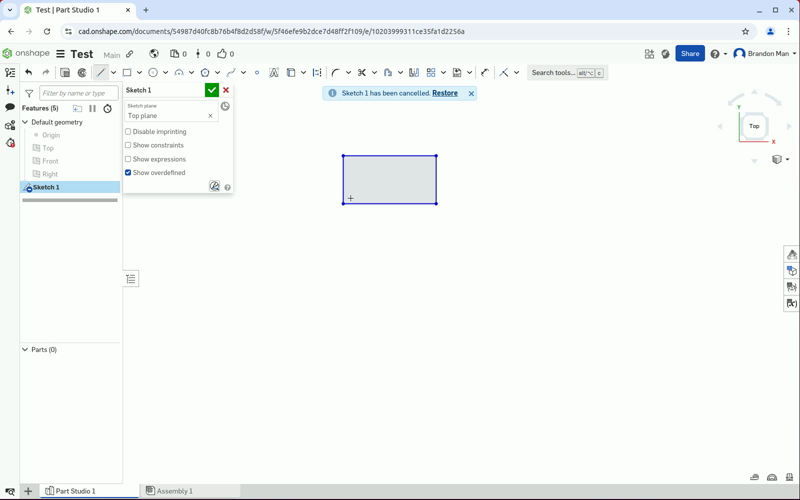
scroll(6)
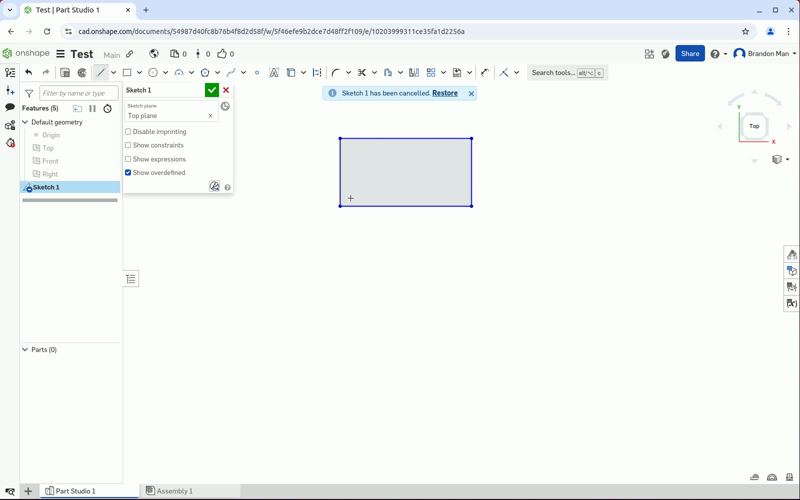
scroll(6)
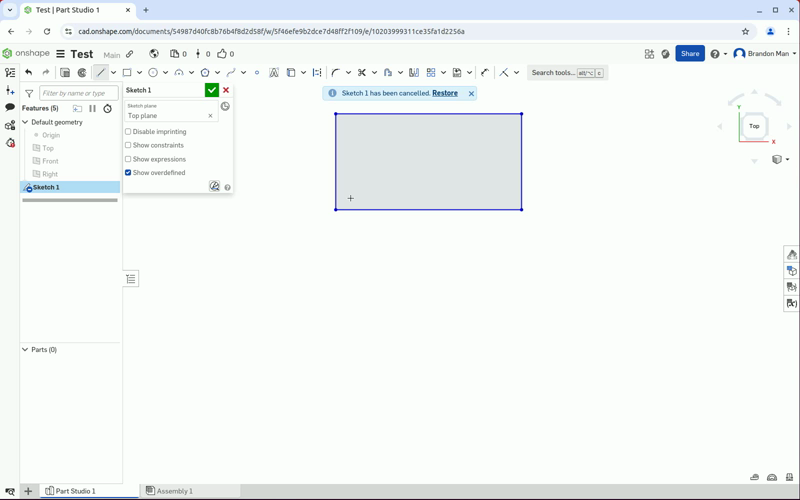
scroll(6)
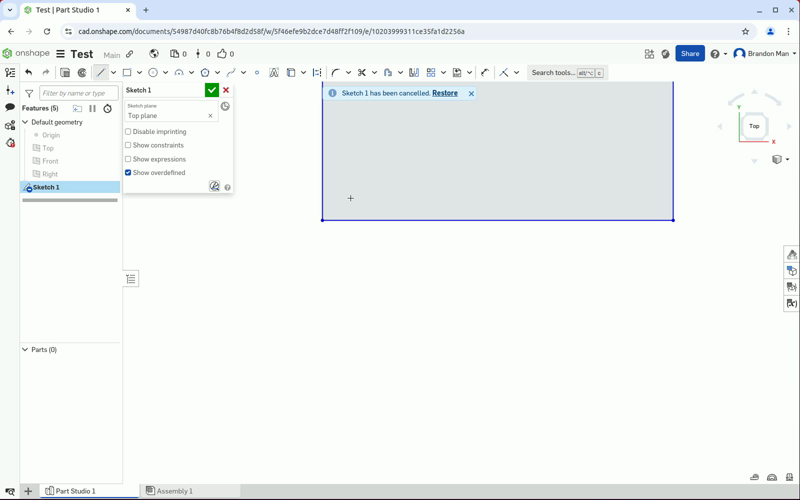
click(350, 197)
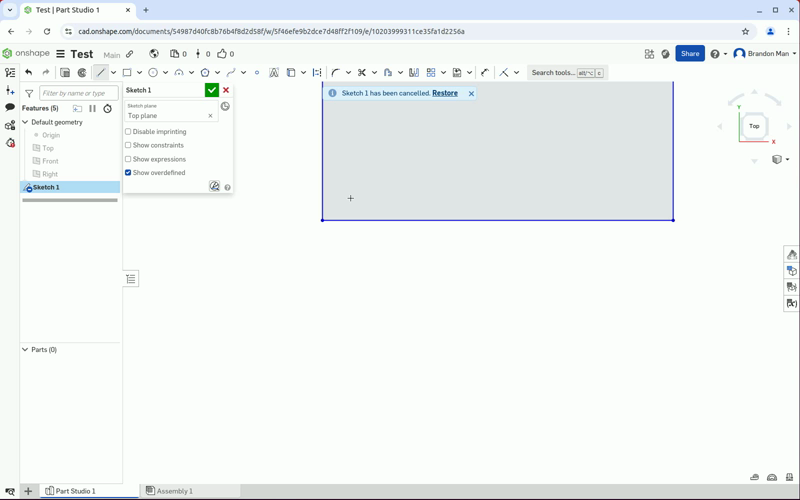
scroll(-6)
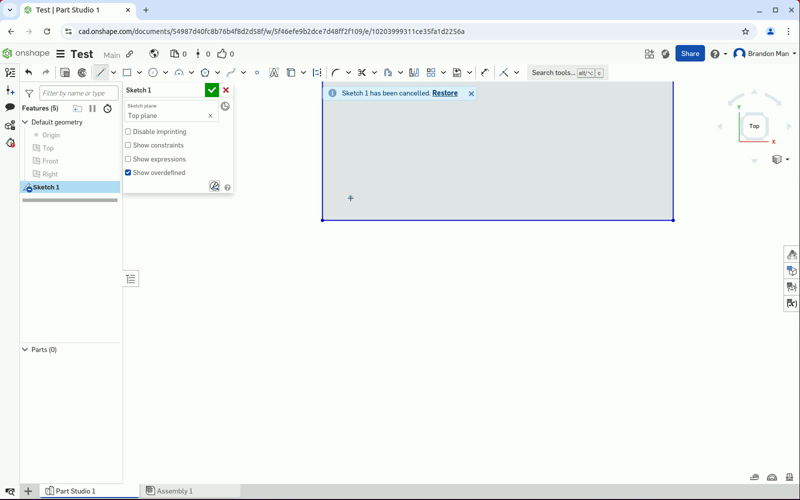
scroll(-6)
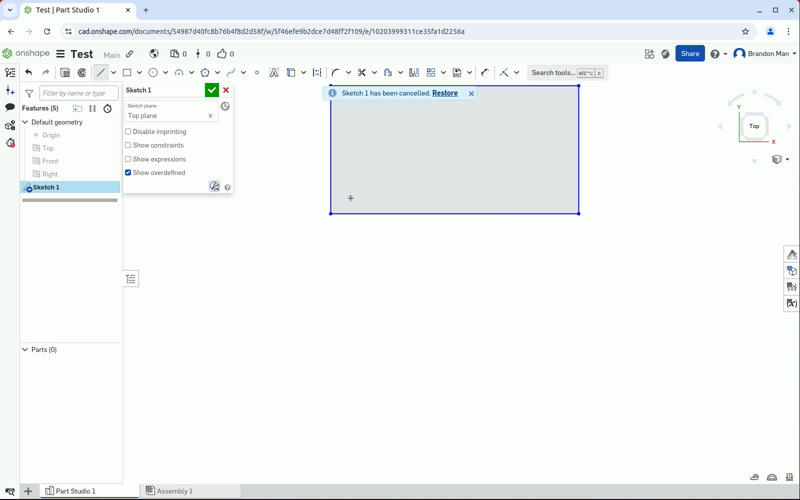
scroll(-6)
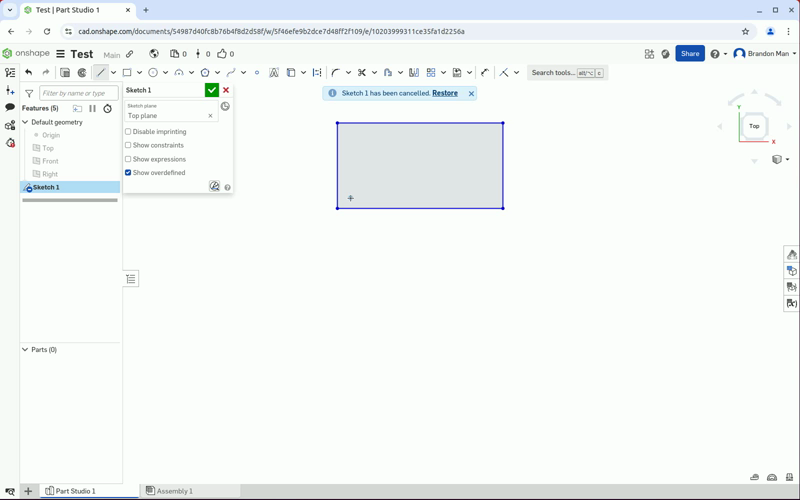
scroll(-6)
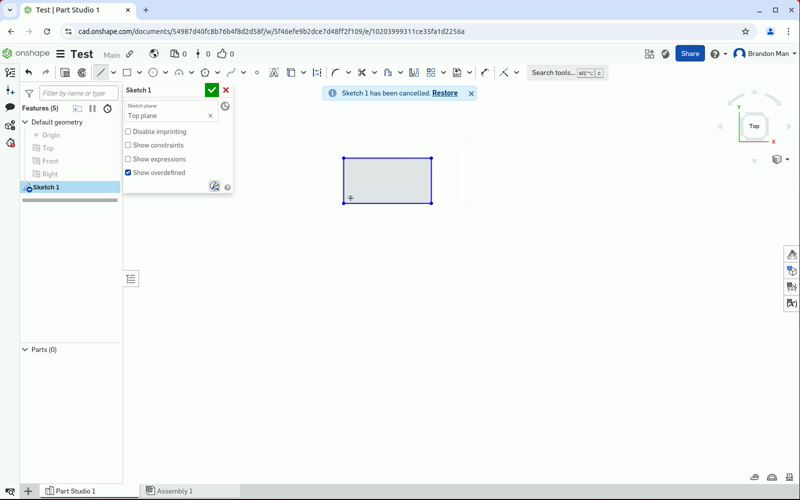
scroll(-6)
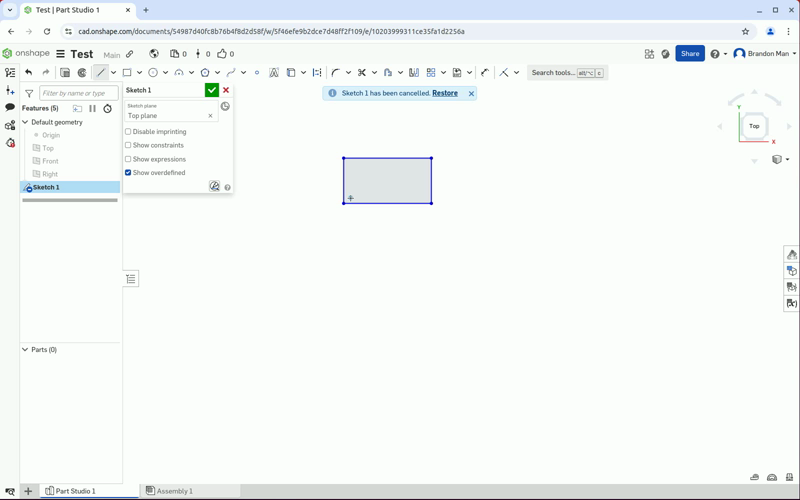
scroll(-6)
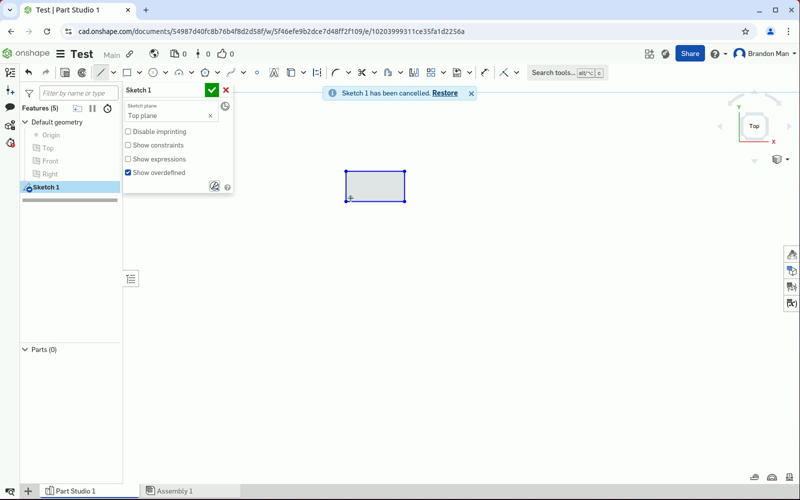
scroll(-6)
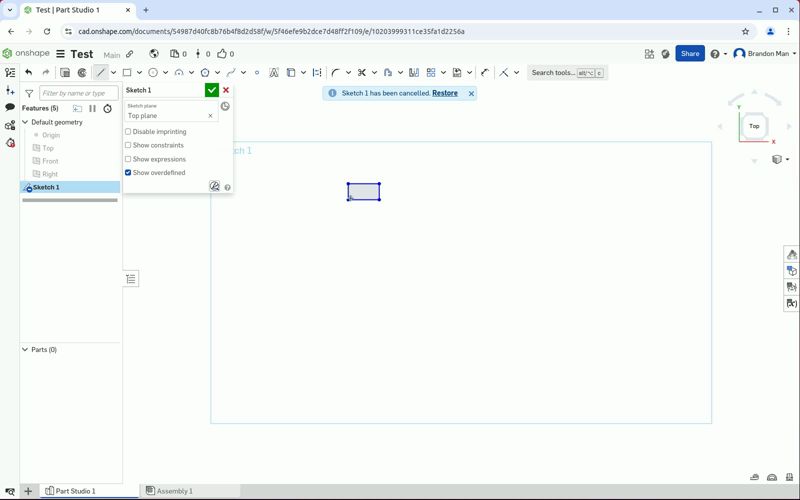
key_up(shift)
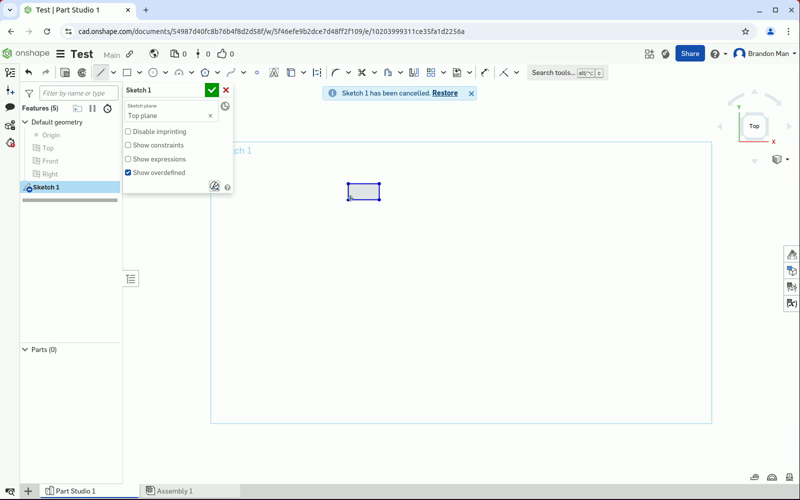
key_down(shift)
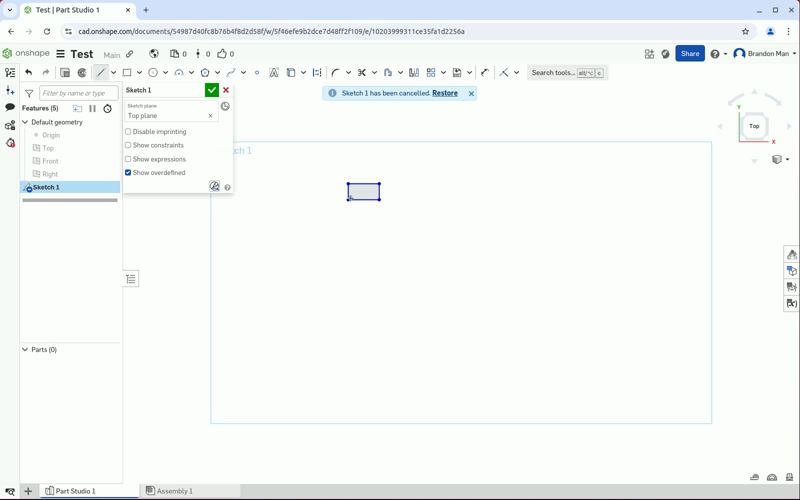
mouse_move(380, 197)
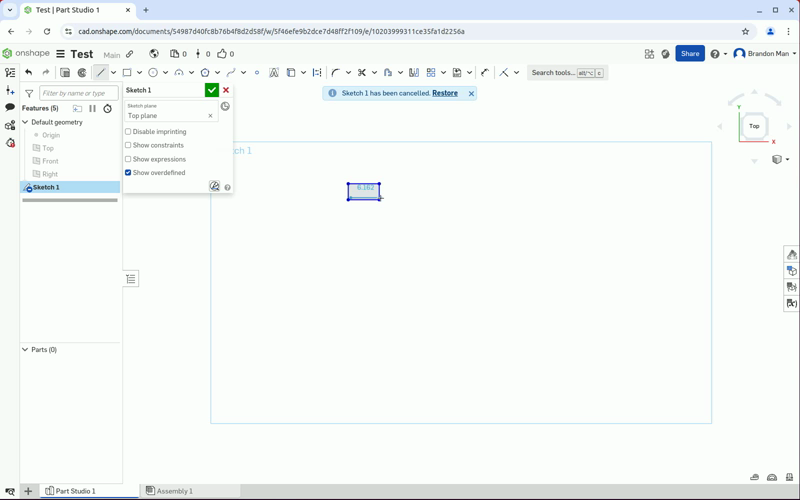
mouse_move(358, 197)
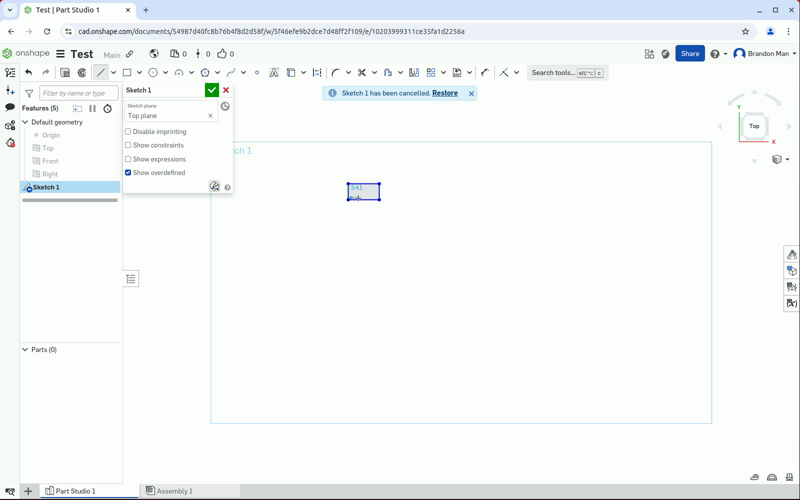
scroll(6)
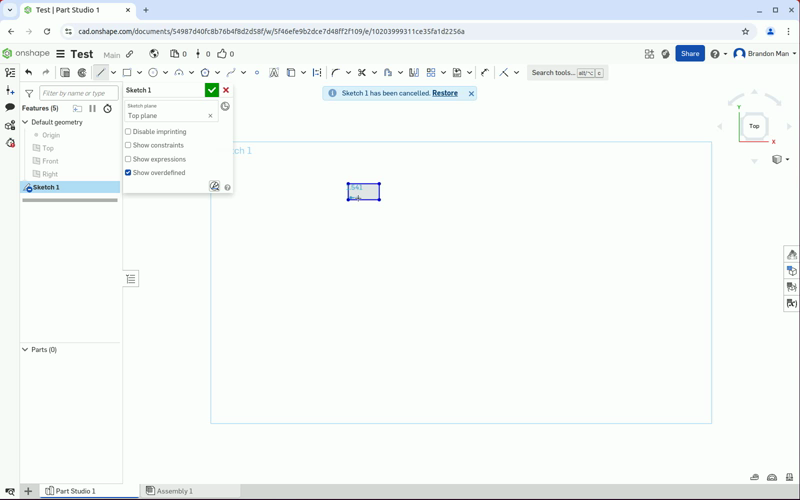
scroll(6)
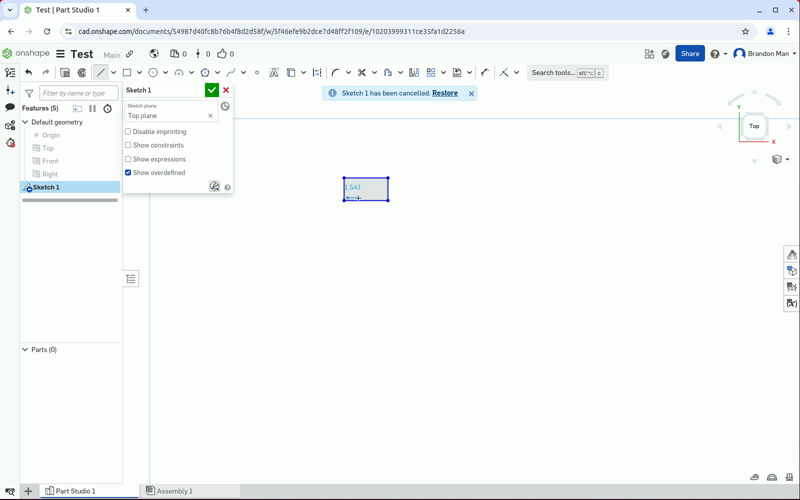
scroll(6)
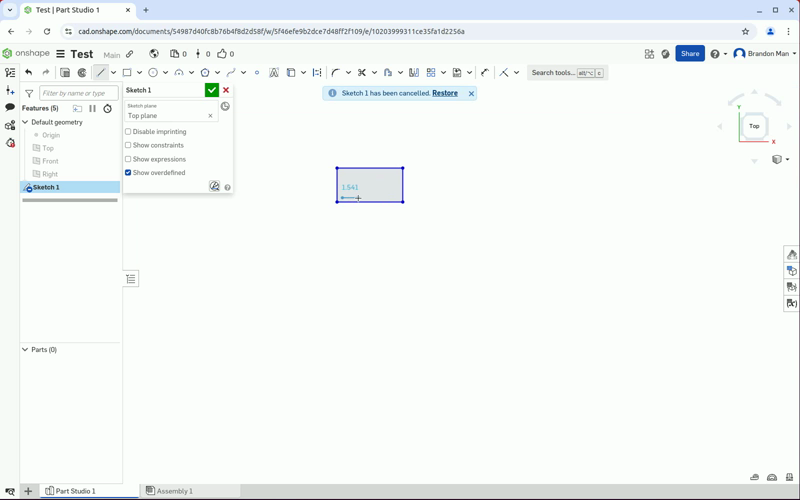
scroll(6)
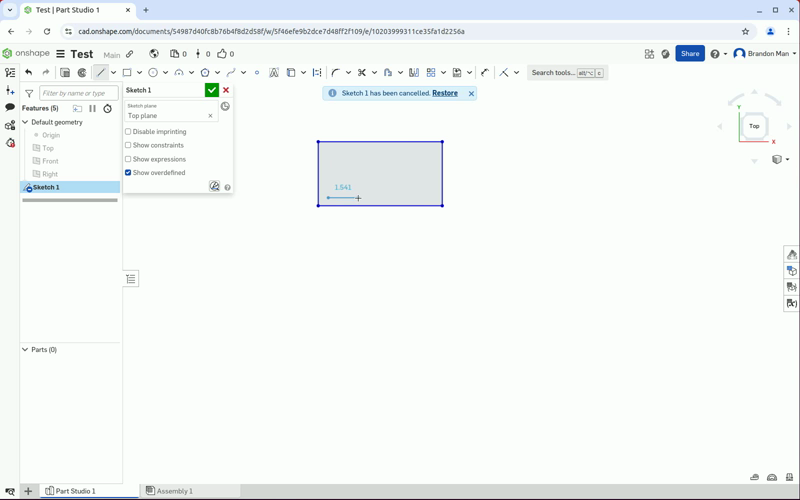
scroll(6)
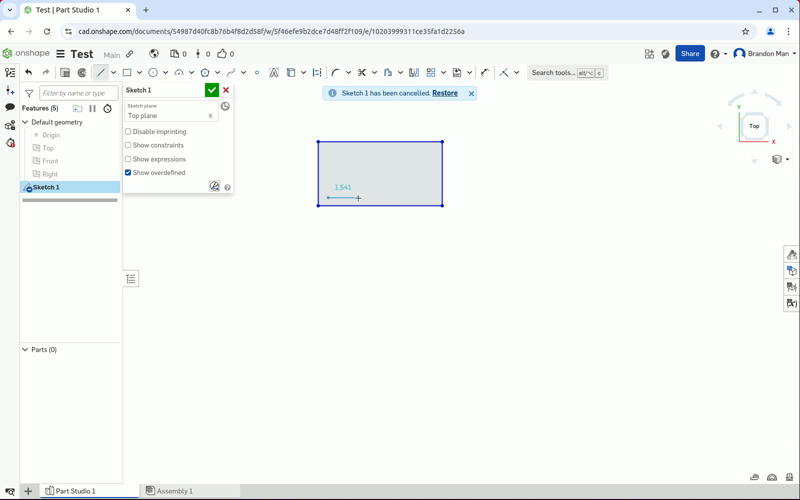
scroll(6)
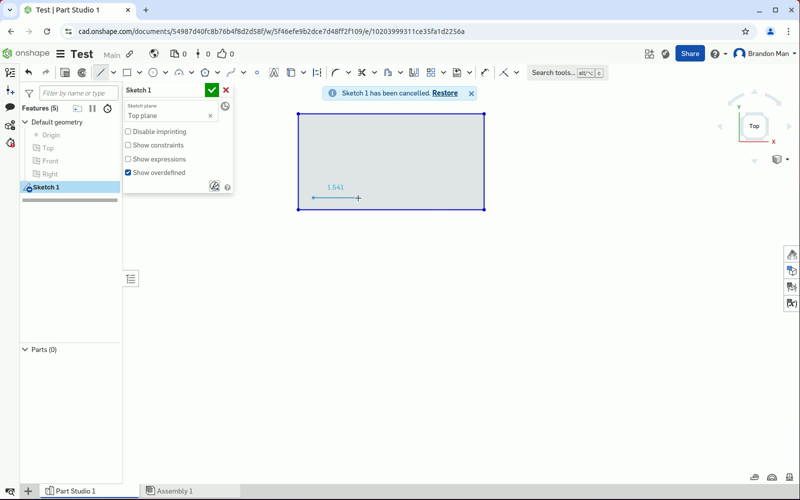
scroll(6)
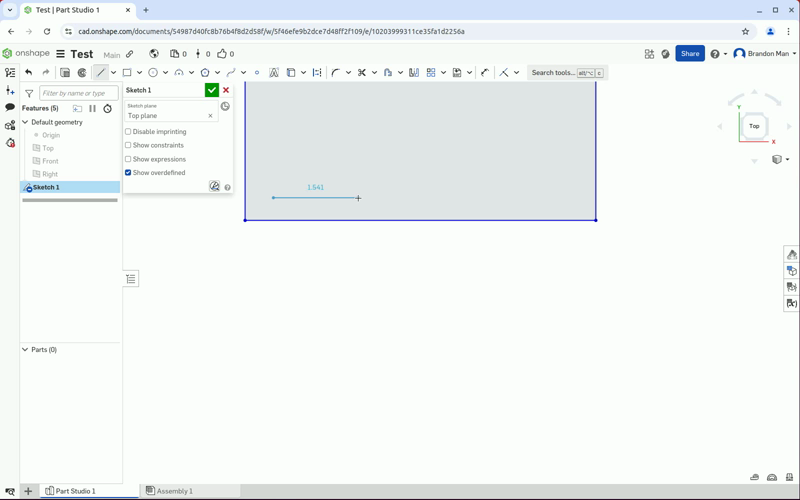
click(358, 197)
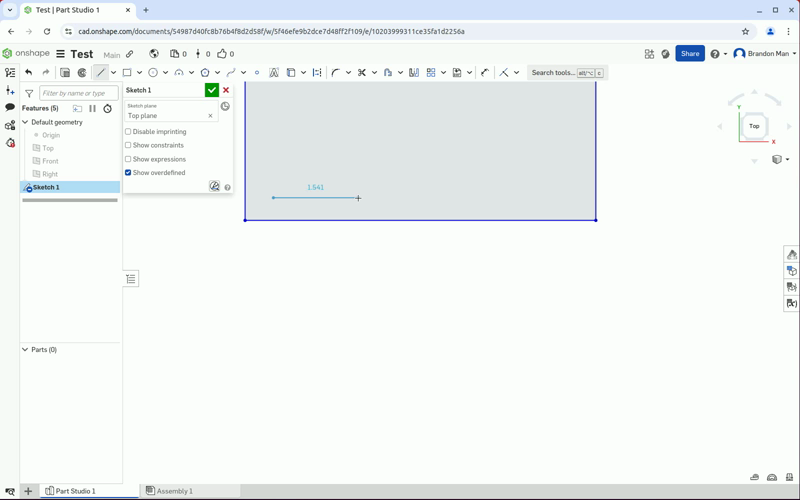
scroll(-6)
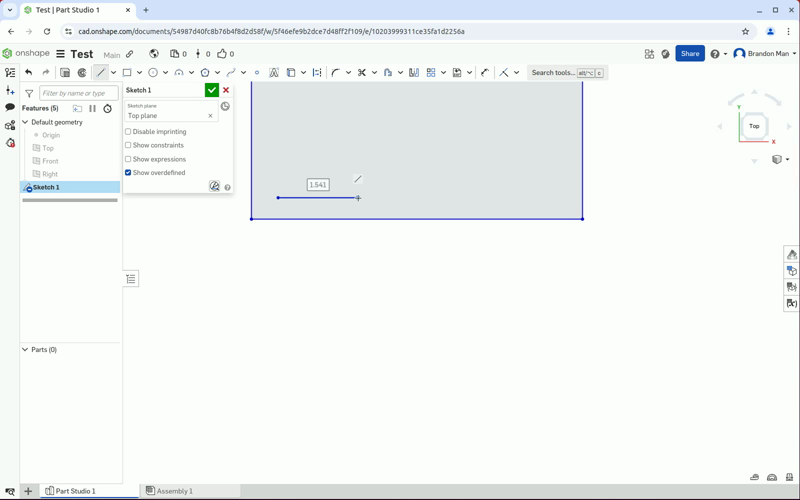
scroll(-6)
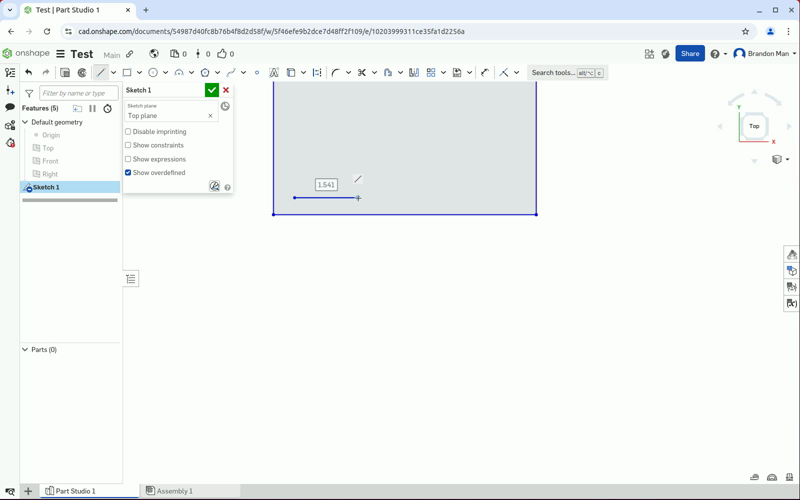
scroll(-6)
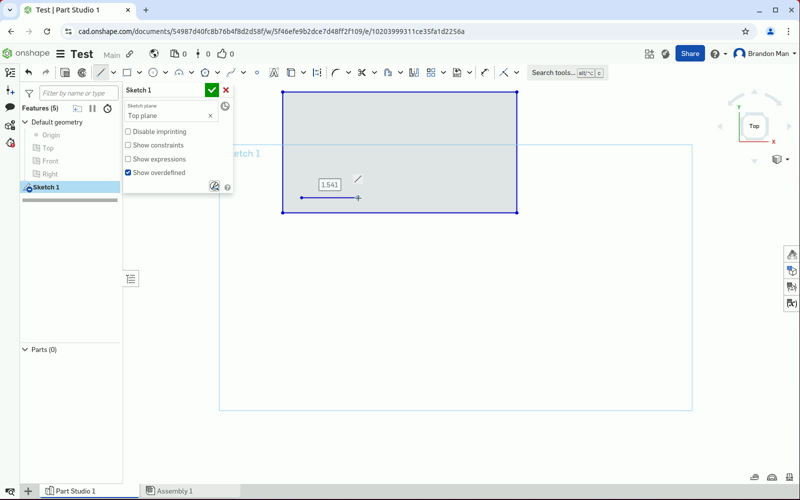
scroll(-6)
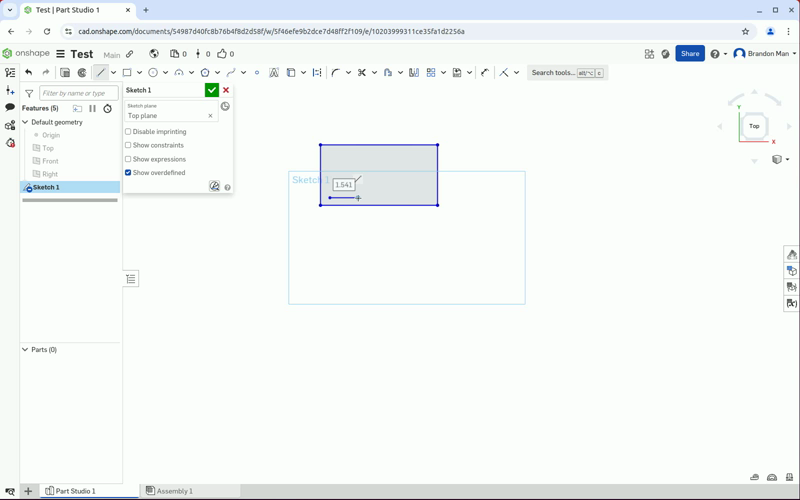
scroll(-6)
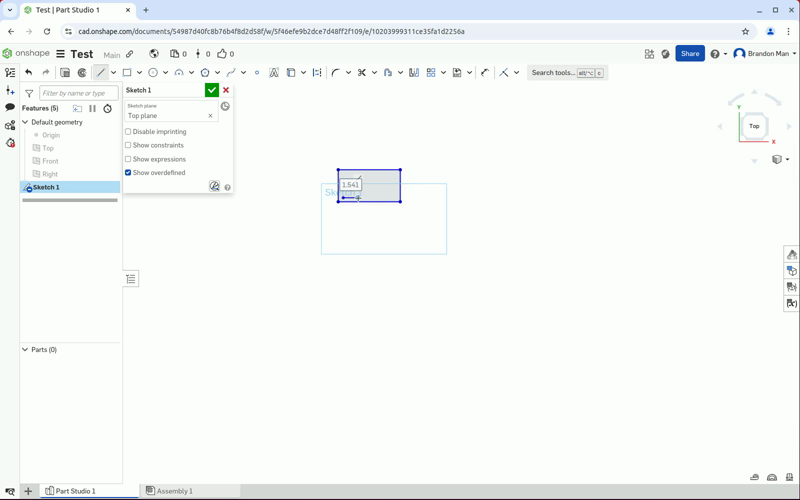
scroll(-6)
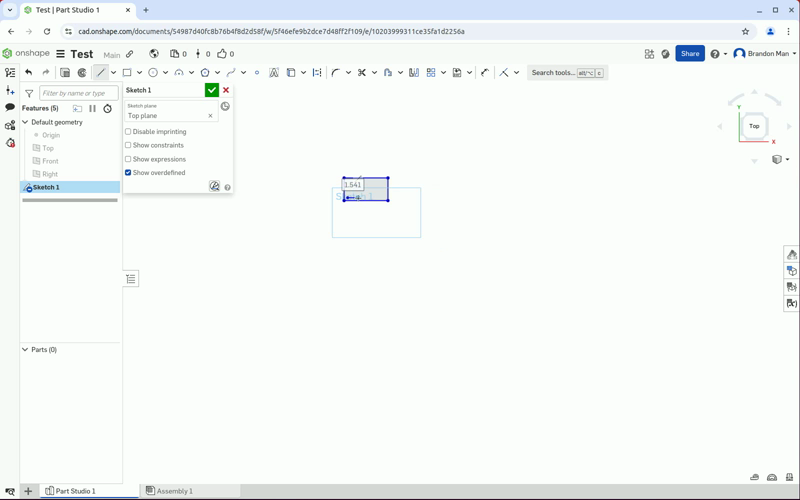
scroll(-6)
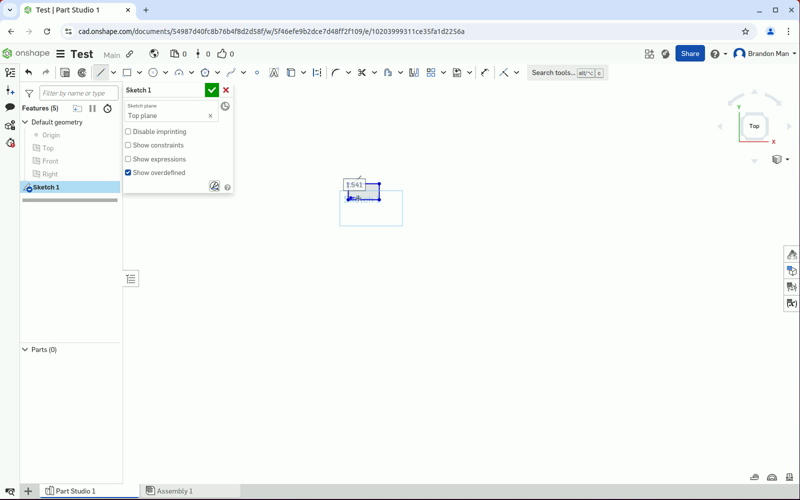
key_up(shift)
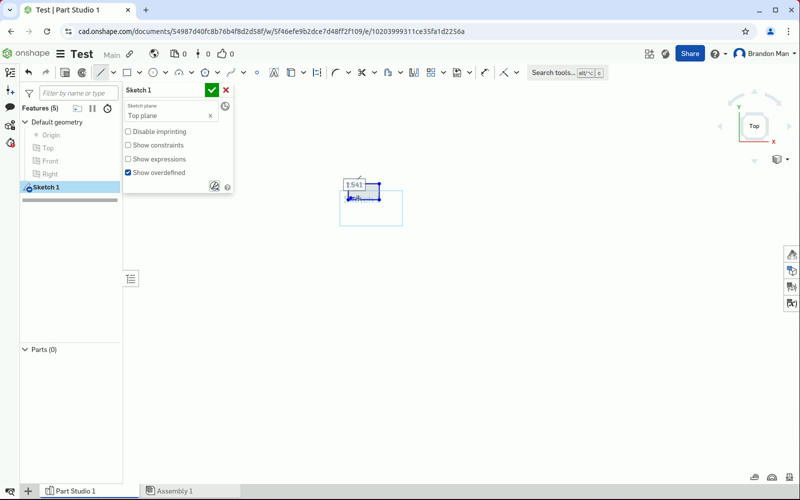
key_down(shift)
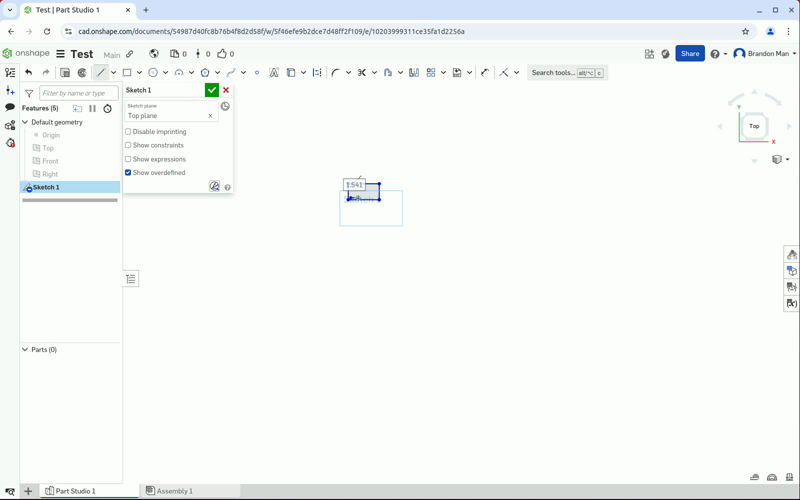
mouse_move(388, 197)
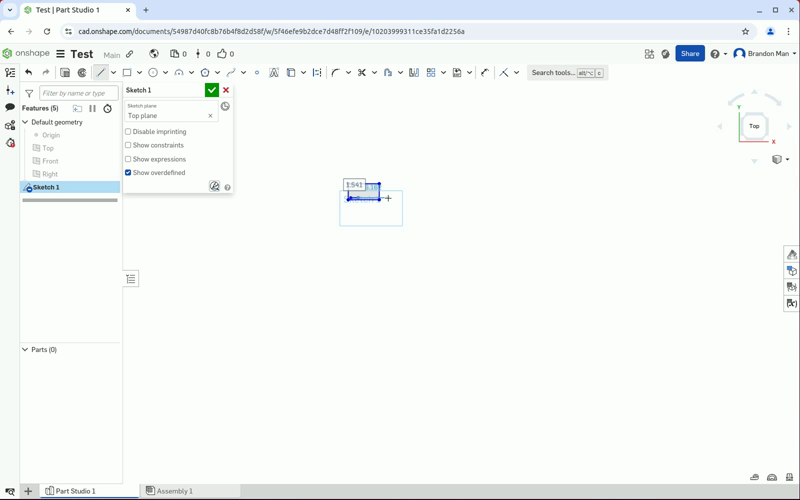
mouse_move(358, 185)
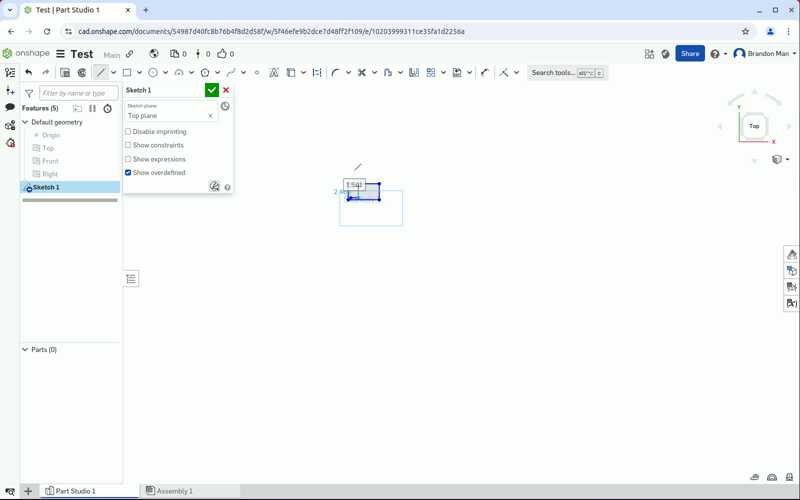
click(358, 185)
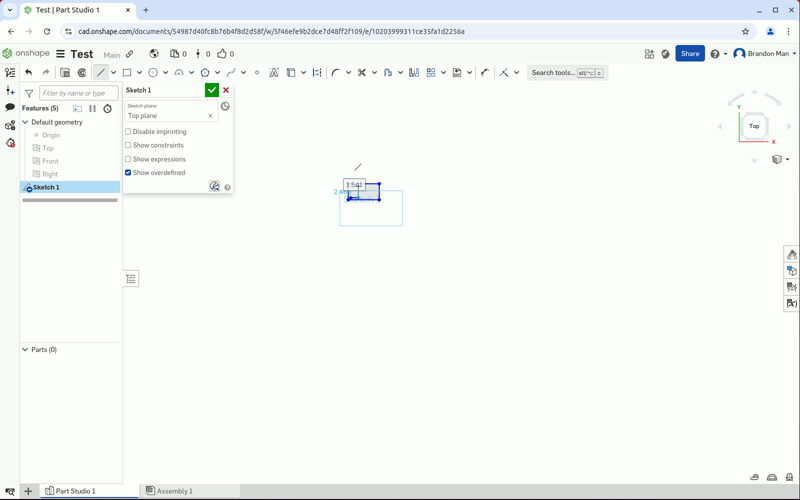
key_up(shift)
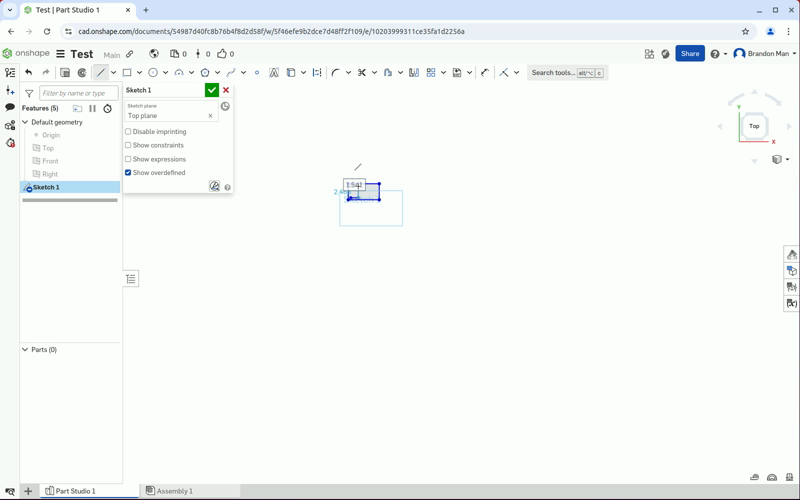
key_down(shift)
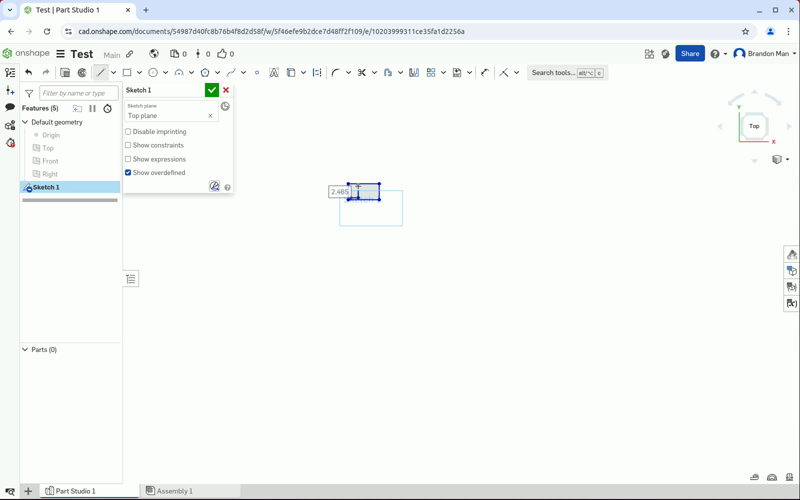
mouse_move(388, 185)
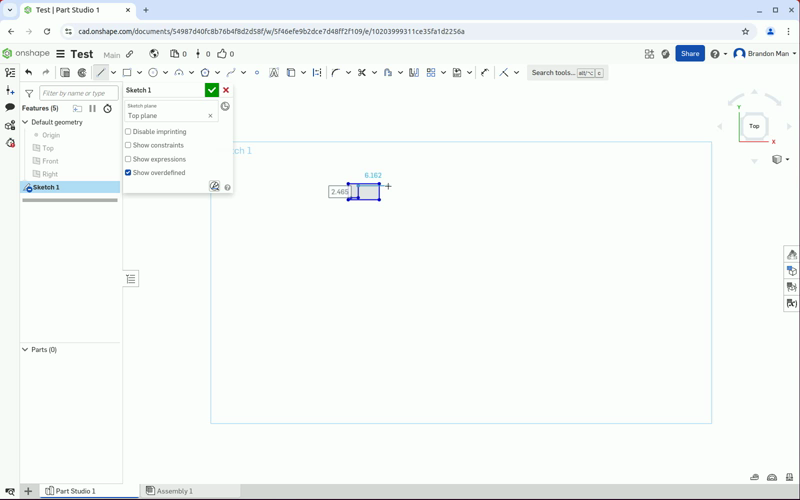
mouse_move(350, 185)
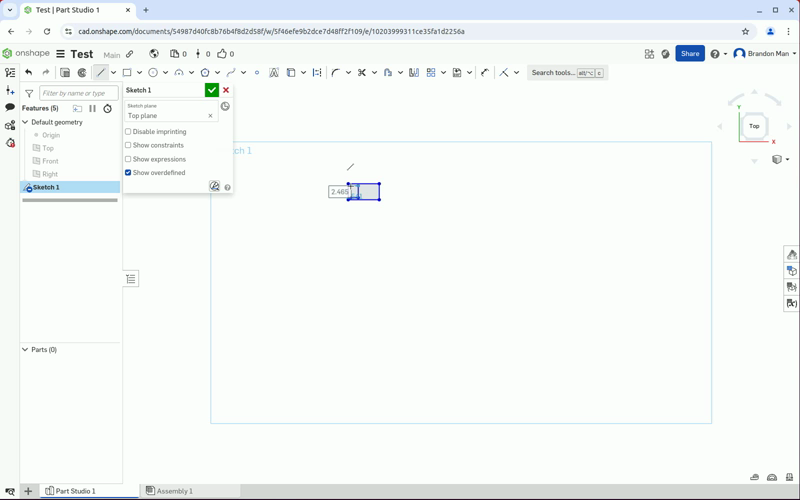
scroll(6)
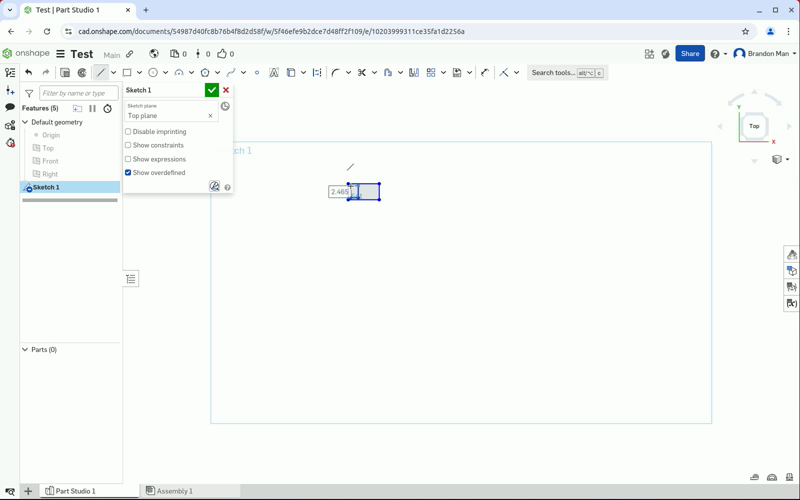
scroll(6)
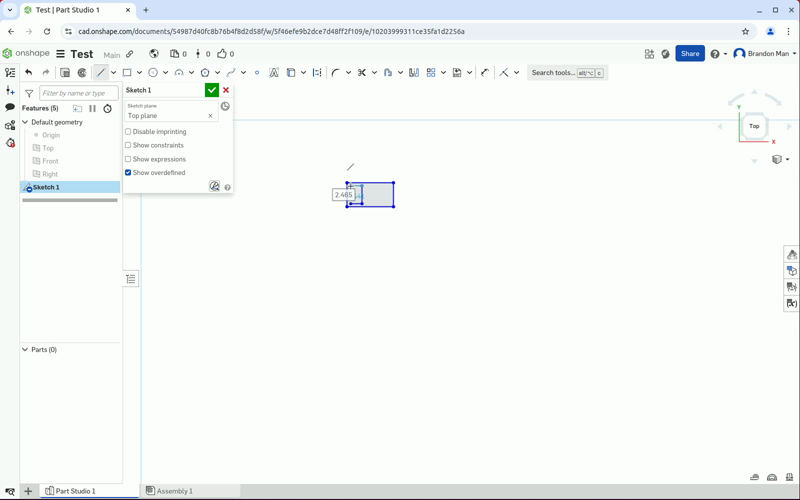
scroll(6)
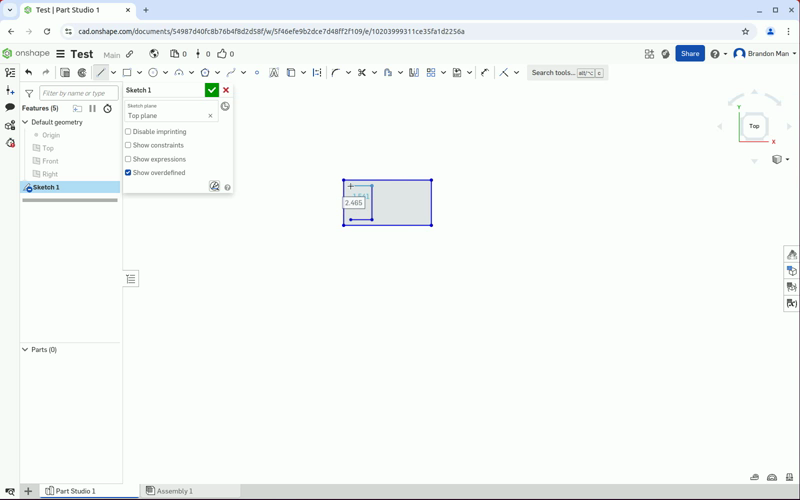
scroll(6)
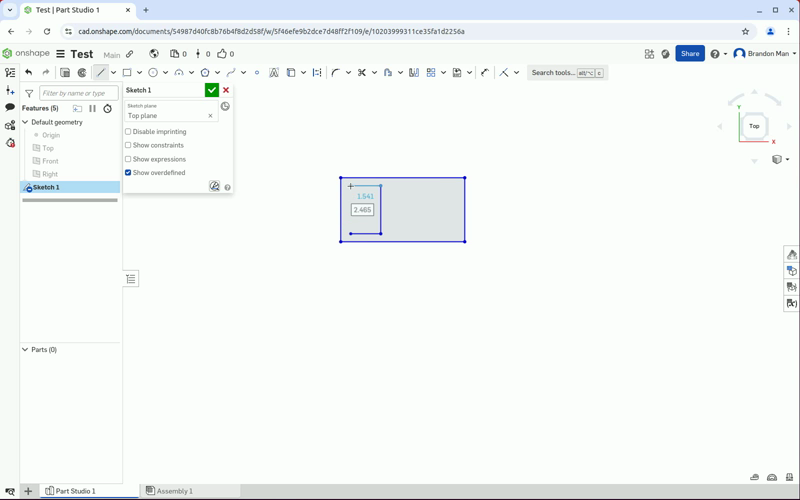
scroll(6)
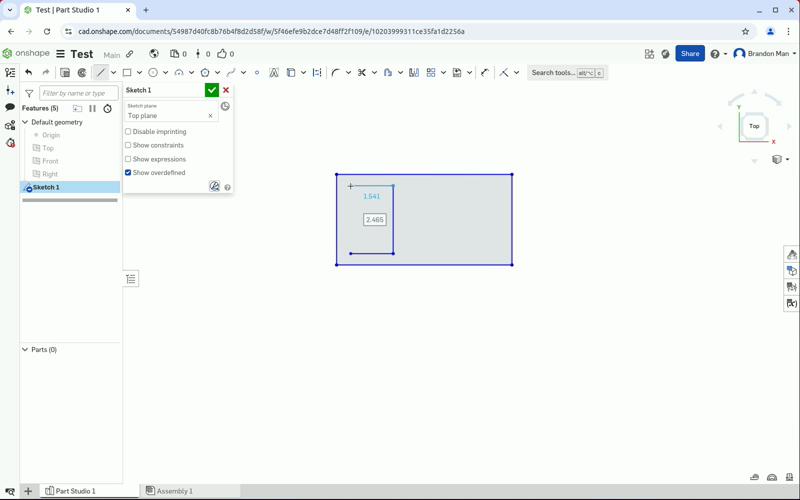
scroll(6)
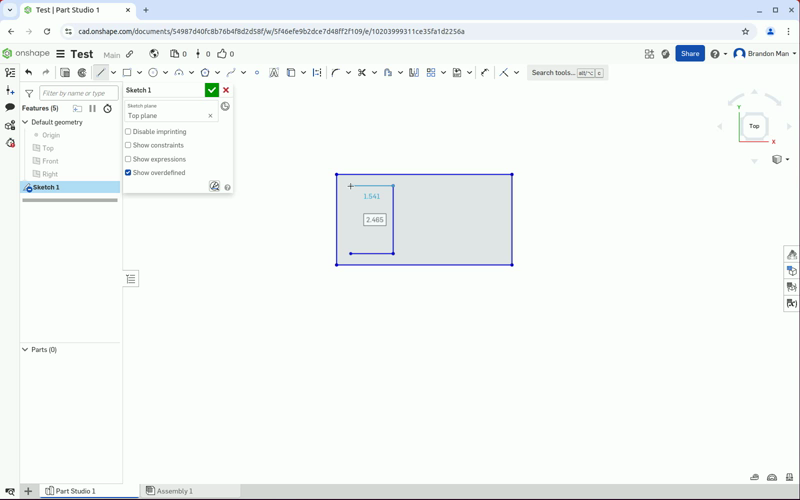
scroll(6)
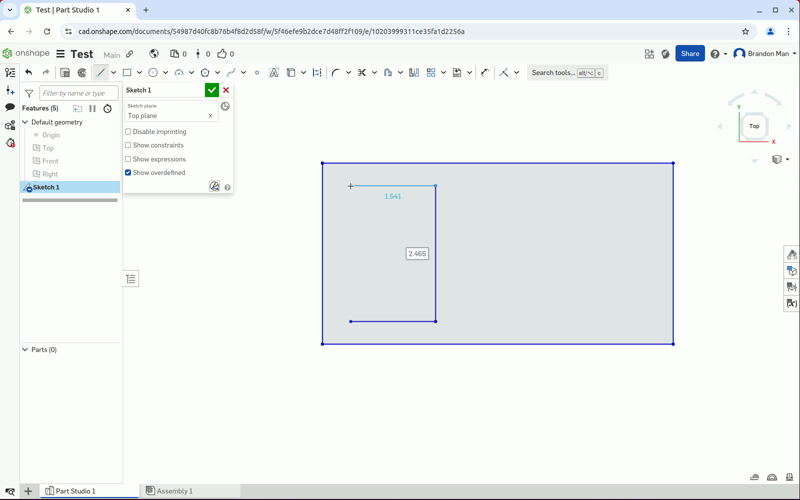
click(350, 185)
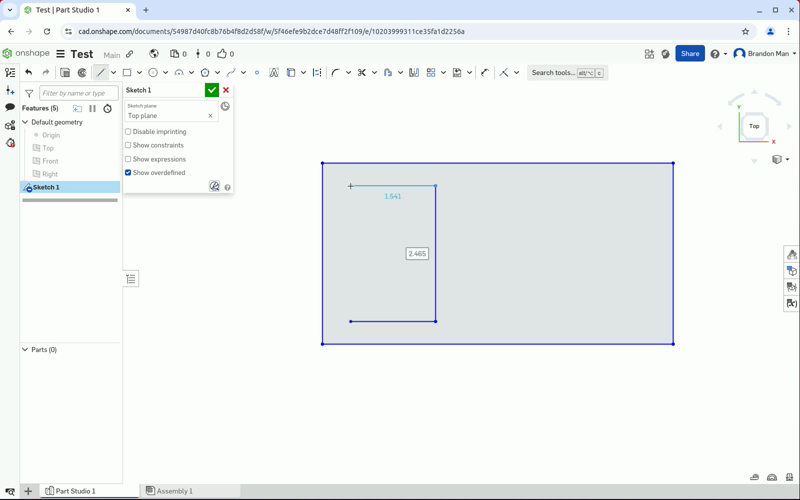
scroll(-6)
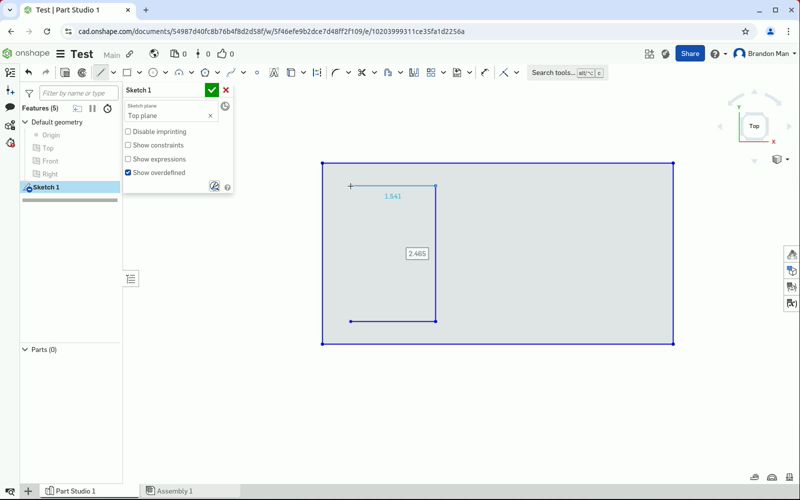
scroll(-6)
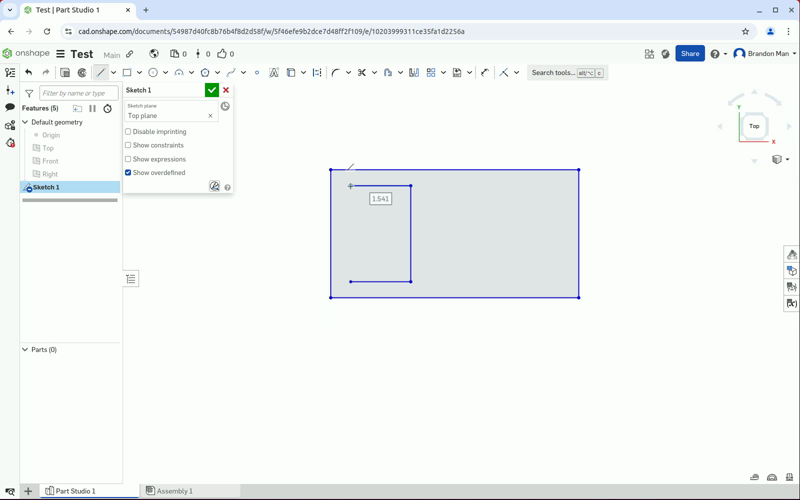
scroll(-6)
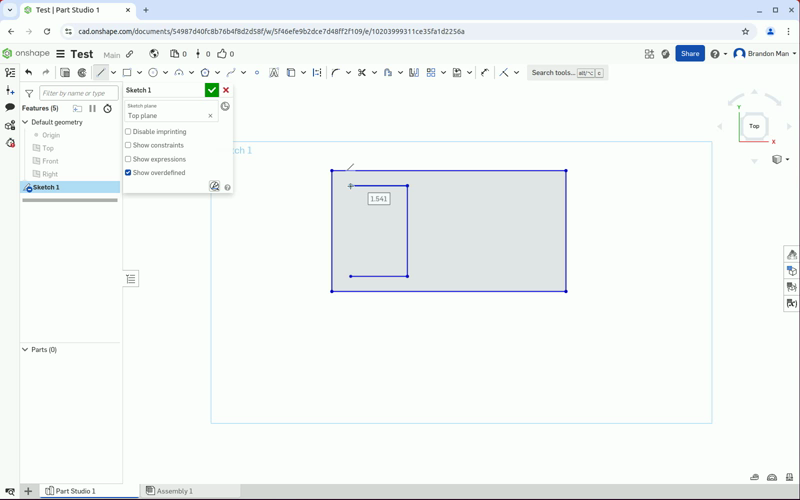
scroll(-6)
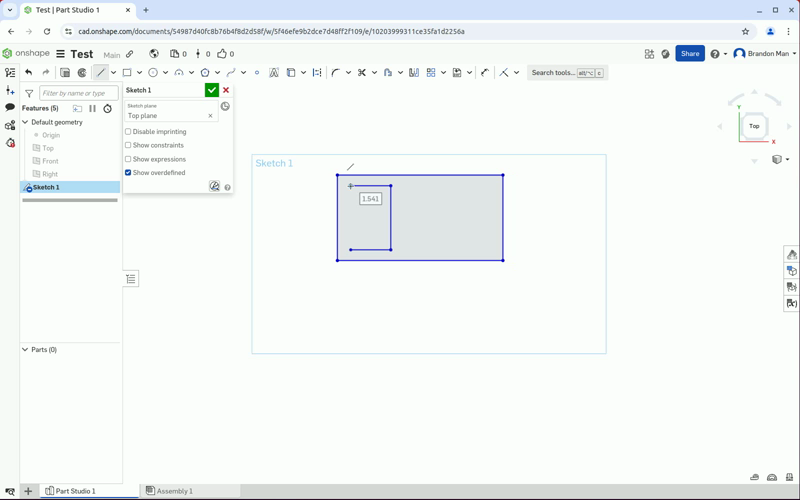
scroll(-6)
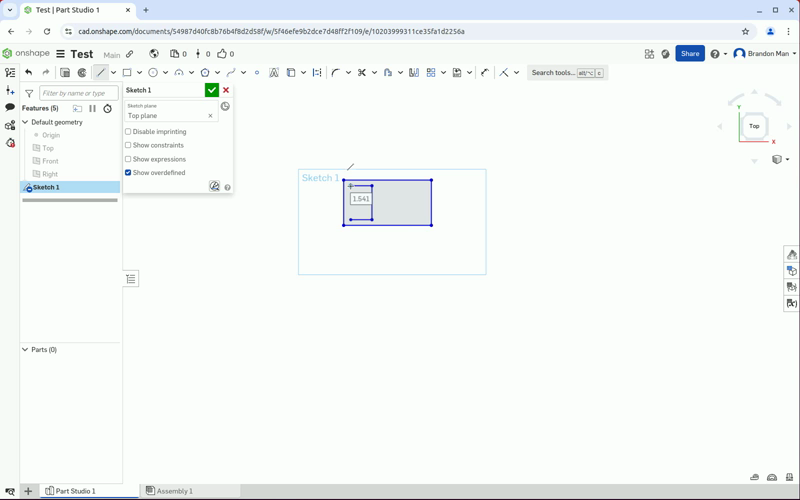
scroll(-6)
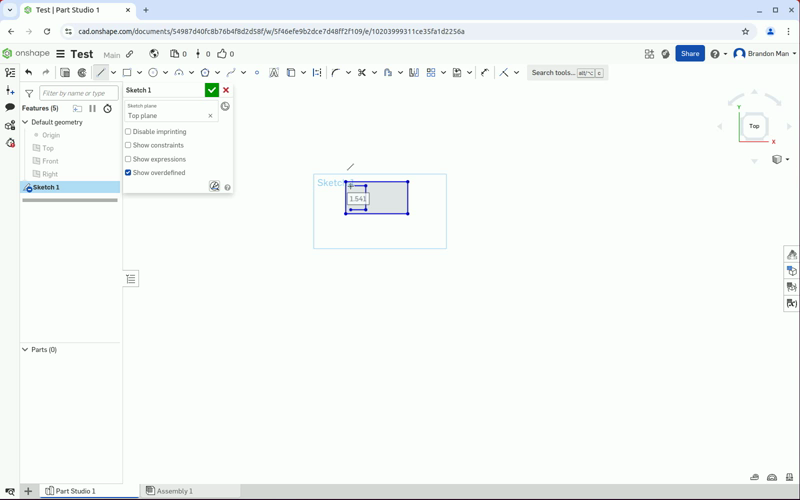
scroll(-6)
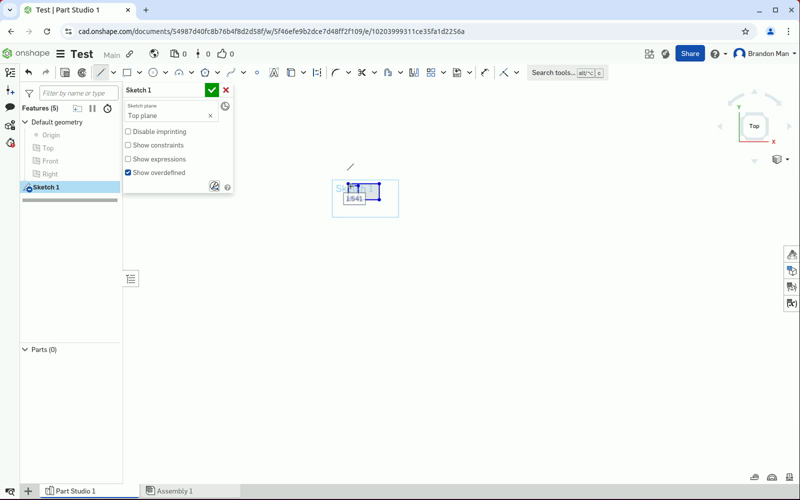
key_up(shift)
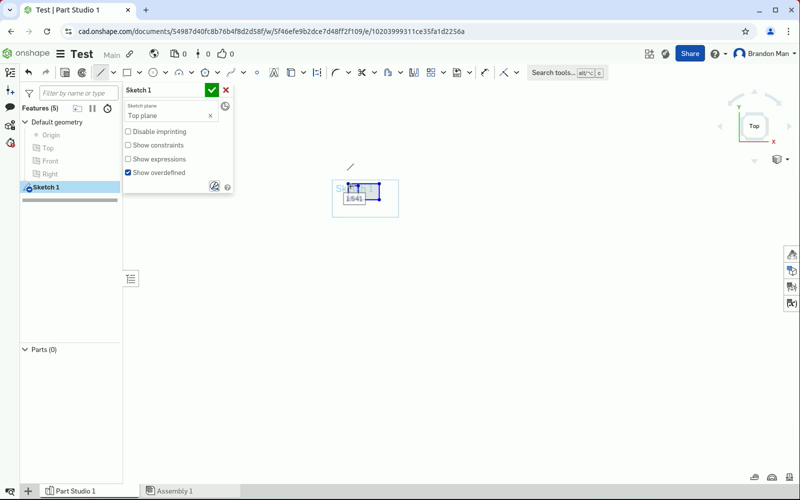
mouse_move(380, 185)
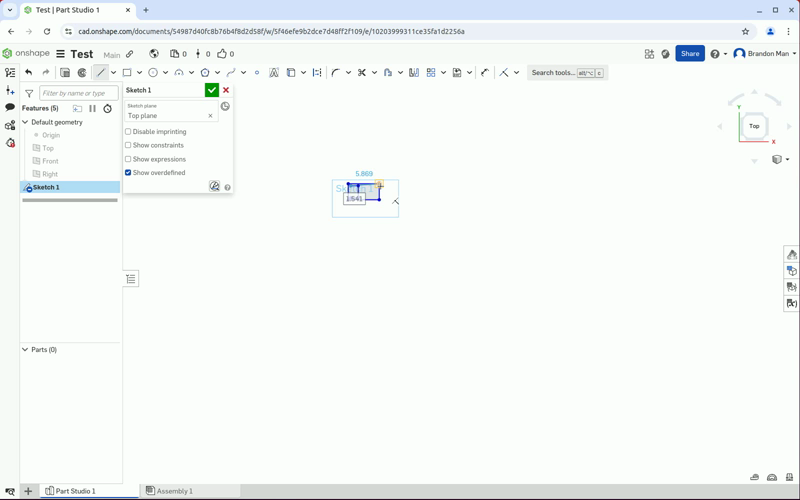
key_down(shift)
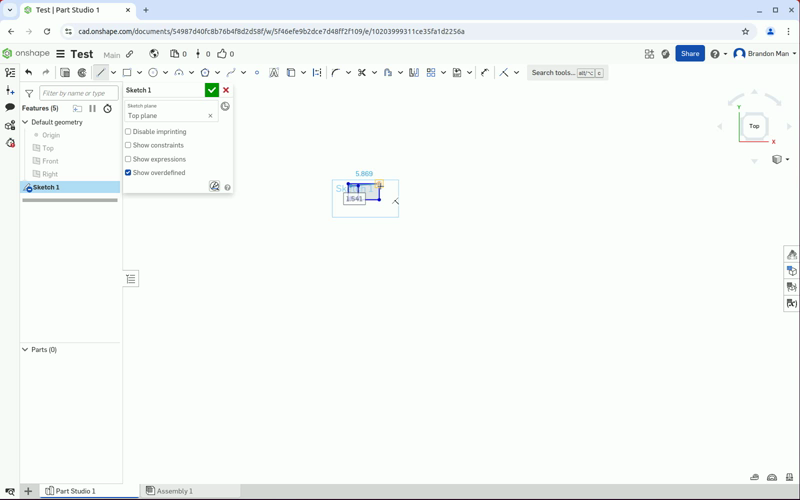
mouse_move(350, 197)
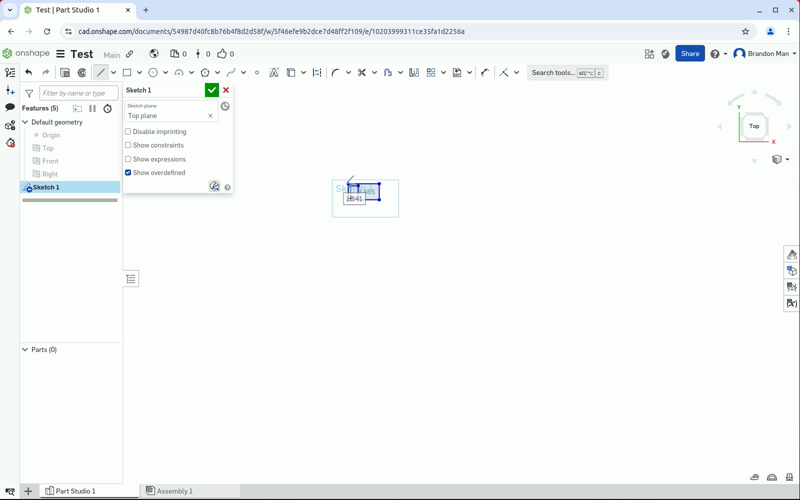
scroll(6)
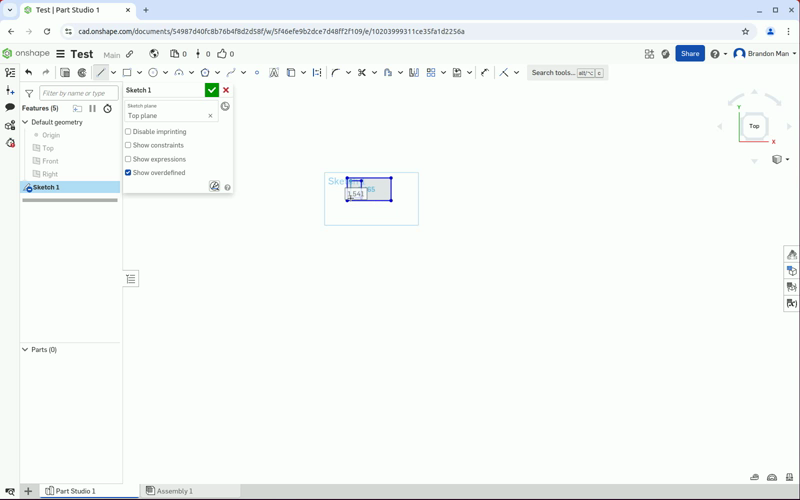
scroll(6)
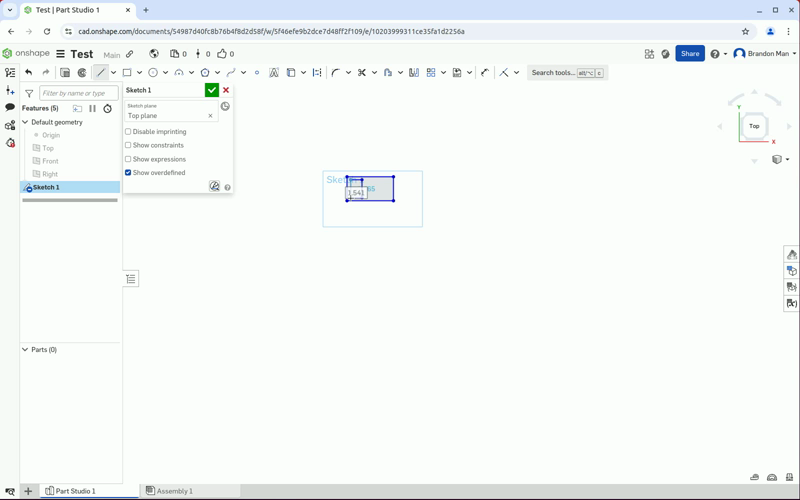
scroll(6)
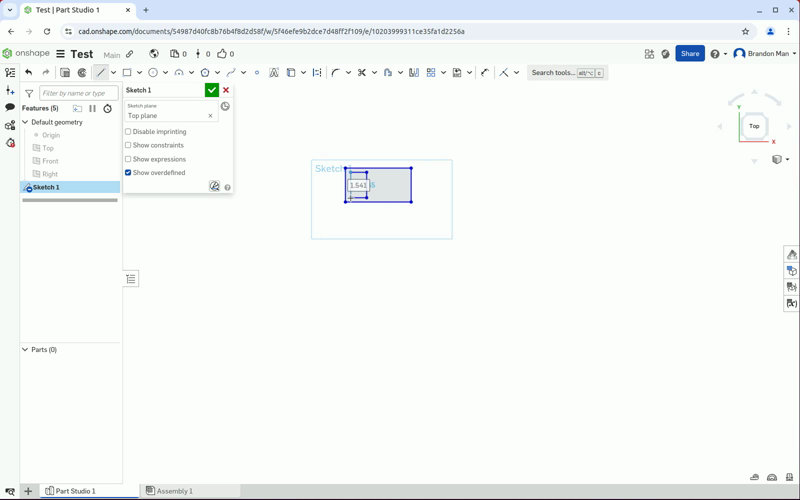
scroll(6)
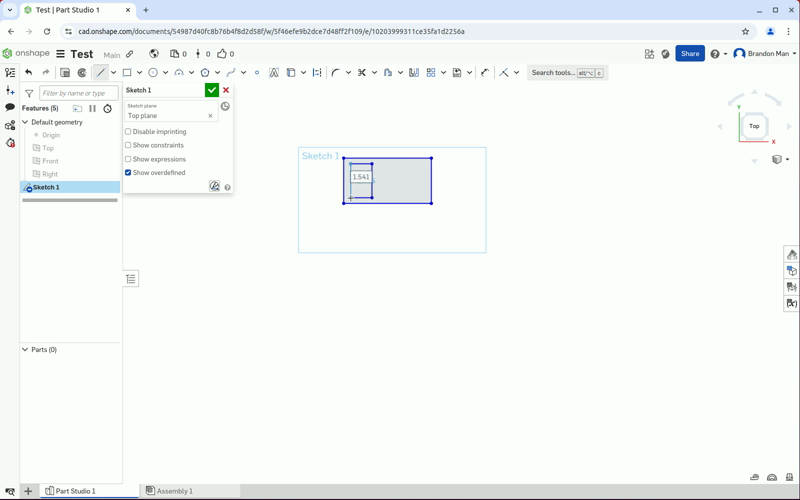
scroll(6)
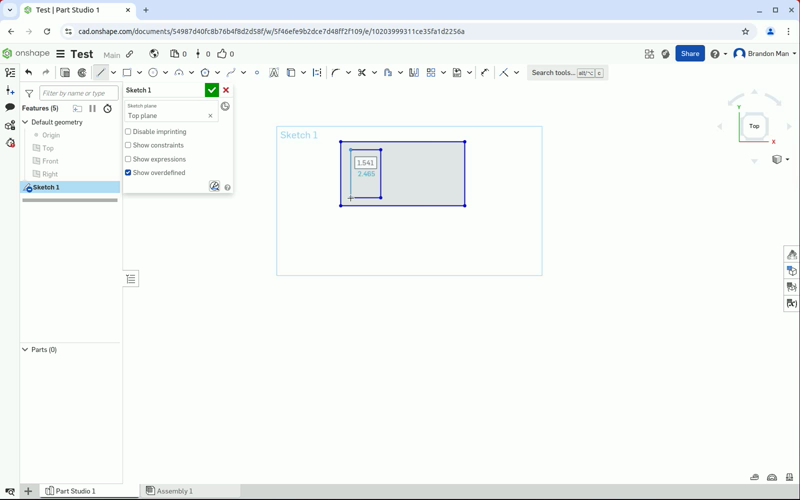
scroll(6)
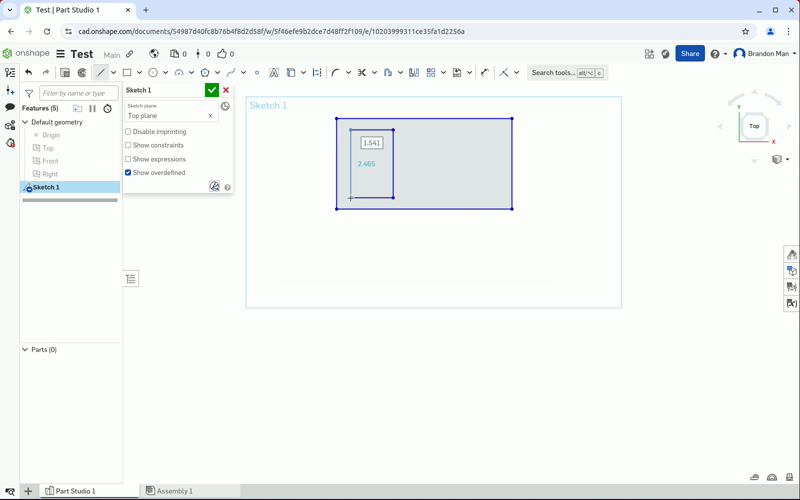
scroll(6)
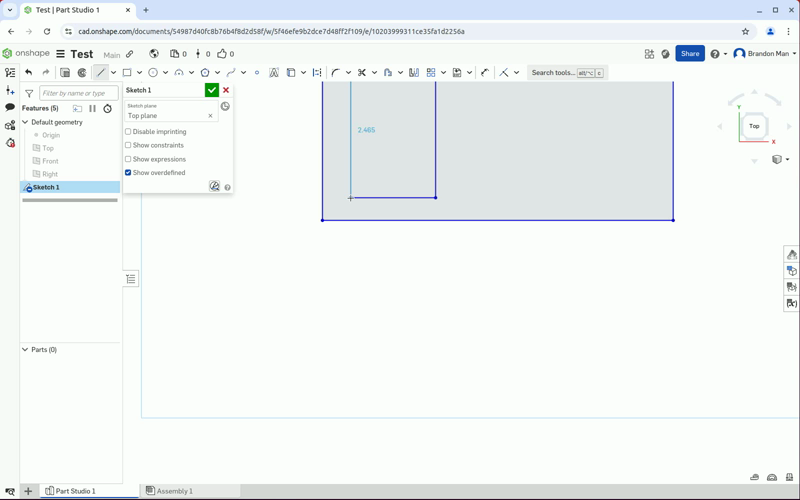
key_up(shift)
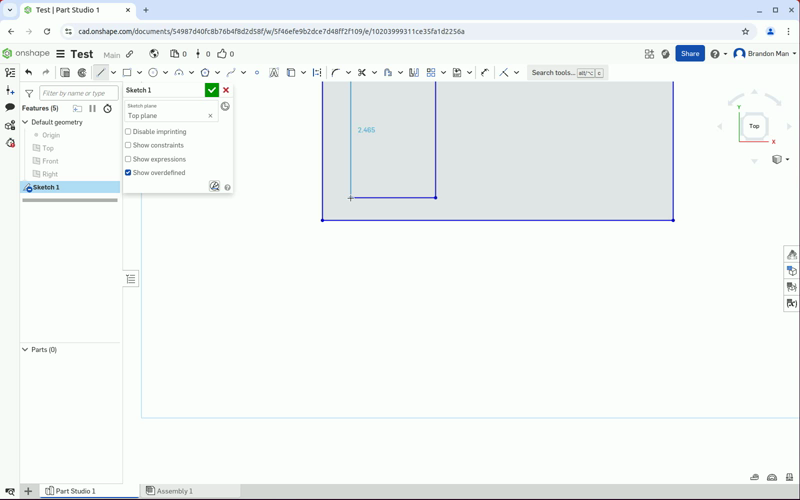
click(350, 197)
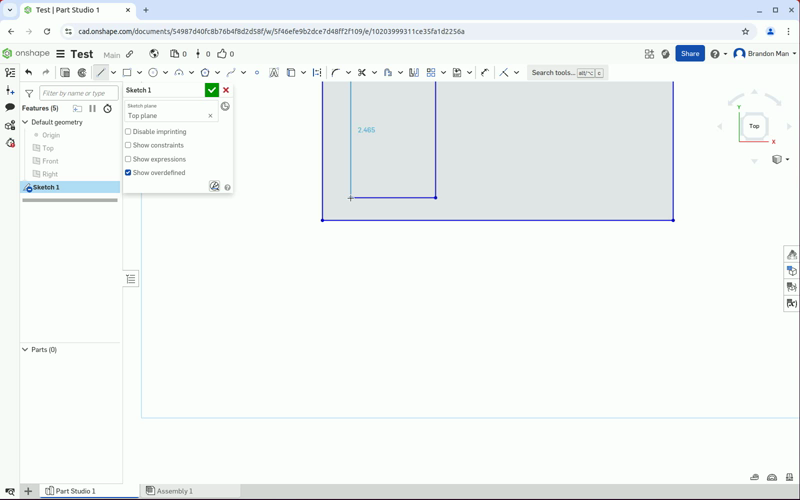
scroll(-6)
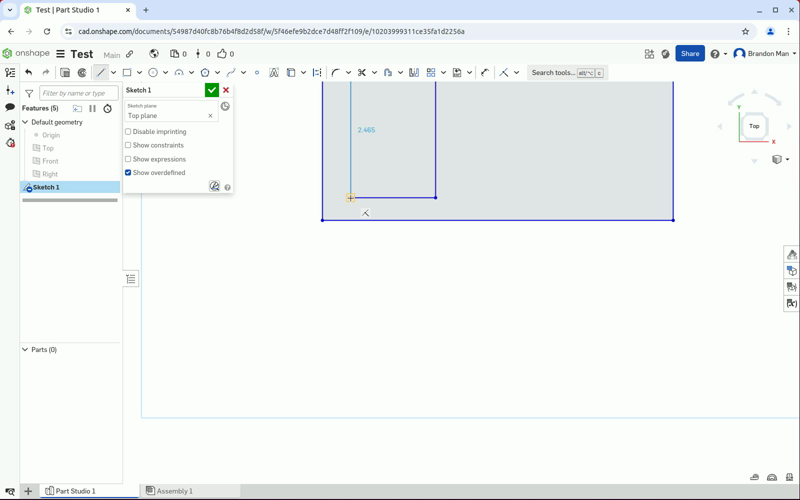
scroll(-6)
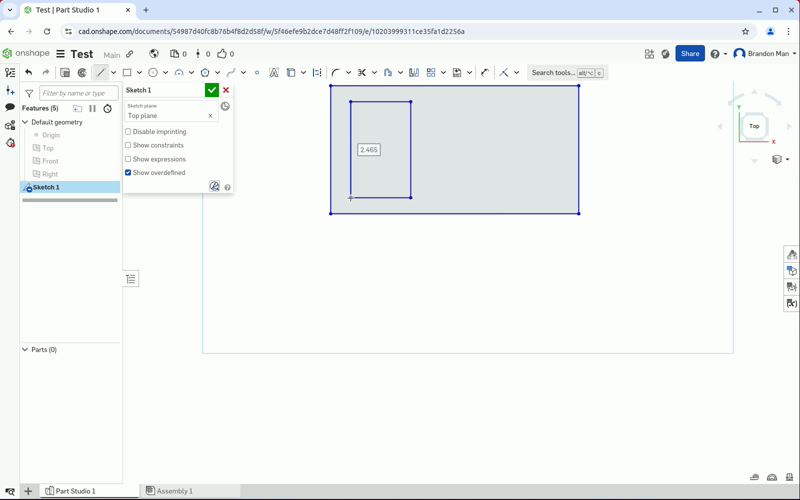
scroll(-6)
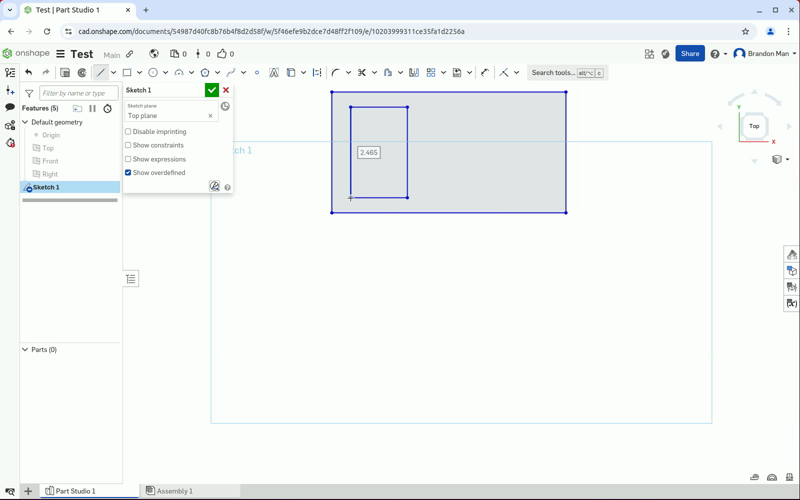
scroll(-6)
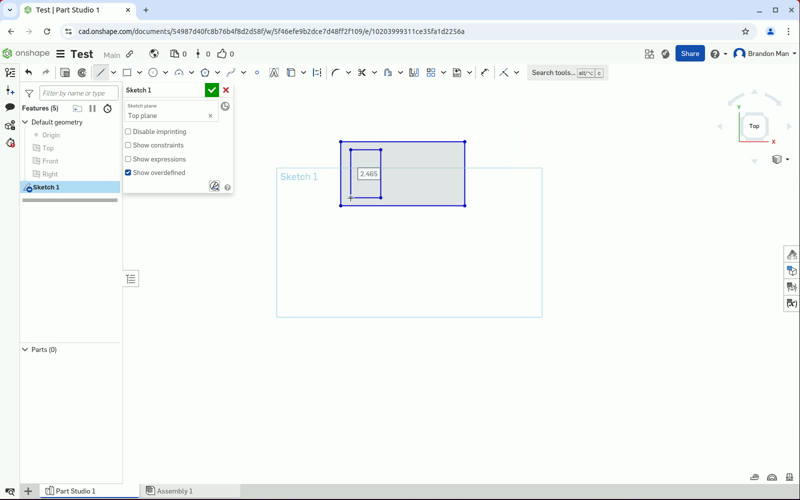
scroll(-6)
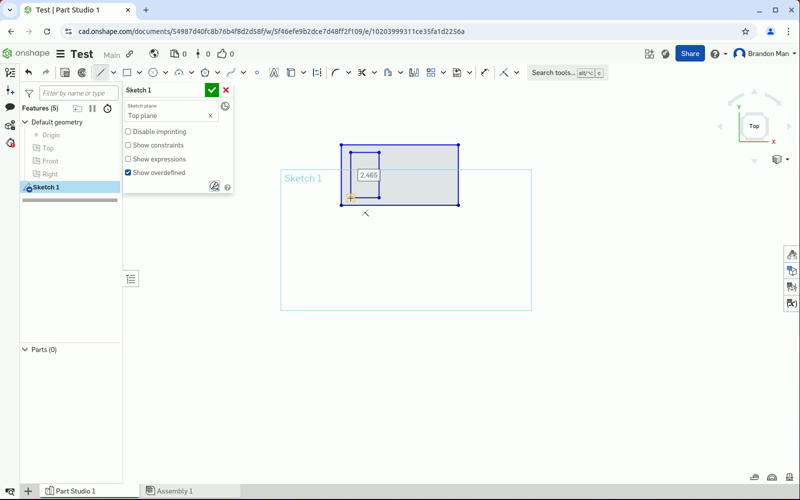
scroll(-6)
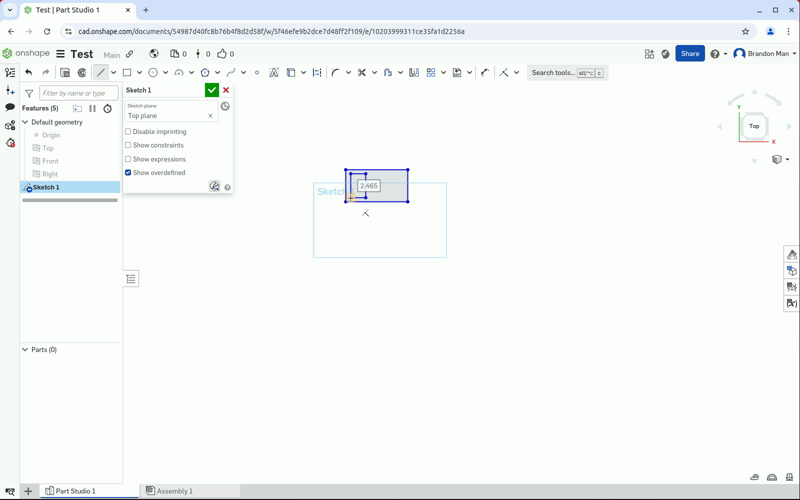
scroll(-6)
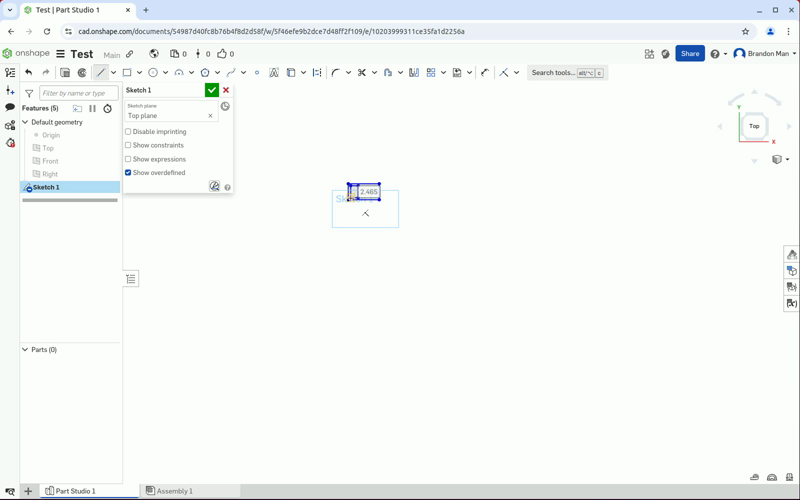
key(esc)
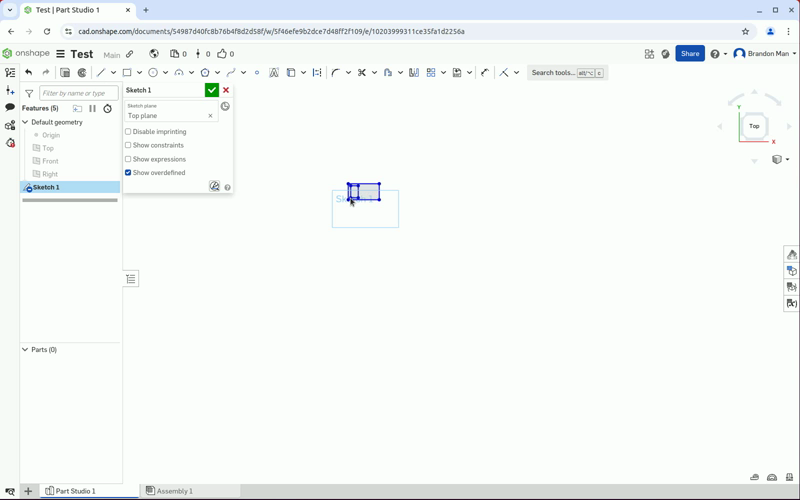
key(l)
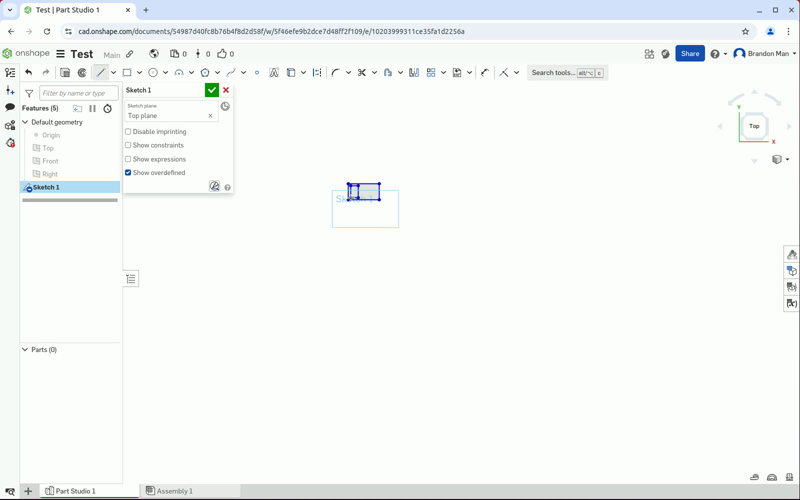
key_down(shift)
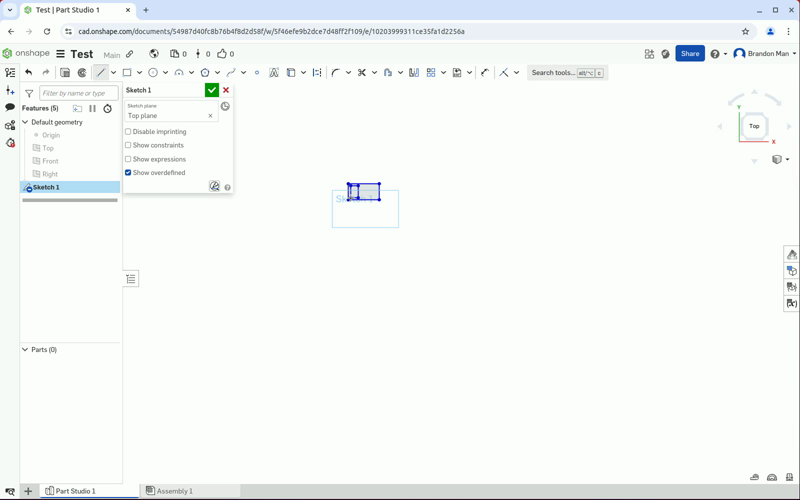
mouse_move(368, 197)
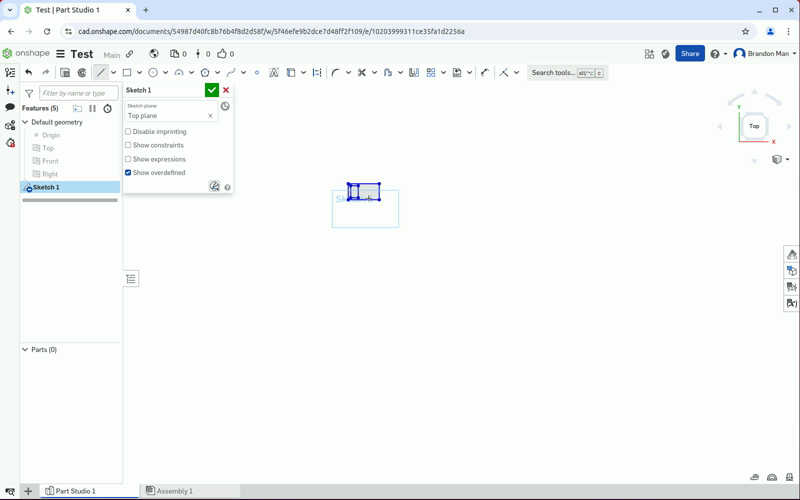
click(368, 197)
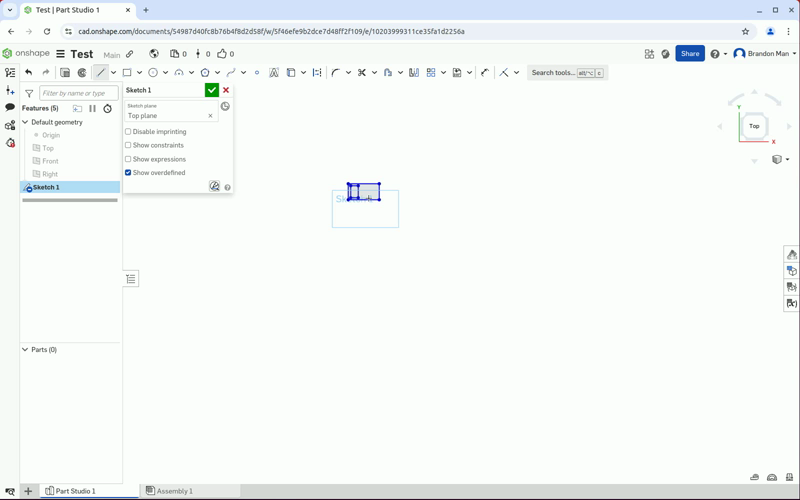
key_up(shift)
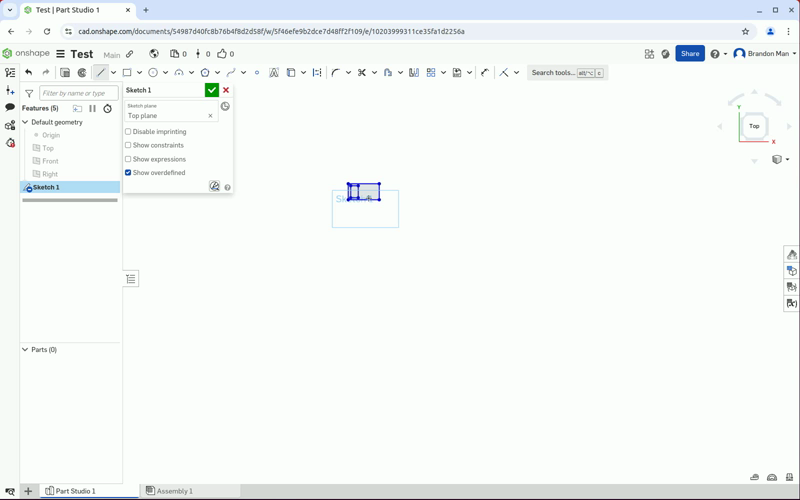
key_down(shift)
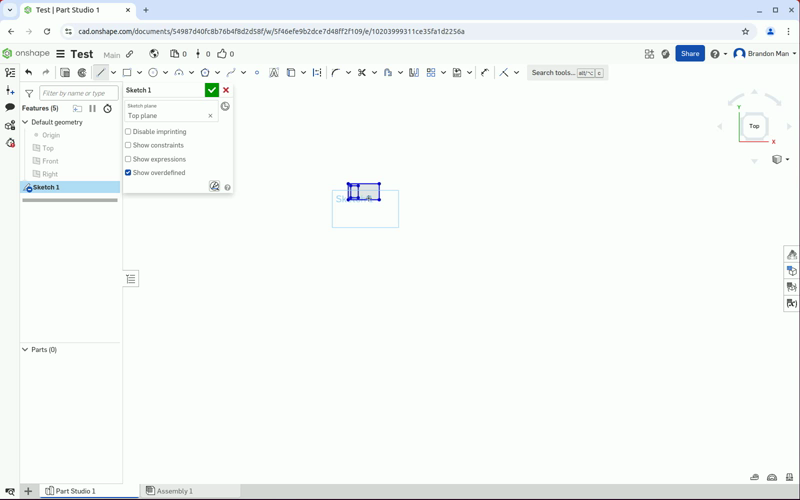
mouse_move(398, 197)
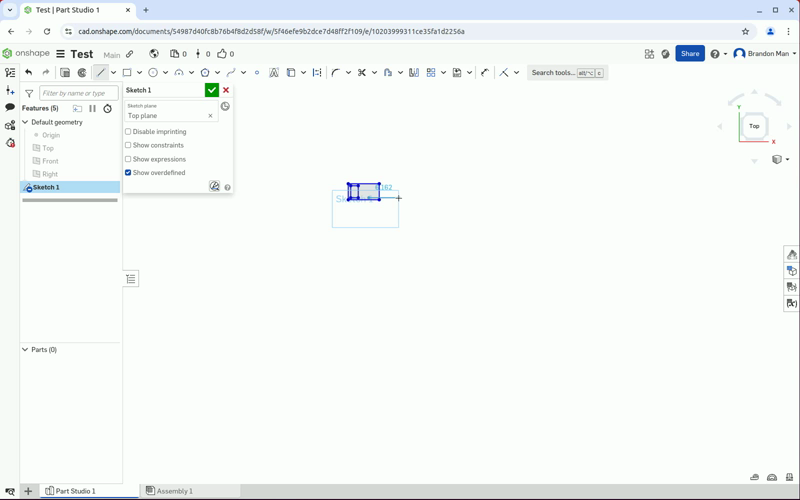
mouse_move(377, 197)
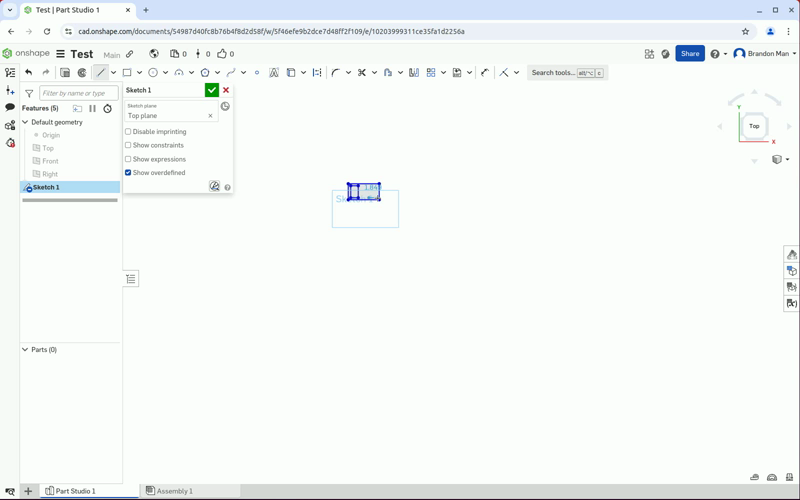
scroll(6)
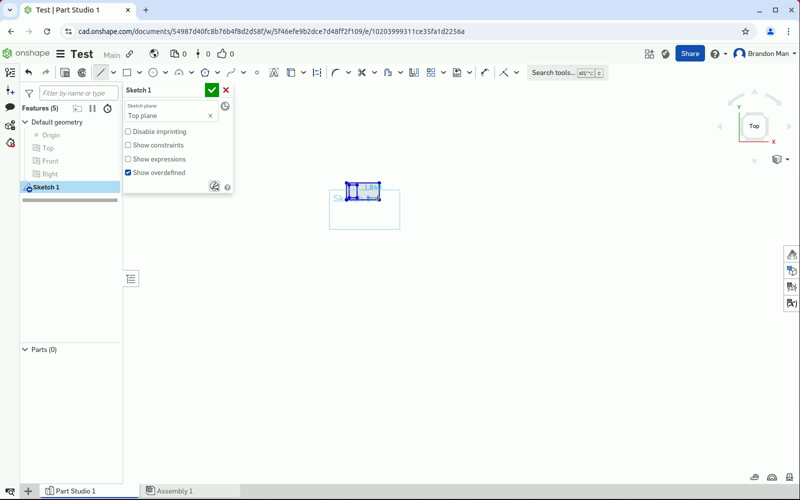
scroll(6)
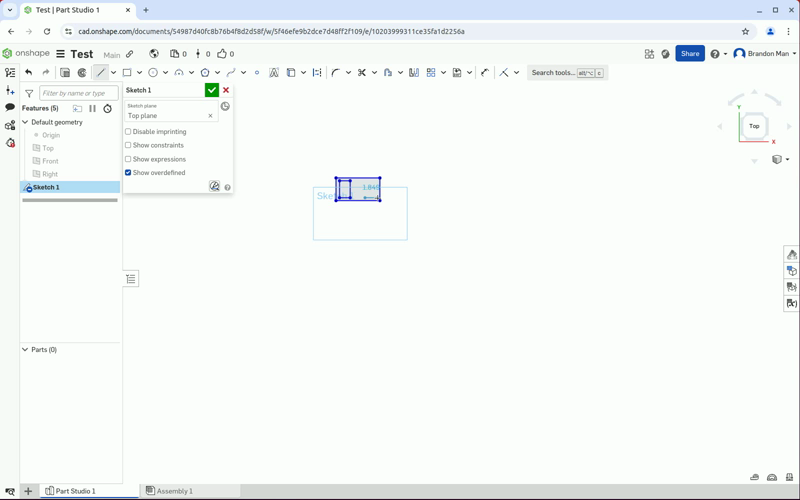
scroll(6)
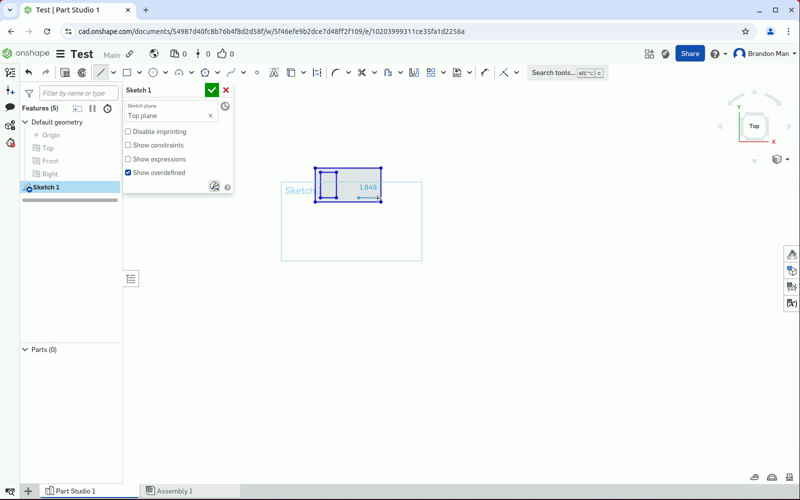
scroll(6)
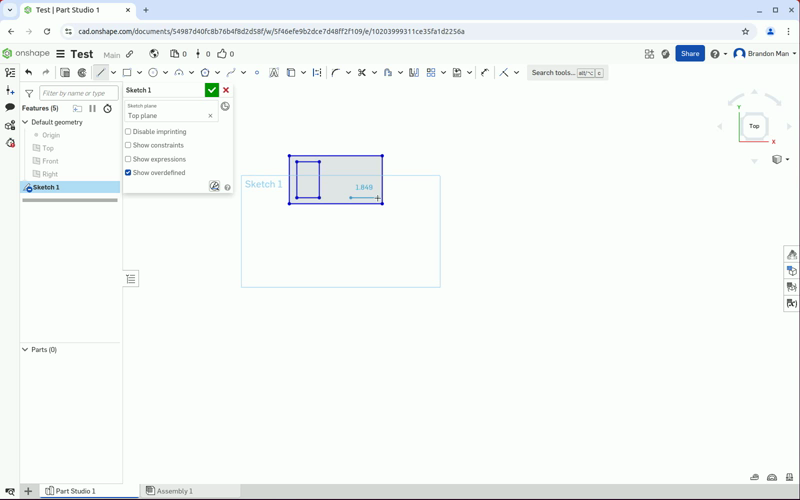
scroll(6)
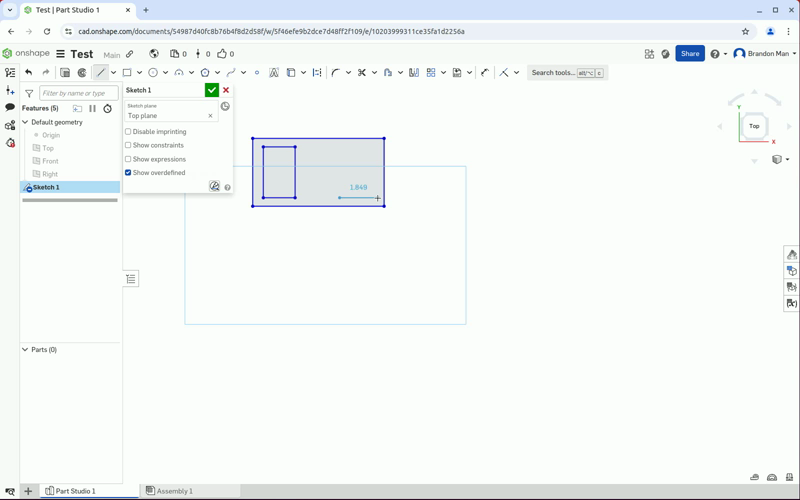
scroll(6)
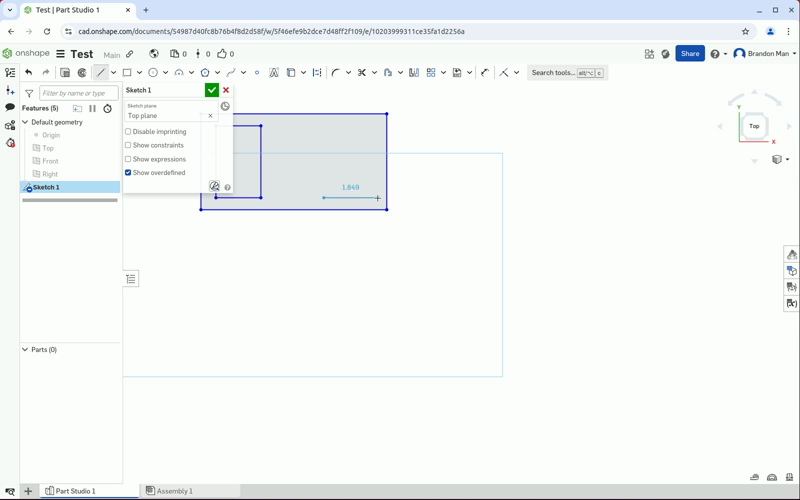
scroll(6)
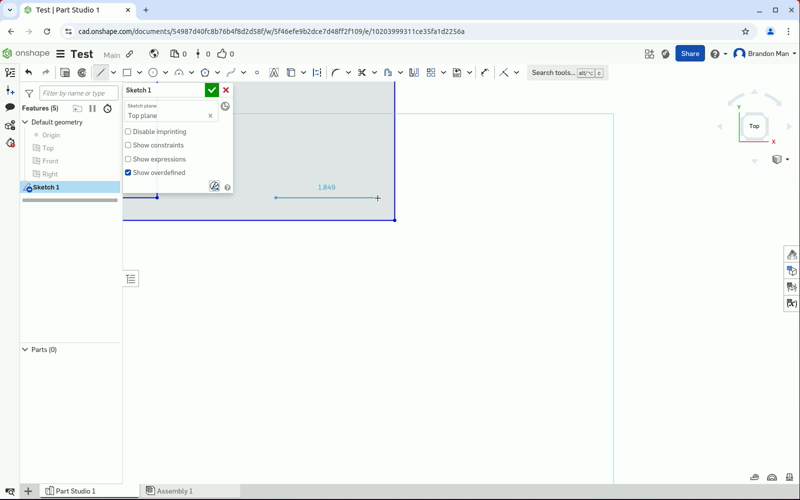
click(377, 197)
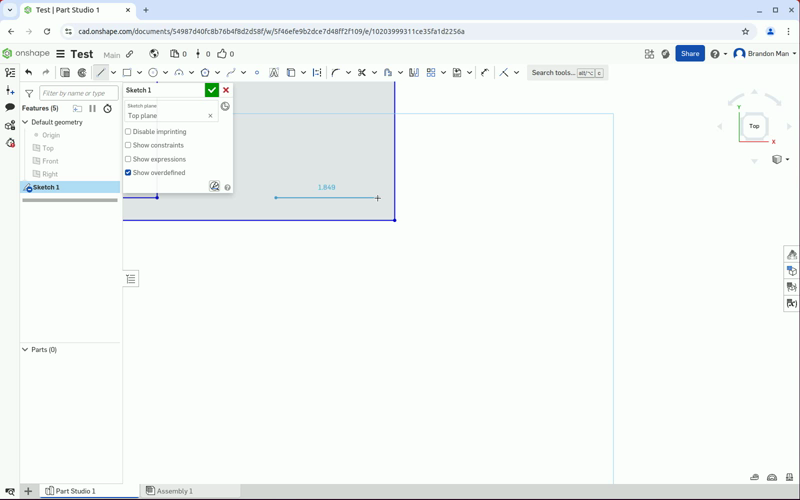
scroll(-6)
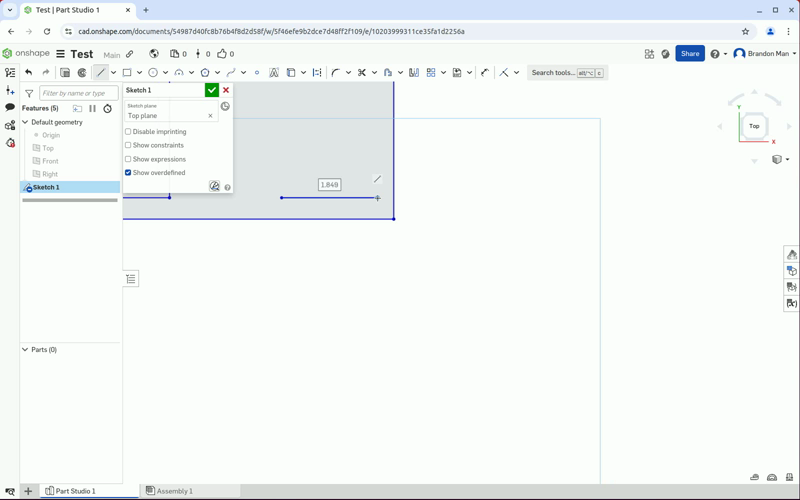
scroll(-6)
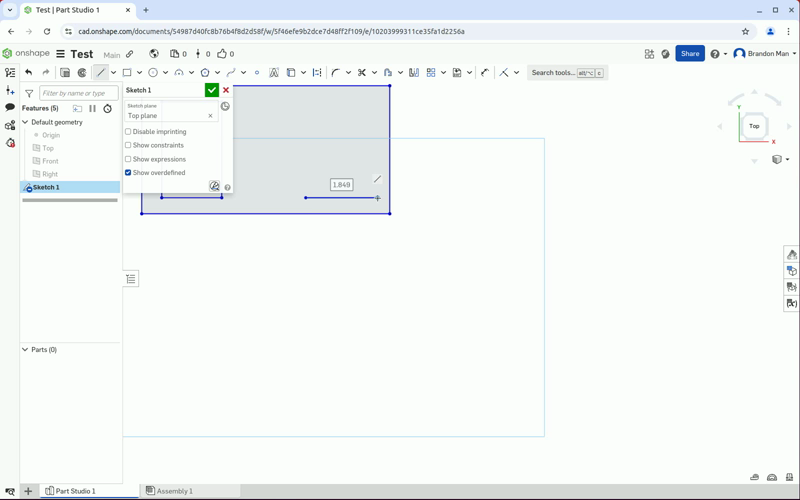
scroll(-6)
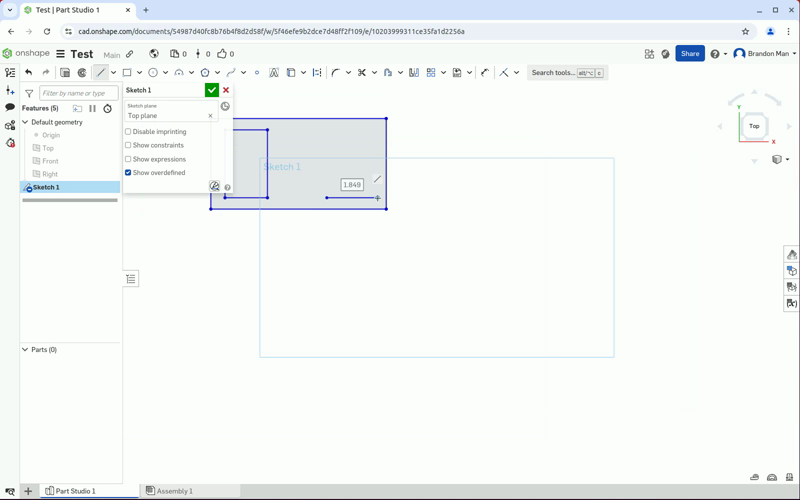
scroll(-6)
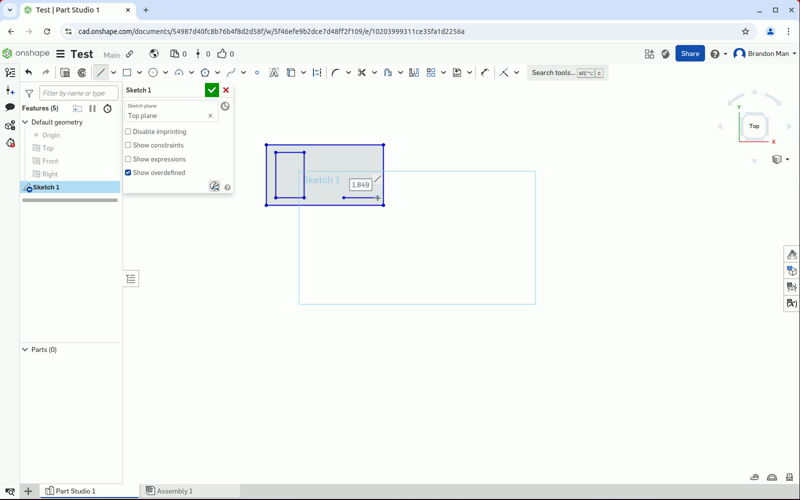
scroll(-6)
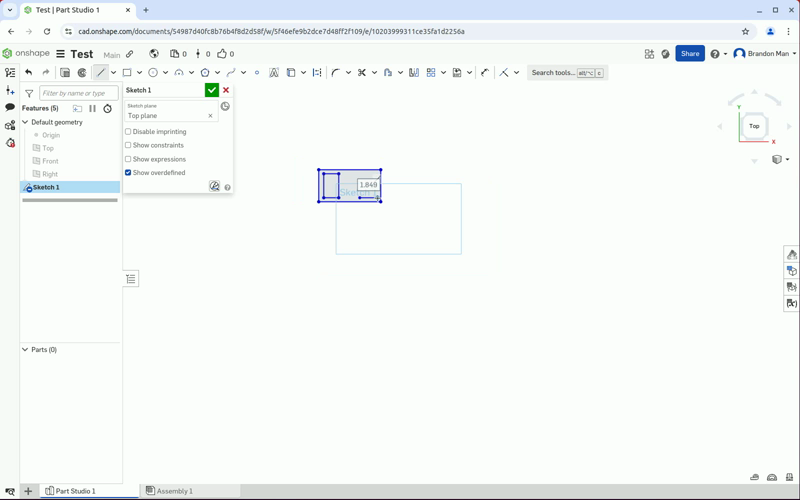
scroll(-6)
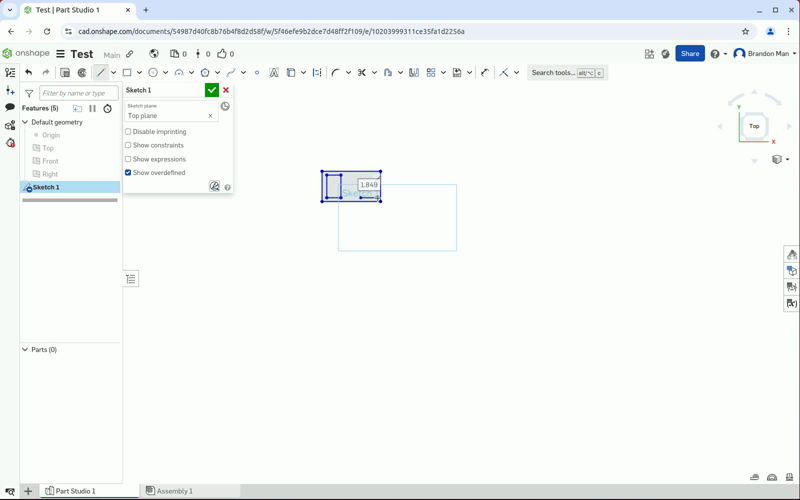
scroll(-6)
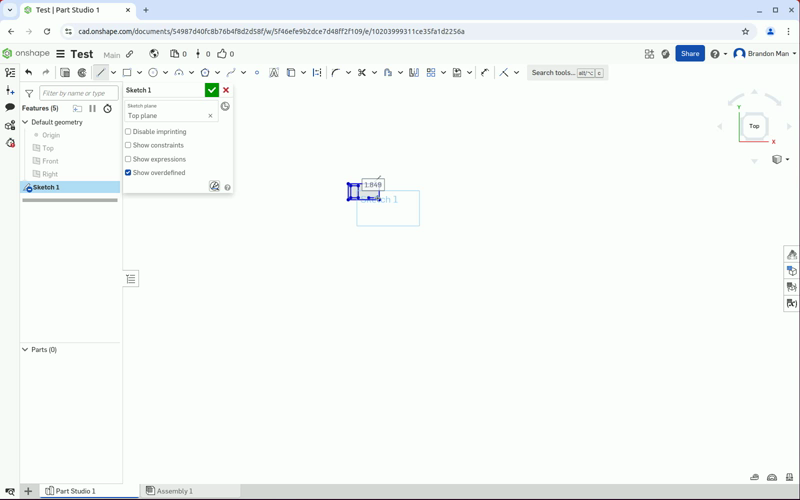
key_up(shift)
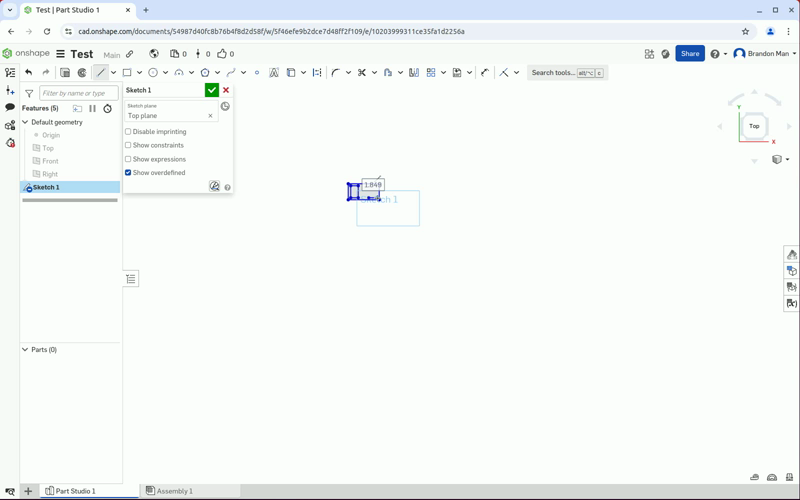
key_down(shift)
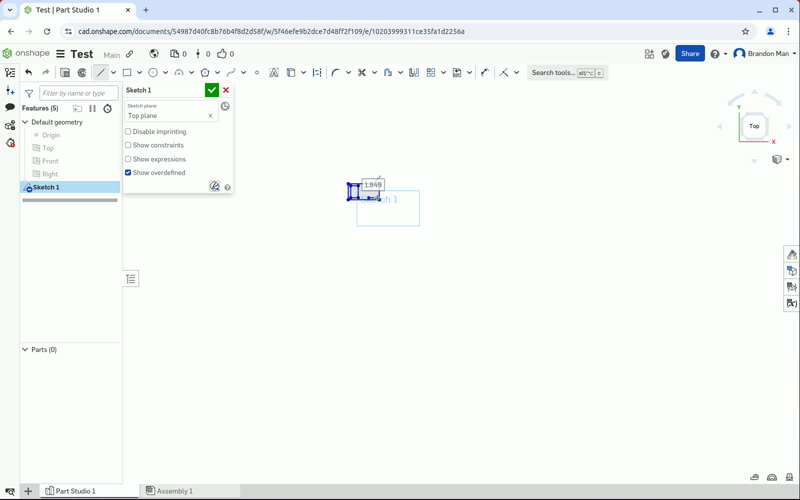
mouse_move(407, 197)
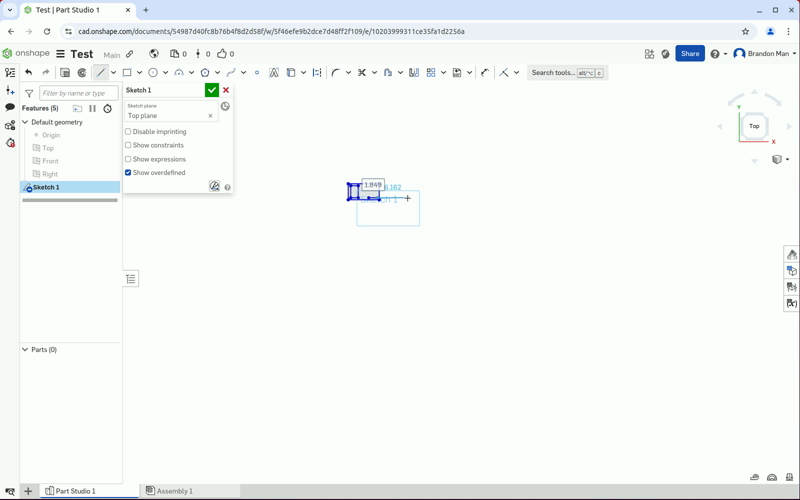
mouse_move(377, 185)
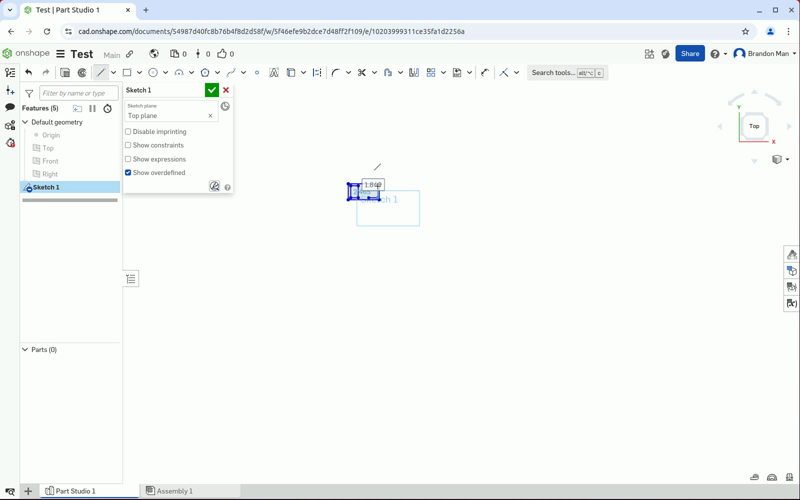
scroll(6)
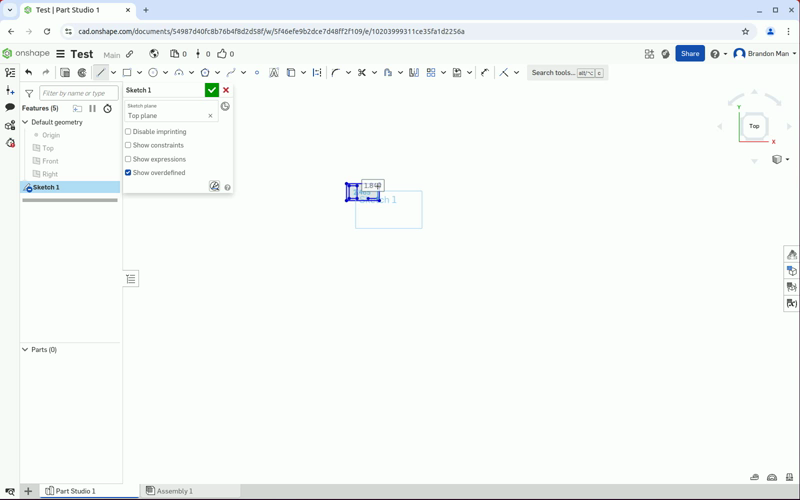
scroll(6)
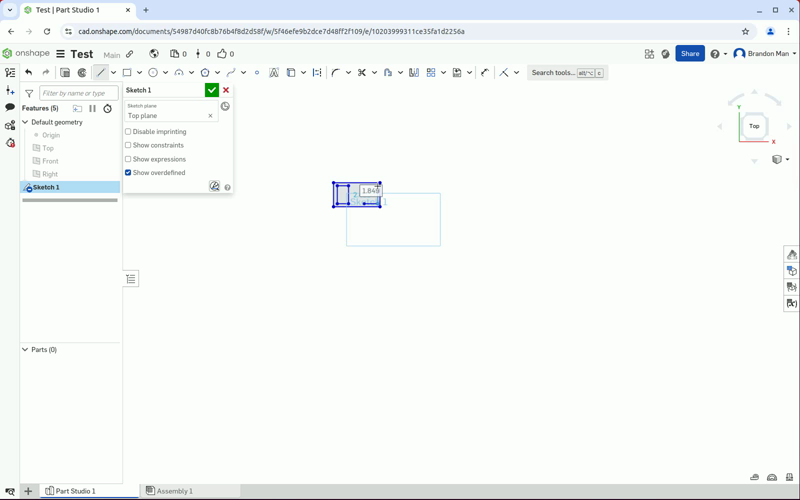
scroll(6)
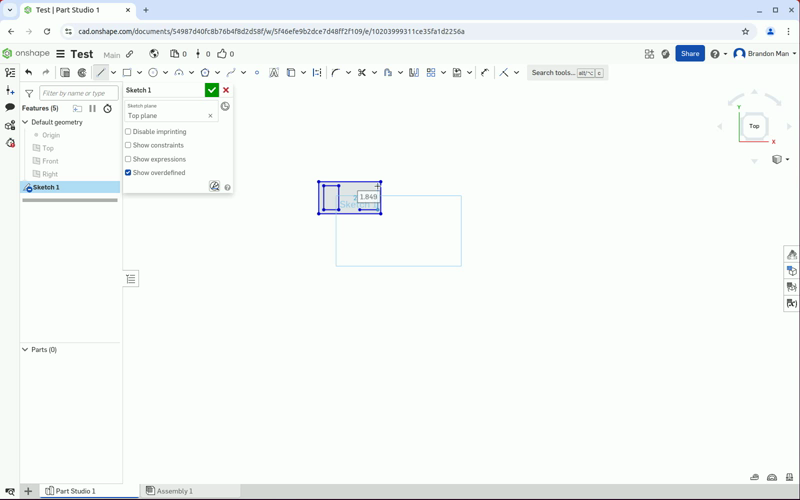
scroll(6)
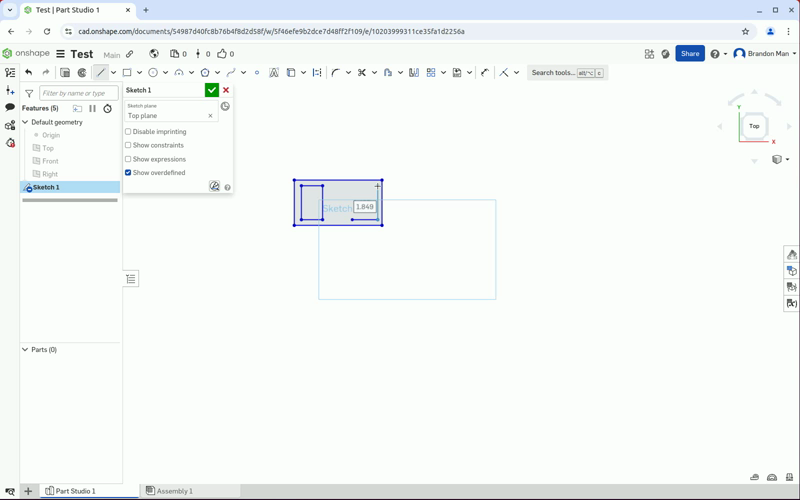
scroll(6)
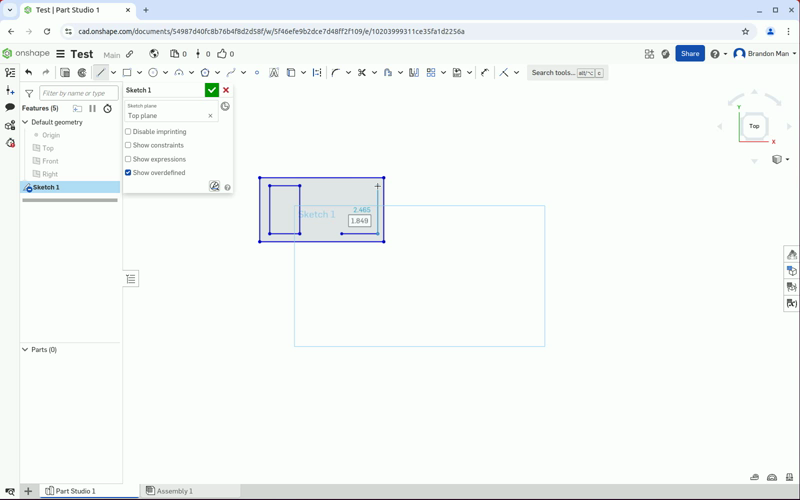
scroll(6)
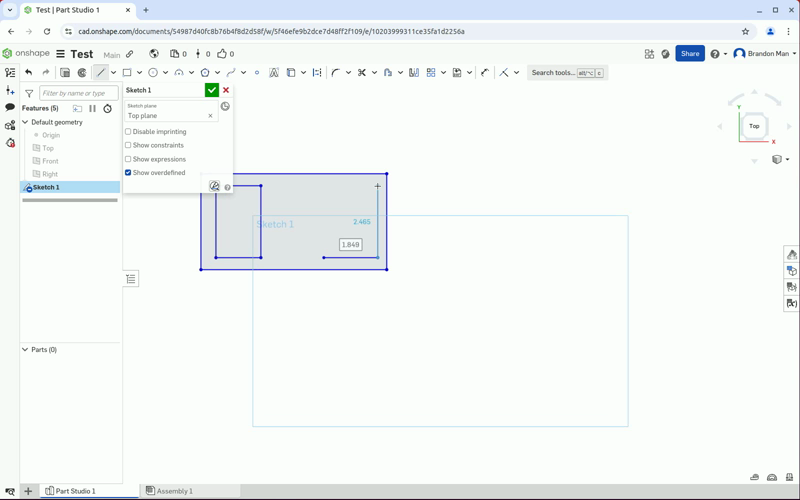
scroll(6)
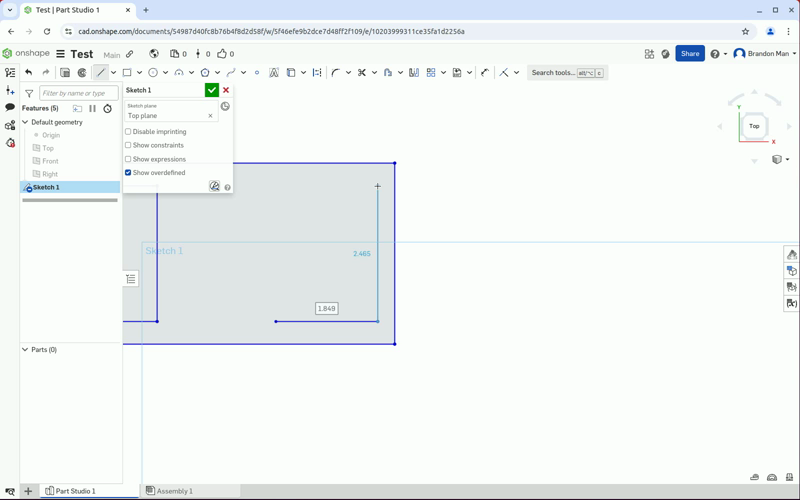
click(377, 185)
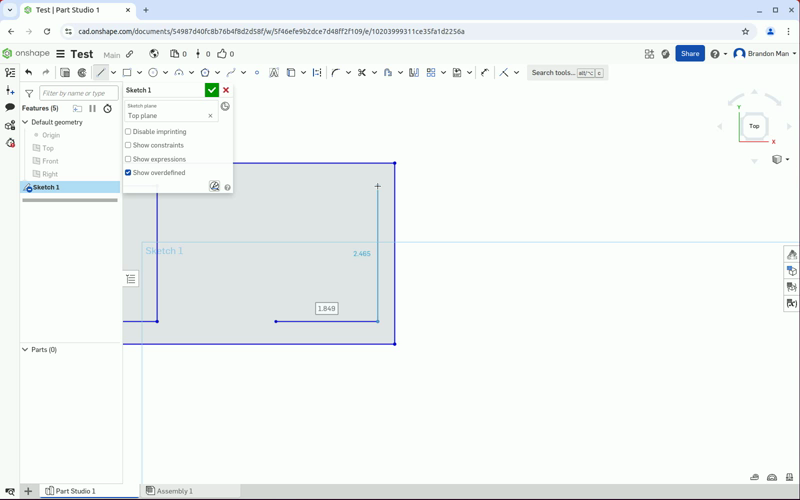
scroll(-6)
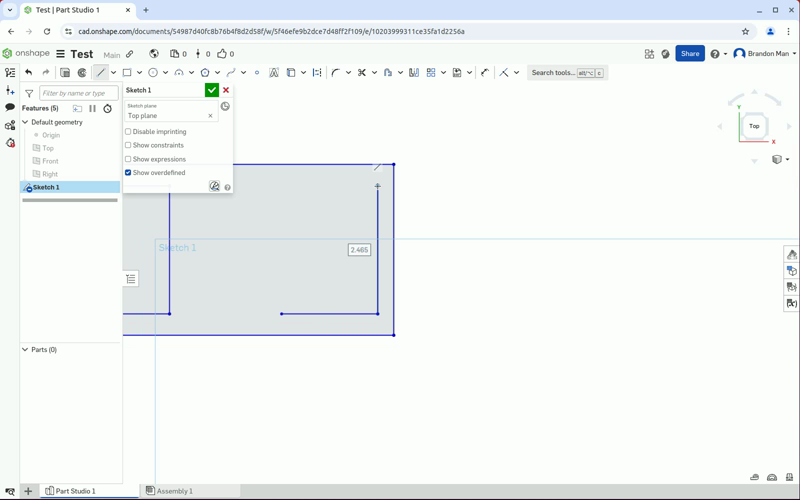
scroll(-6)
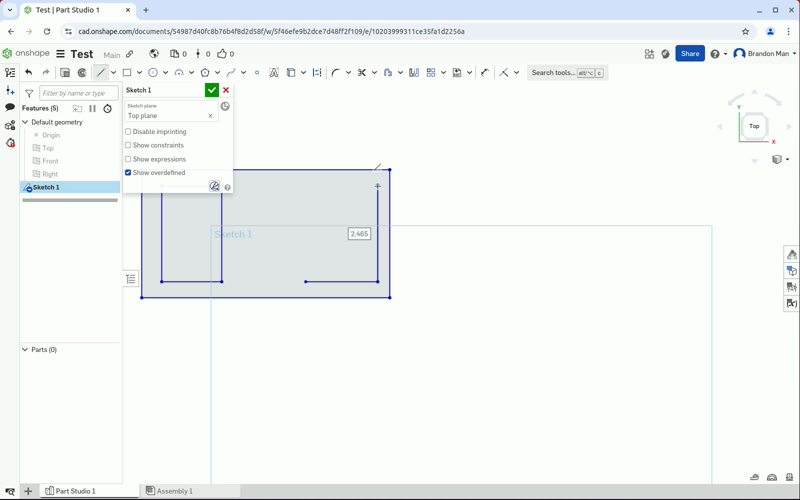
scroll(-6)
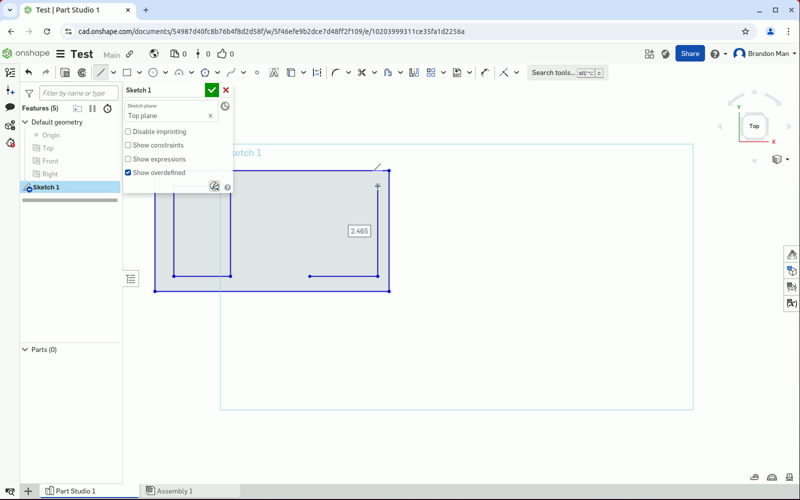
scroll(-6)
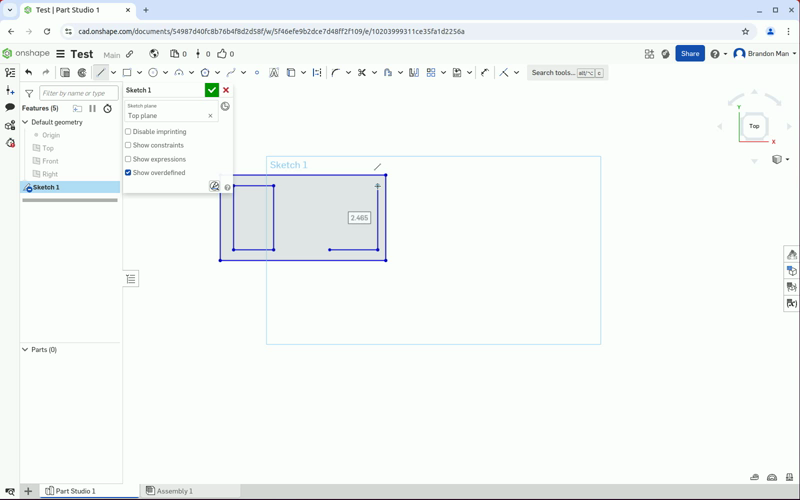
scroll(-6)
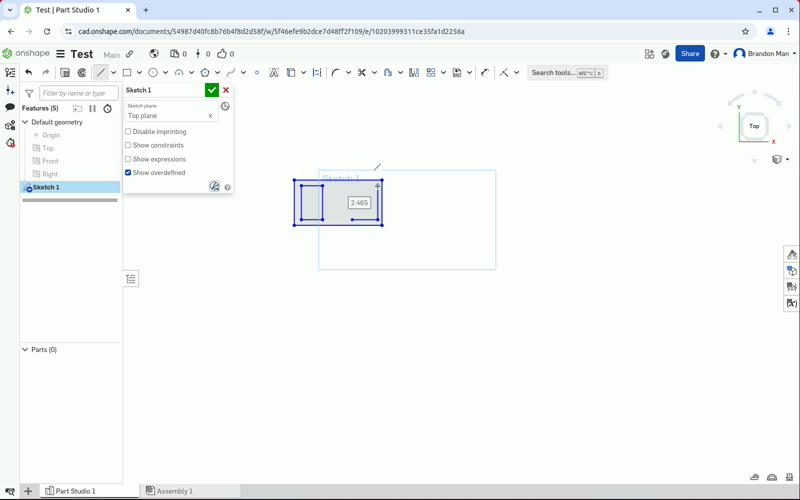
scroll(-6)
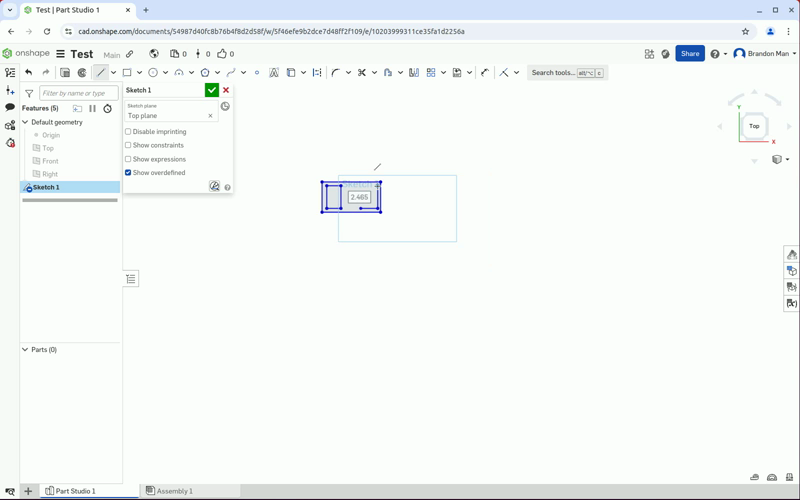
scroll(-6)
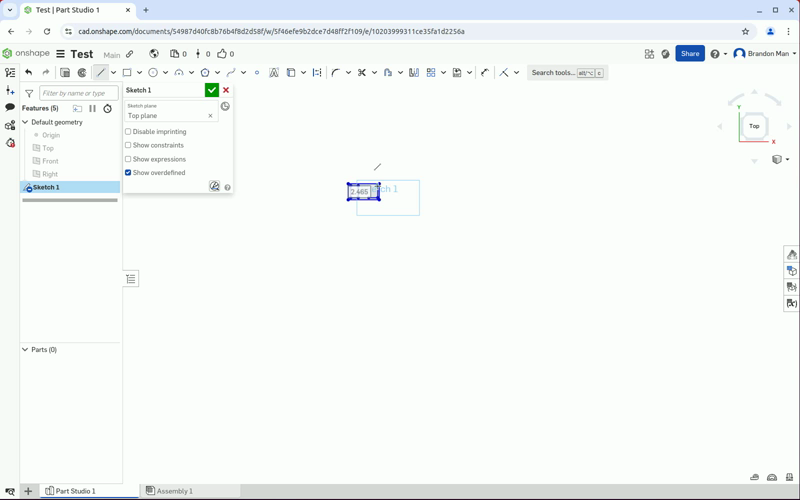
key_up(shift)
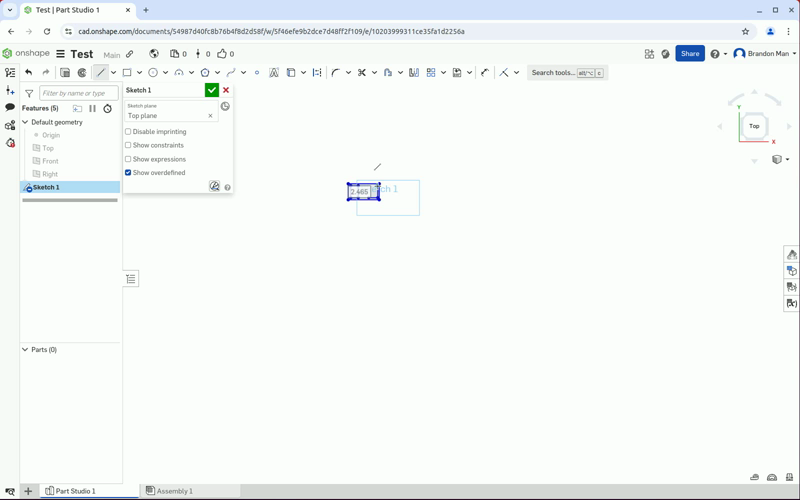
key_down(shift)
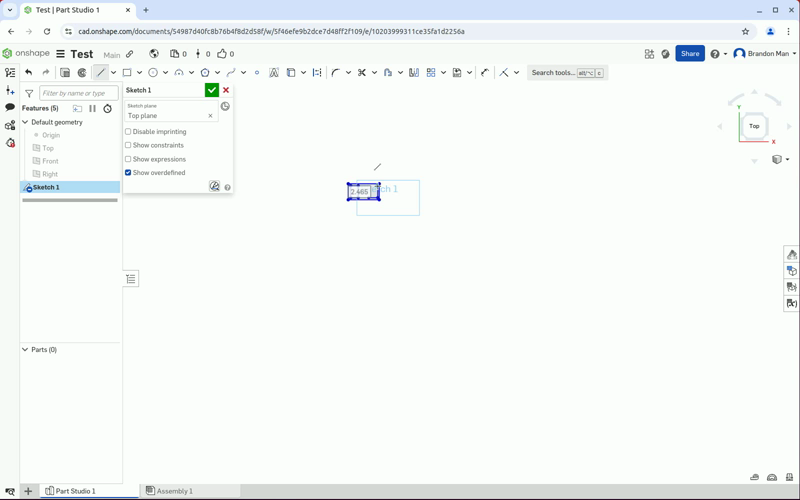
mouse_move(407, 185)
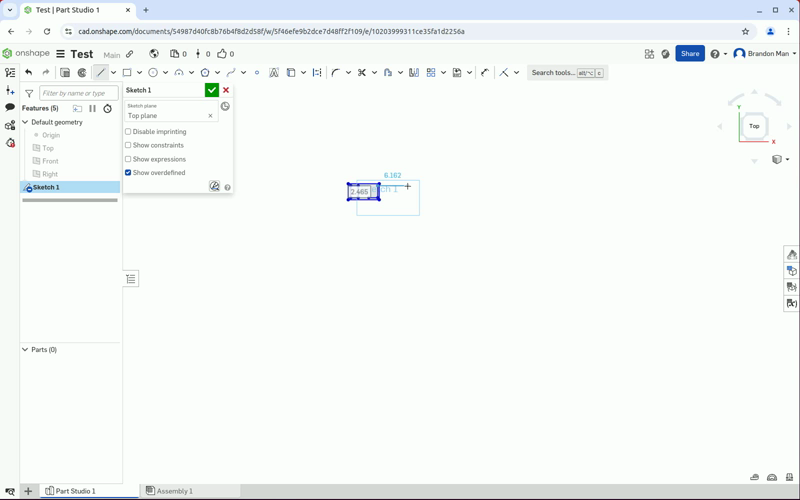
mouse_move(368, 185)
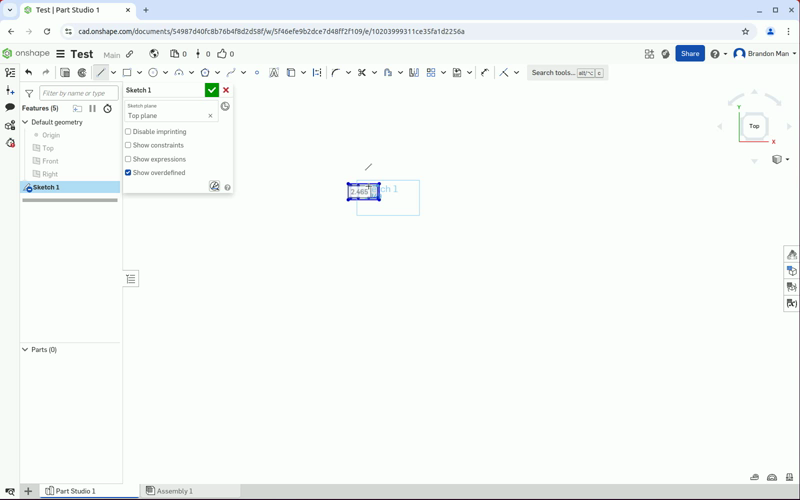
click(368, 185)
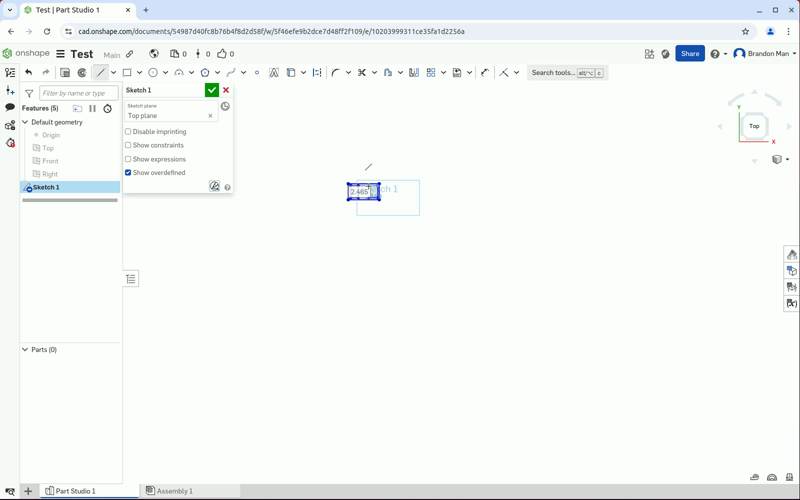
key_up(shift)
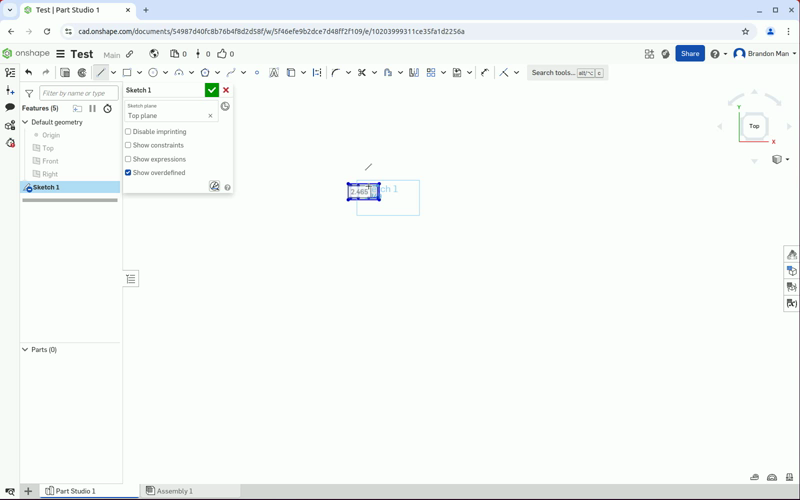
mouse_move(398, 185)
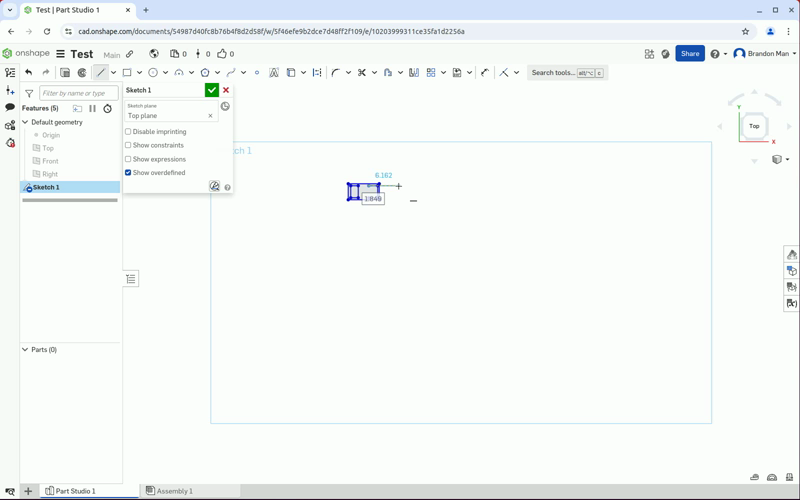
key_down(shift)
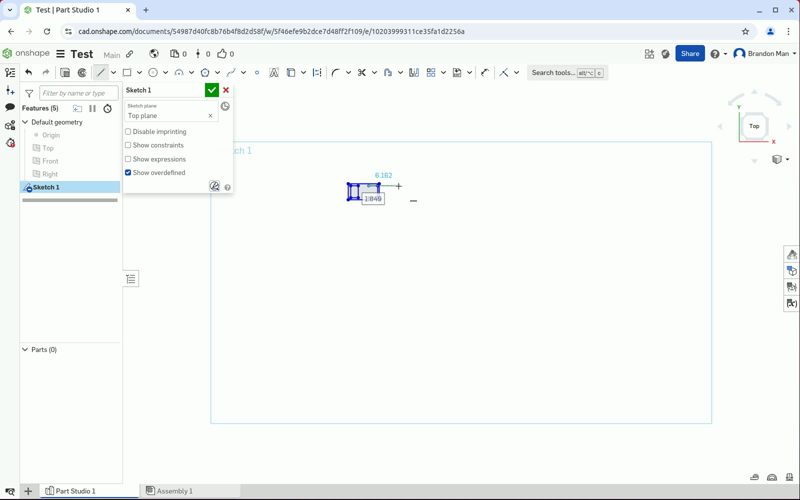
mouse_move(368, 197)
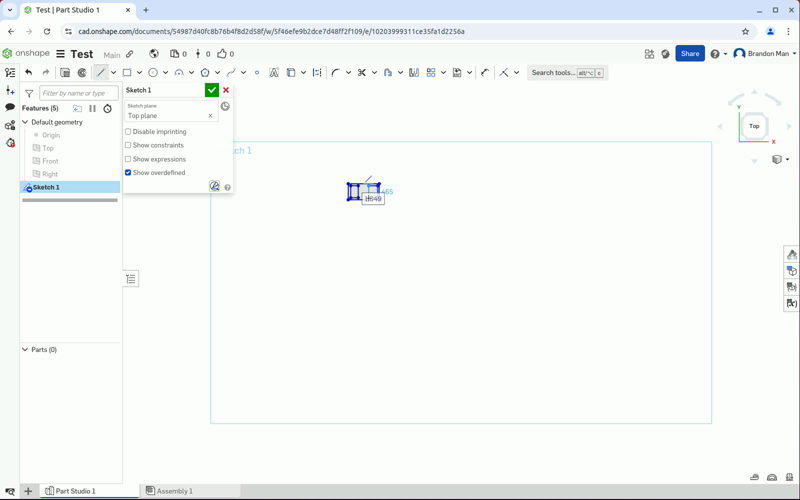
key_up(shift)
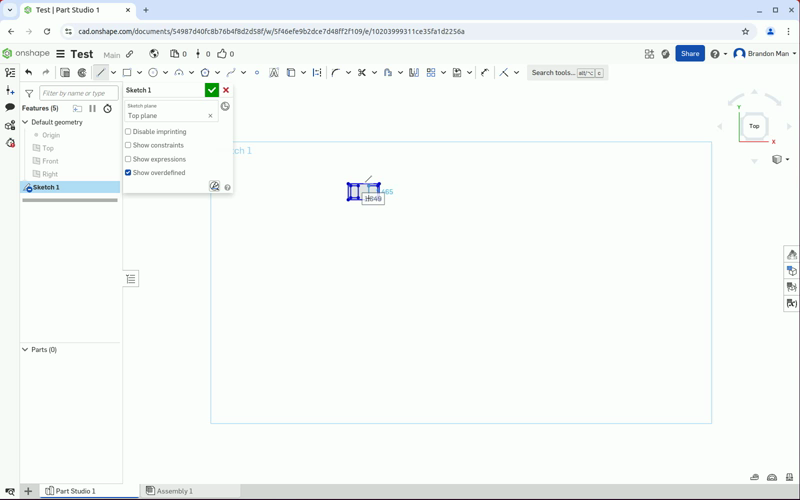
click(368, 197)
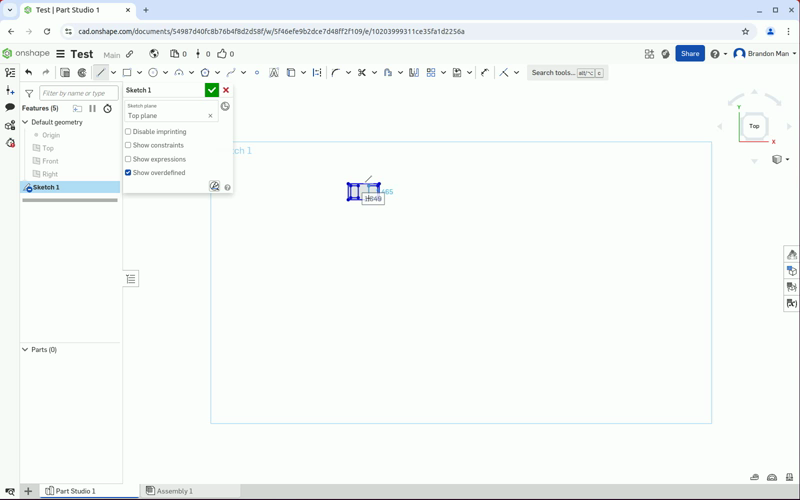
key(esc)
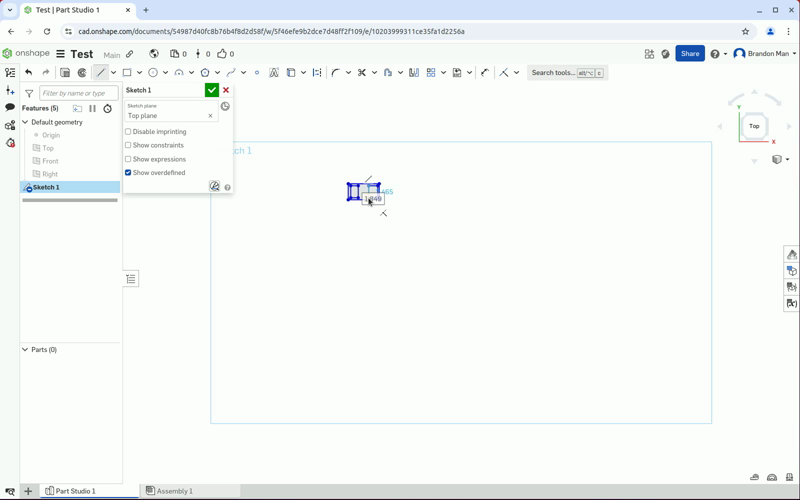
mouse_move(378, 198)
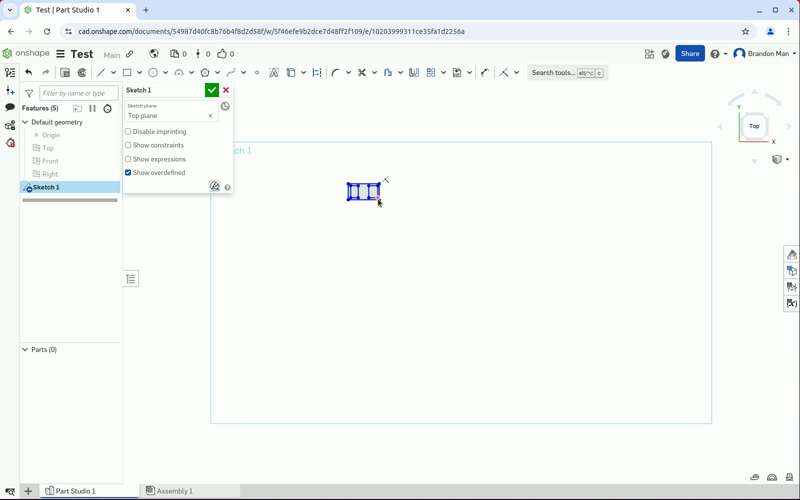
scroll(6)
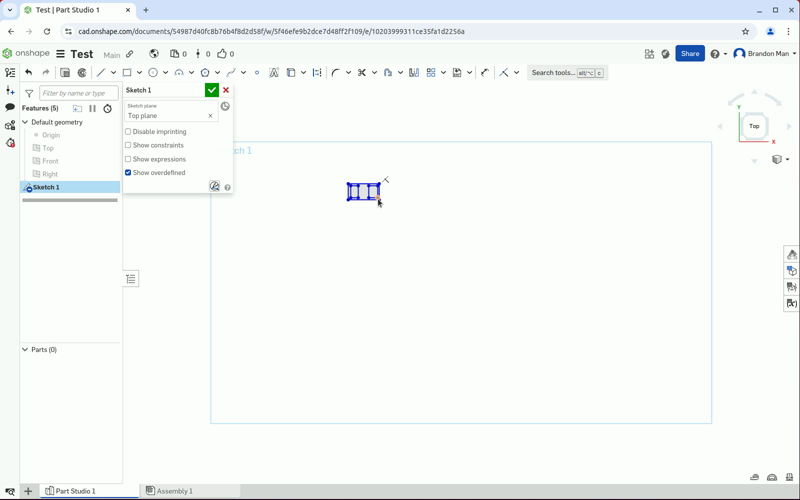
scroll(6)
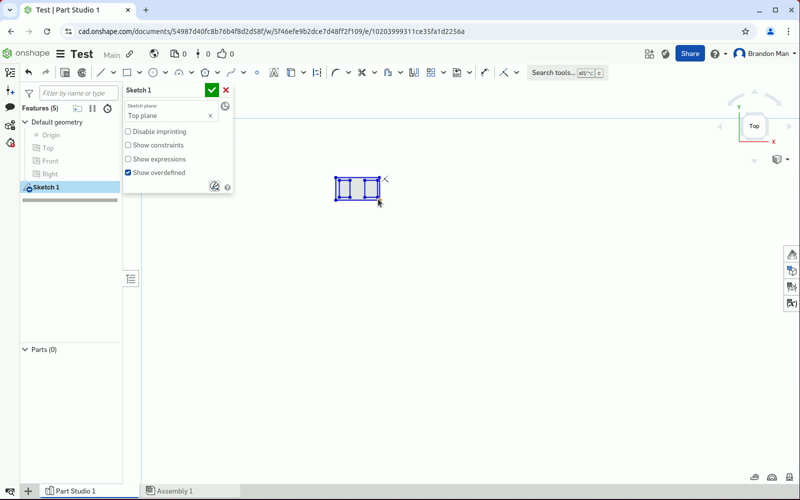
scroll(6)
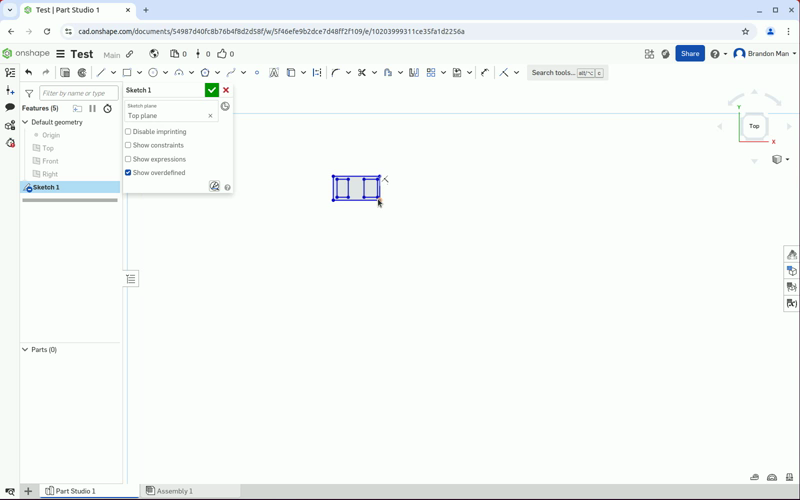
scroll(6)
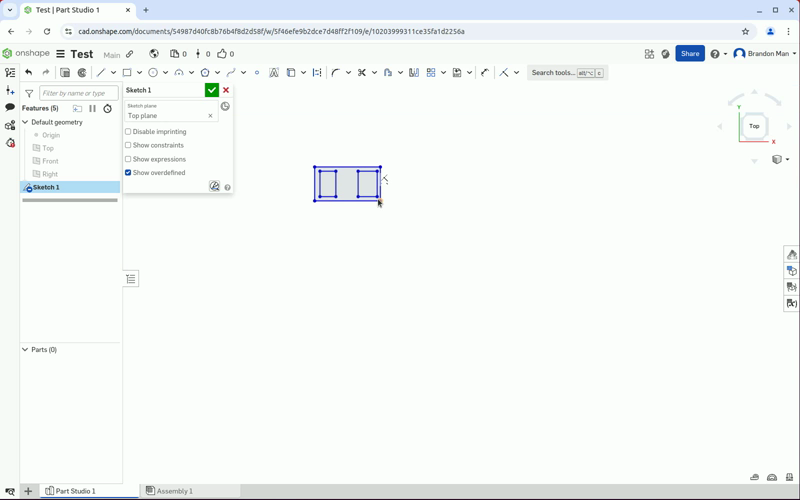
scroll(6)
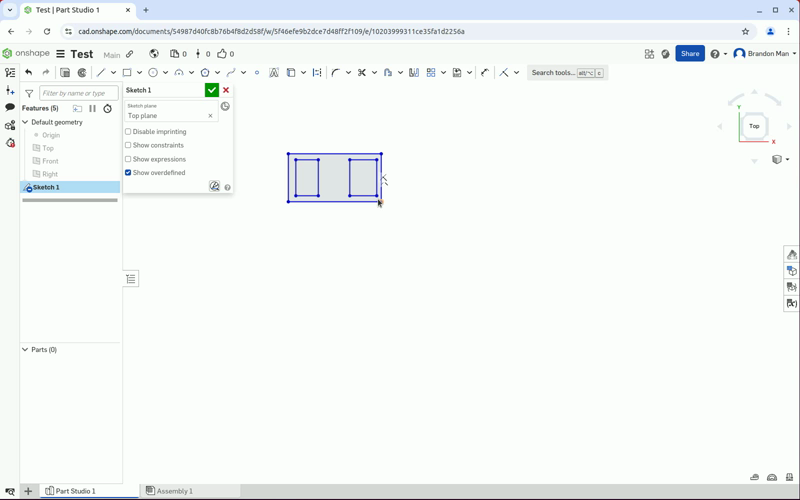
scroll(6)
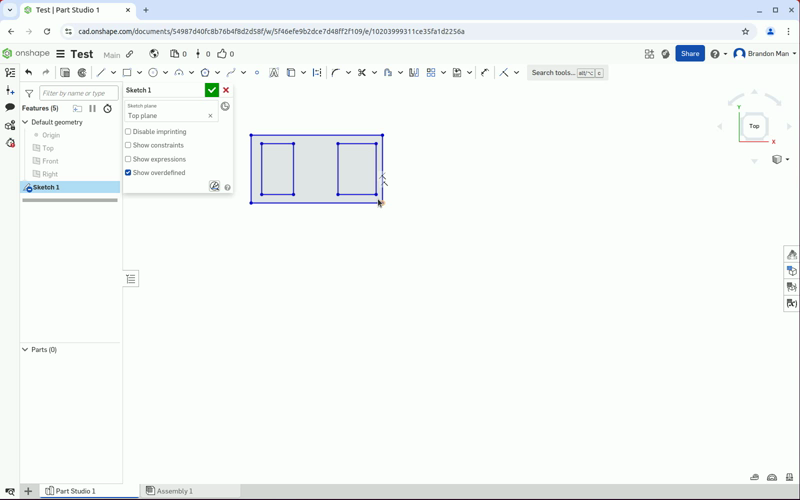
scroll(6)
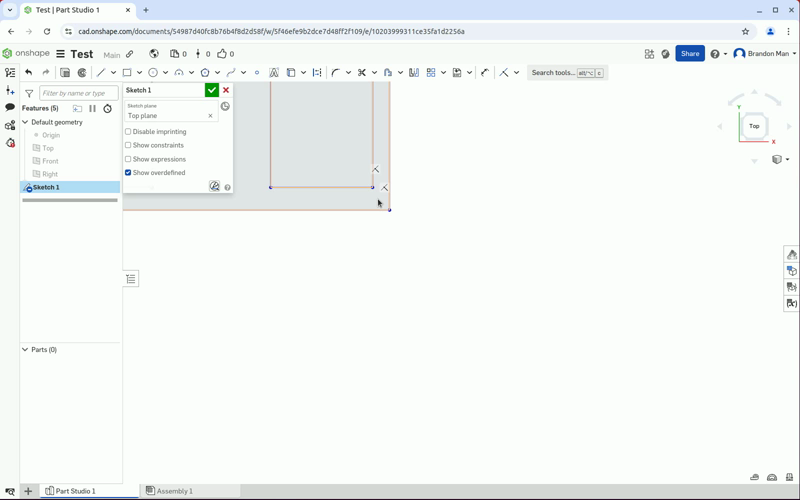
click(378, 198)
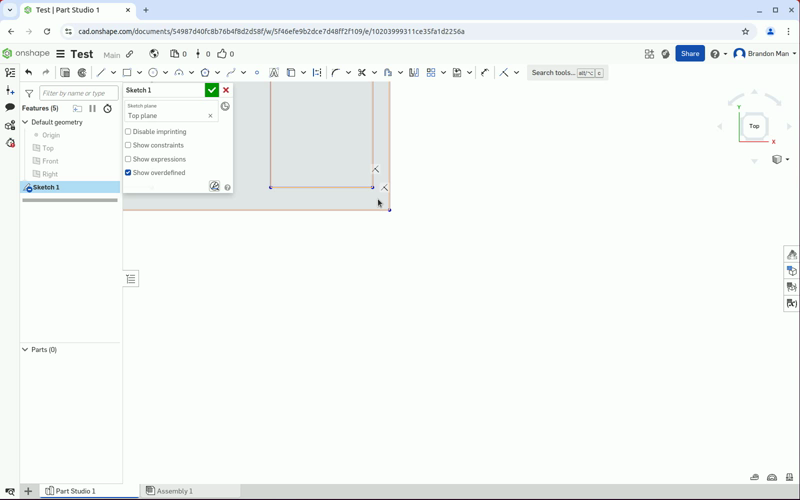
scroll(-6)
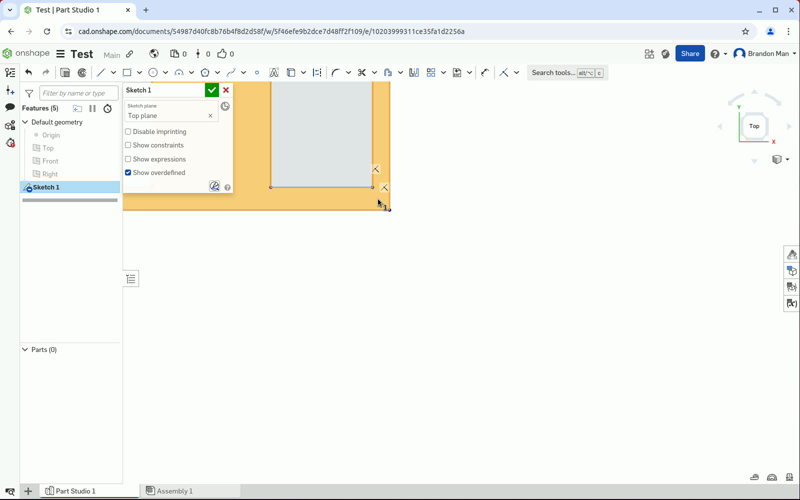
scroll(-6)
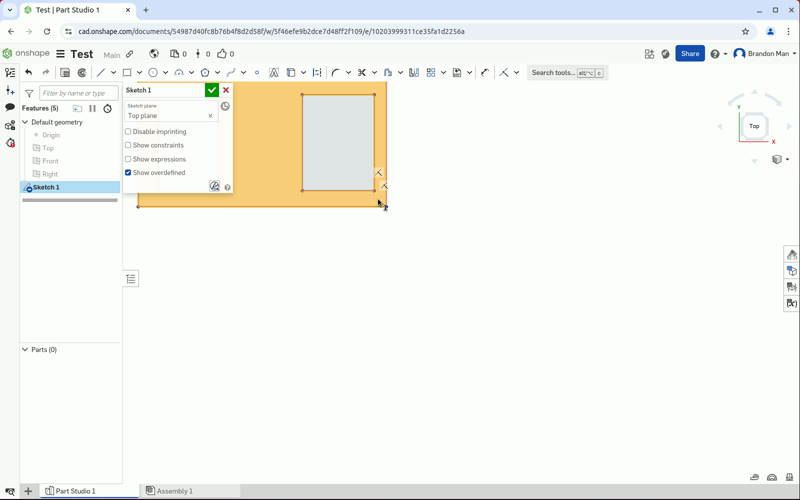
scroll(-6)
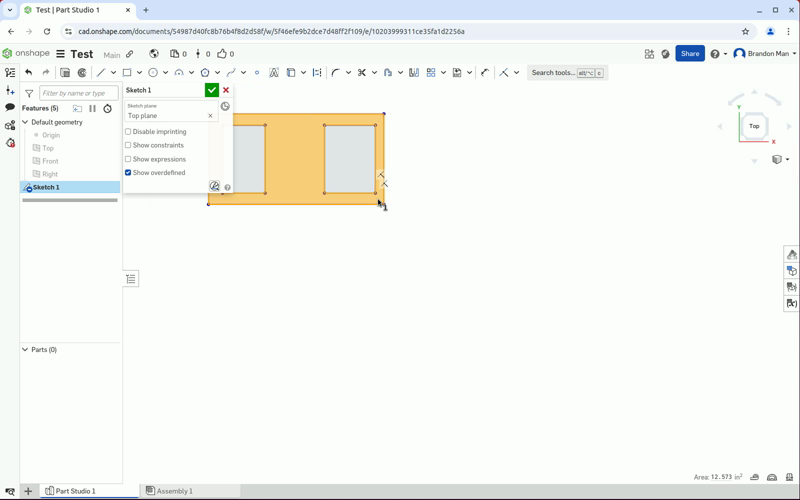
scroll(-6)
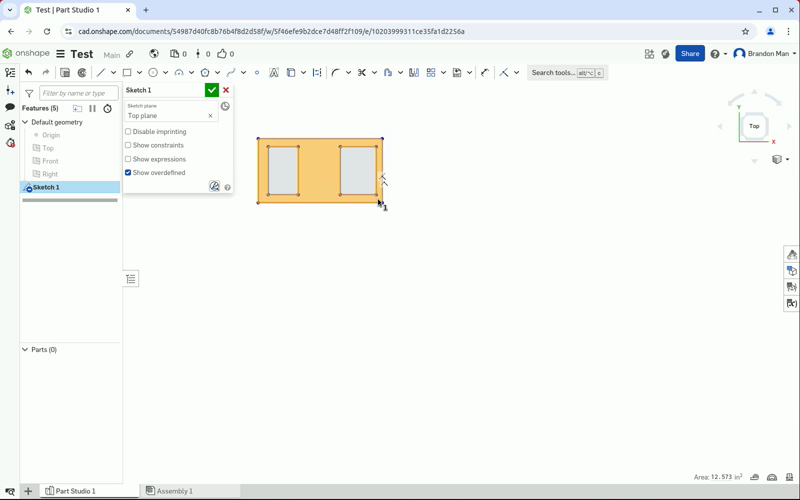
scroll(-6)
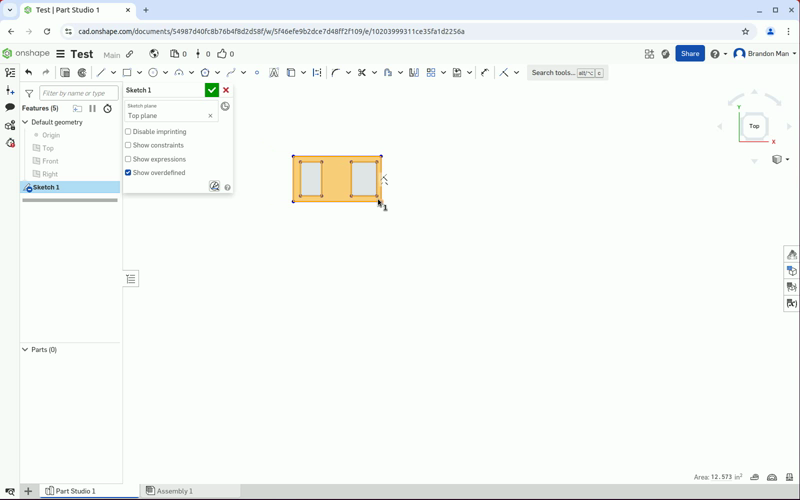
scroll(-6)
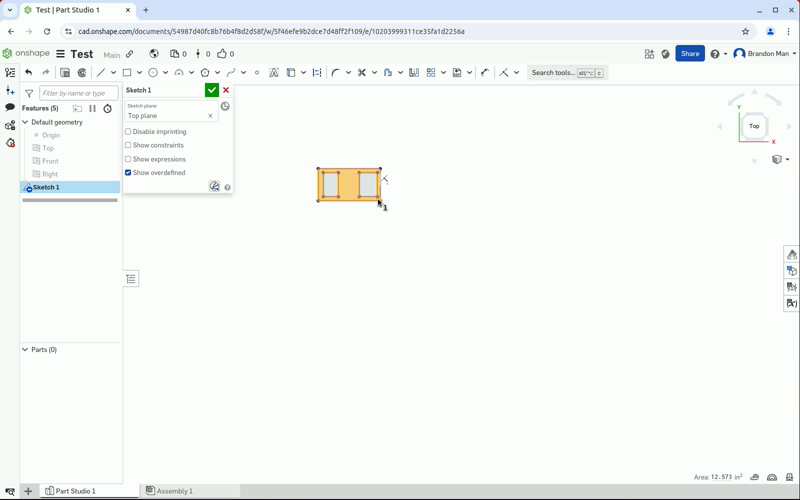
scroll(-6)
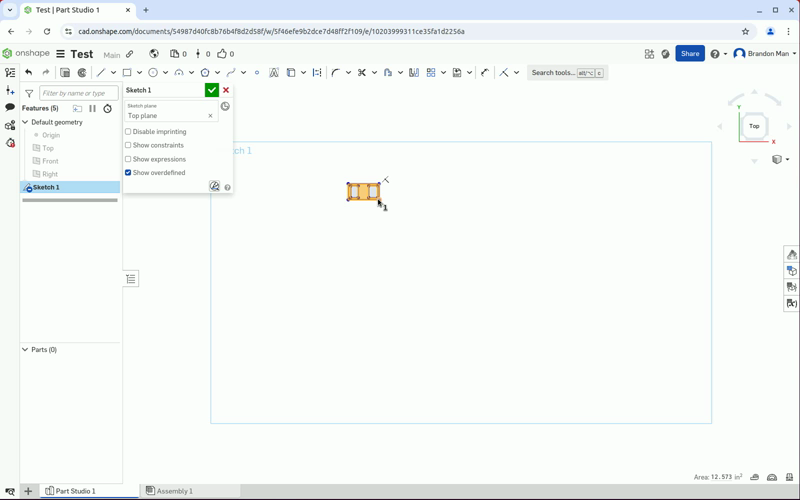
mouse_move(73, 352)
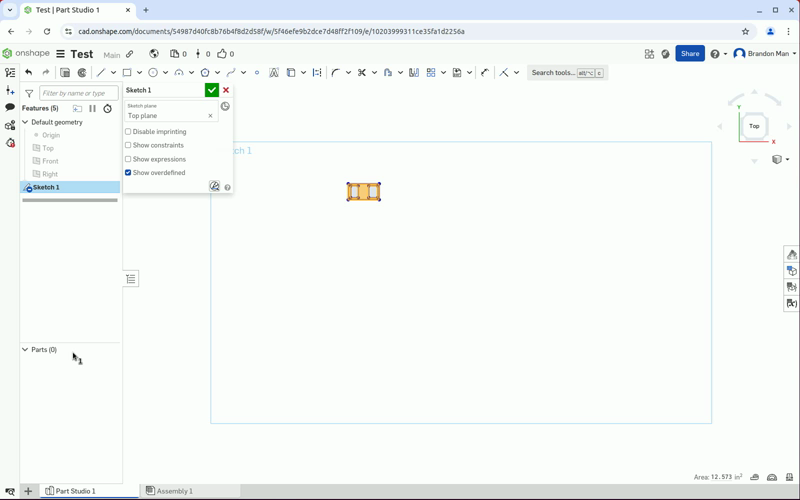
key(shift+y)
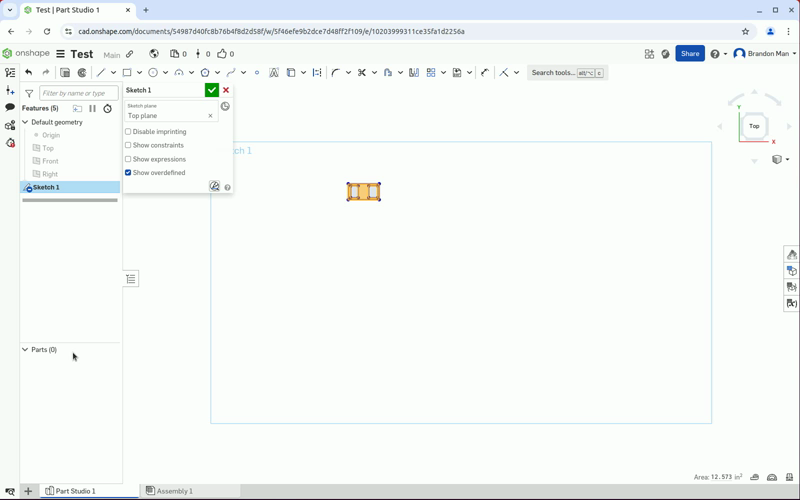
key(shift+e)
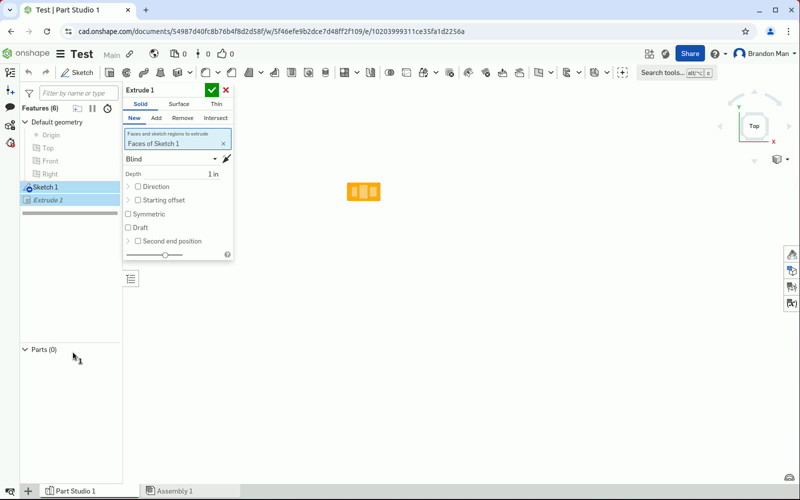
mouse_move(143, 106)
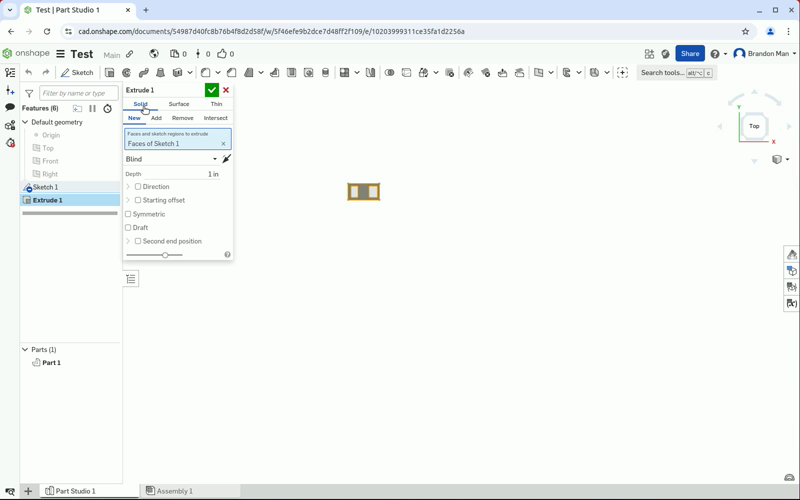
click(143, 106)
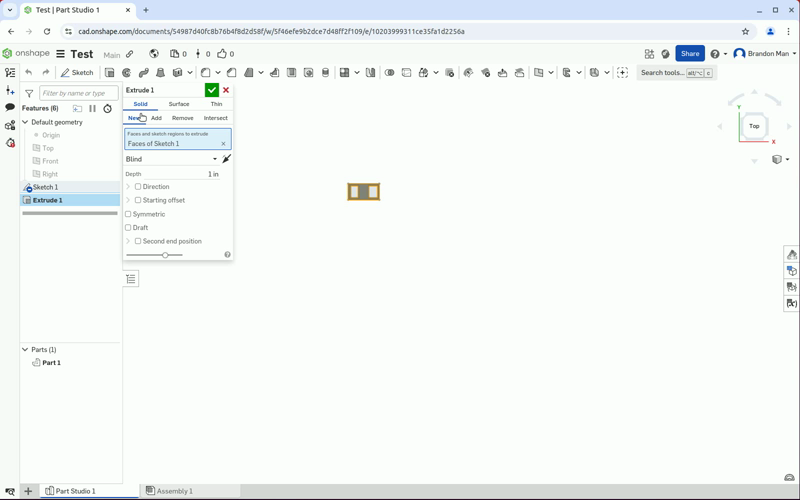
mouse_move(137, 120)
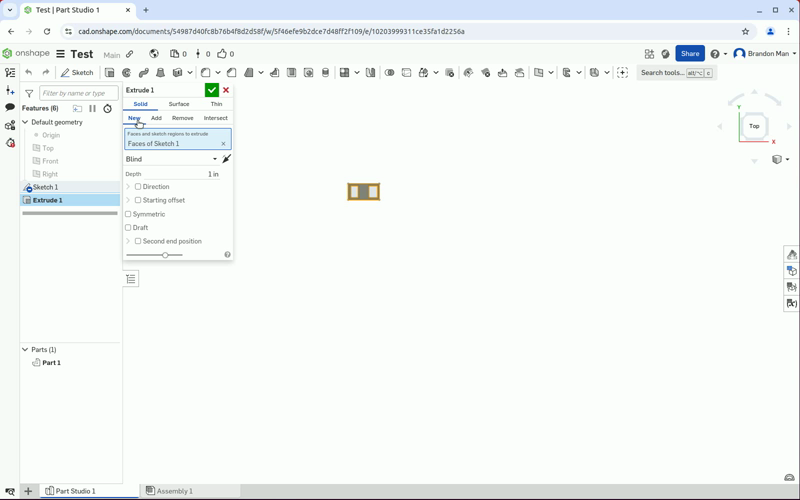
click(137, 120)
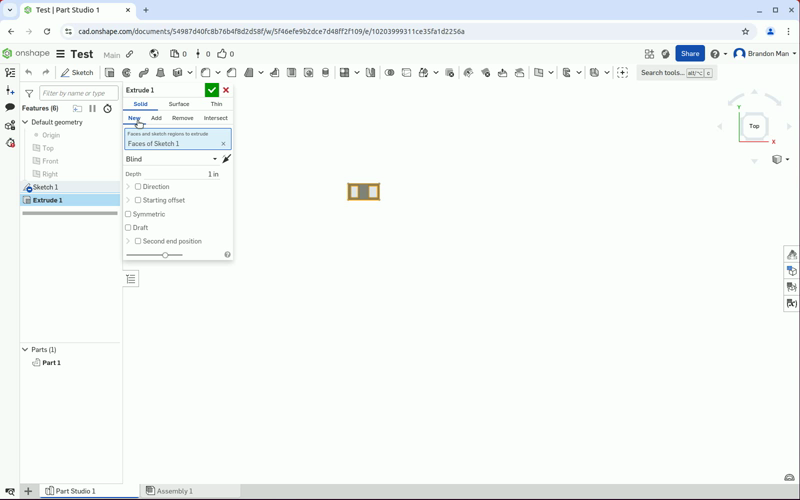
key(tab, 4)
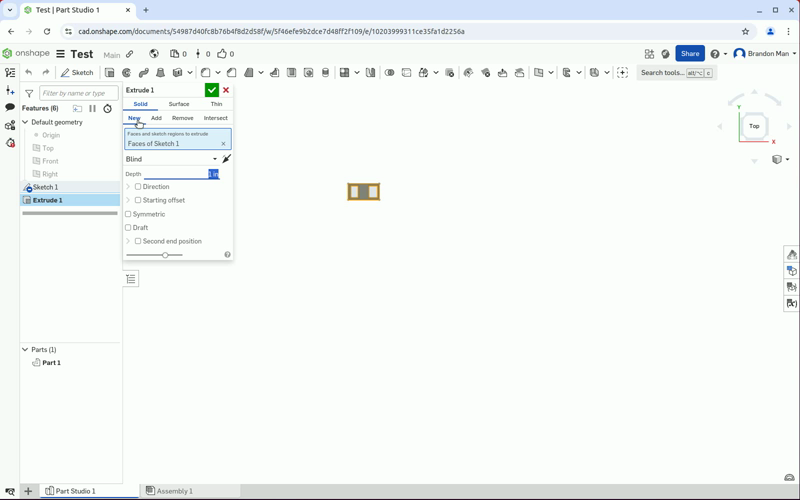
text(1.444)
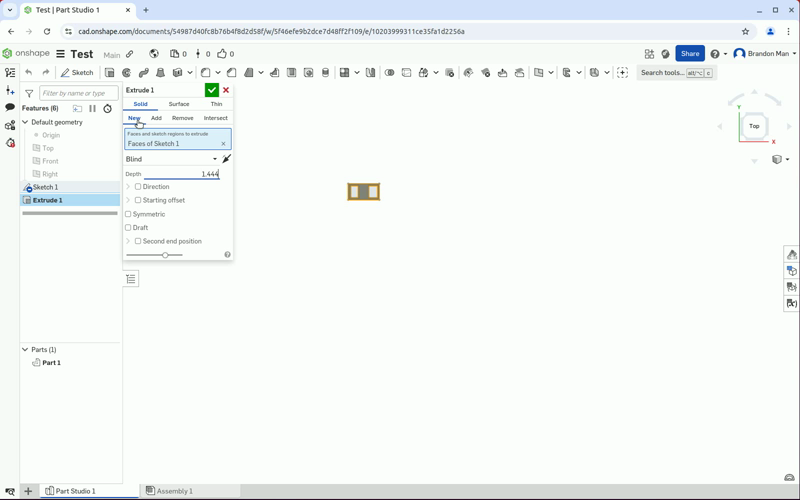
key(enter)
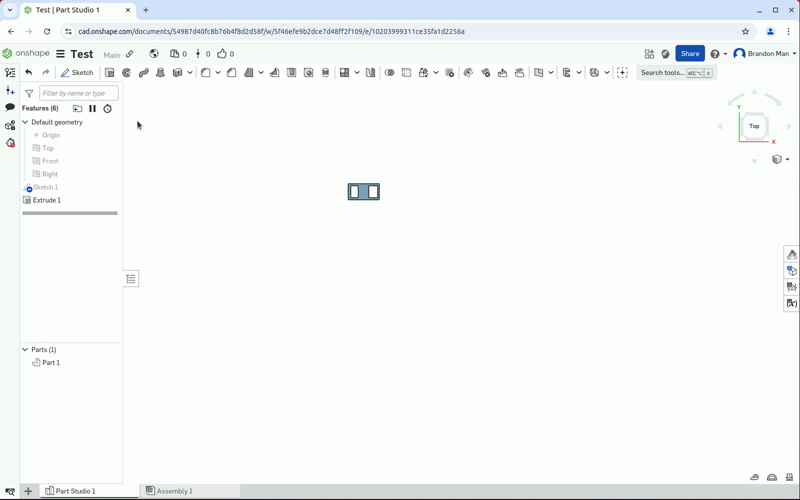
key(shift+h)
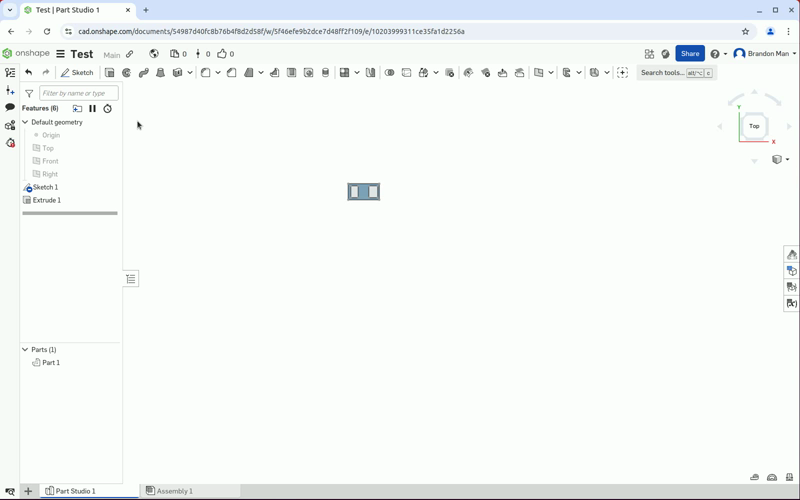
key(shift+h)
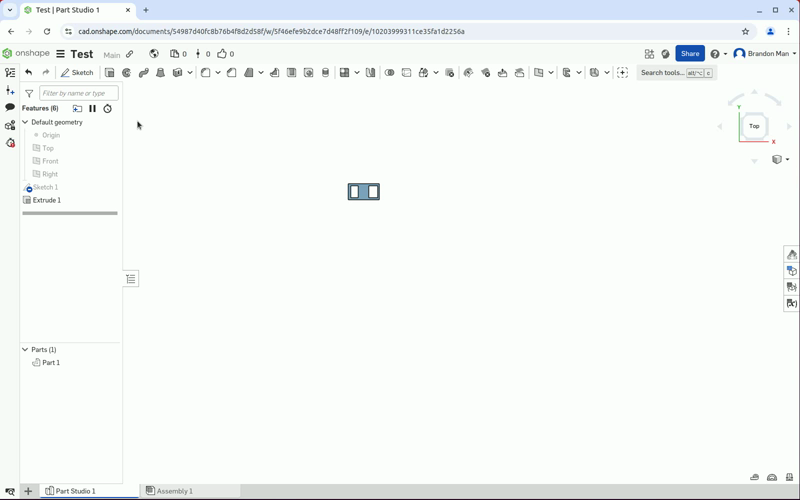
mouse_move(73, 189)
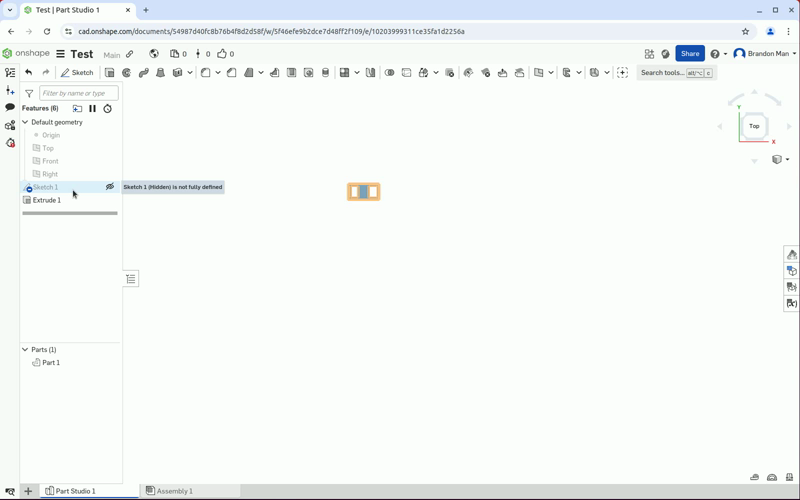
click(73, 189)
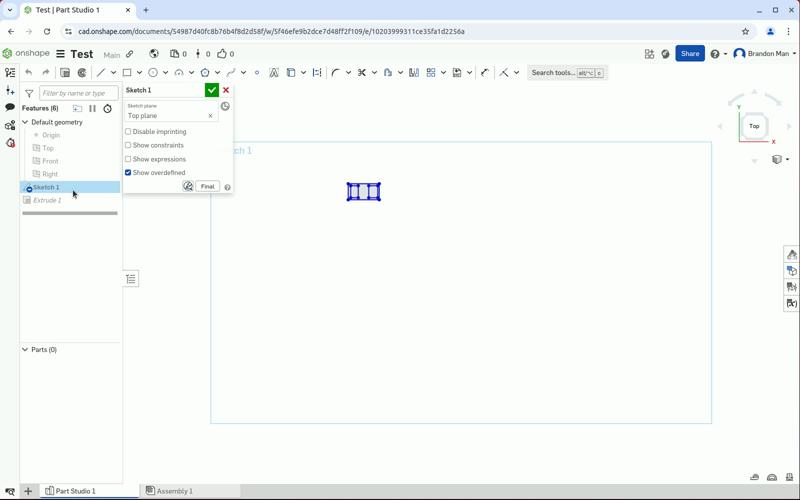
mouse_move(229, 92)
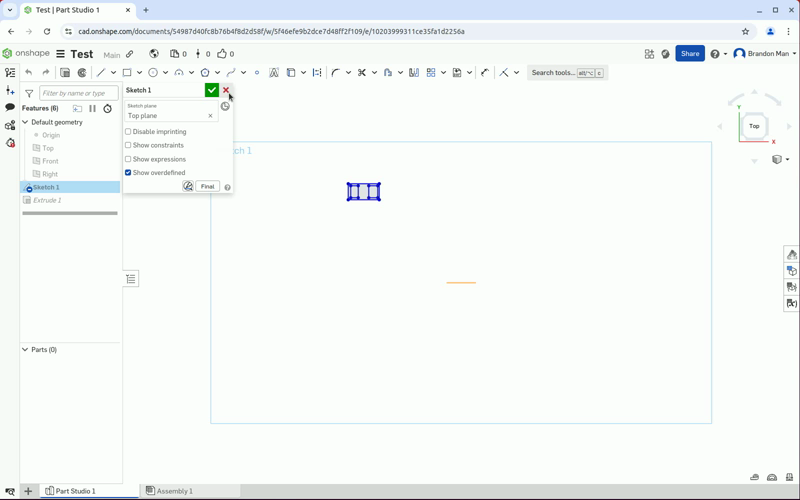
click(229, 92)
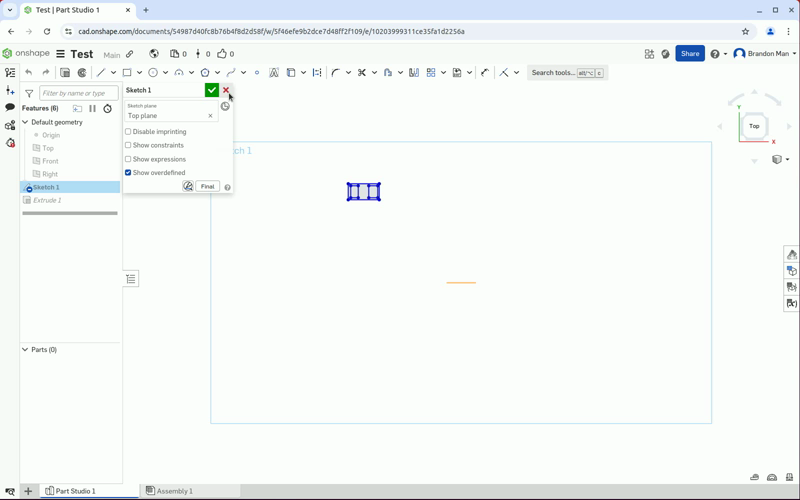
key(shift+s)
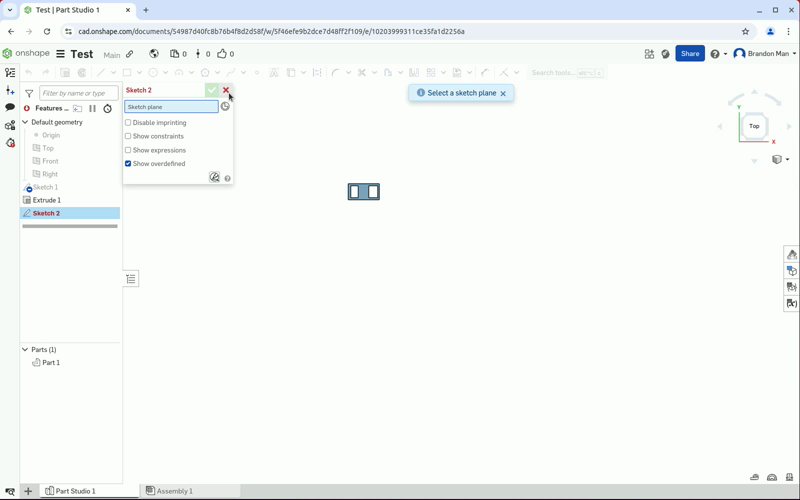
mouse_move(73, 150)
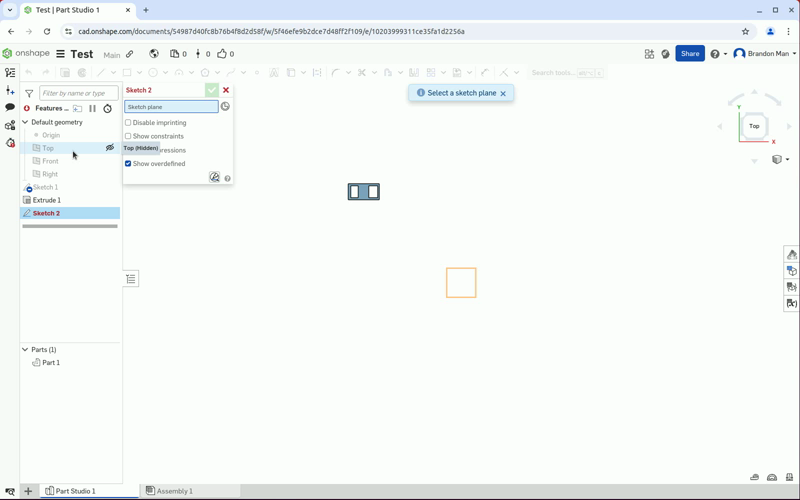
click(73, 150)
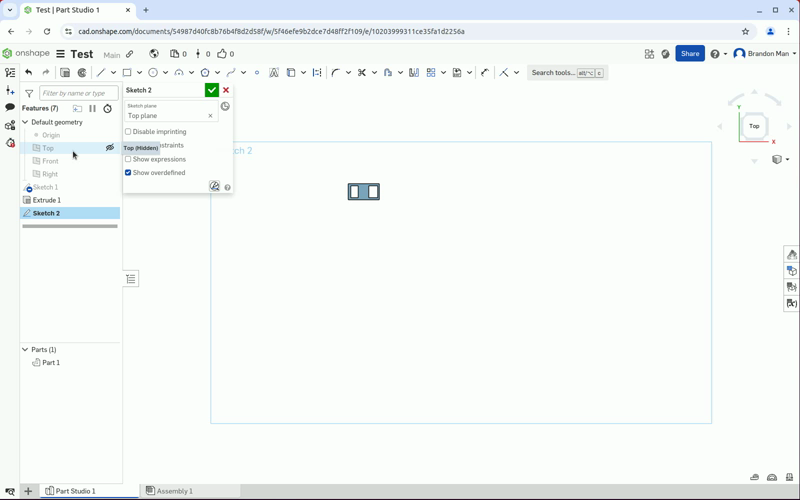
mouse_move(73, 352)
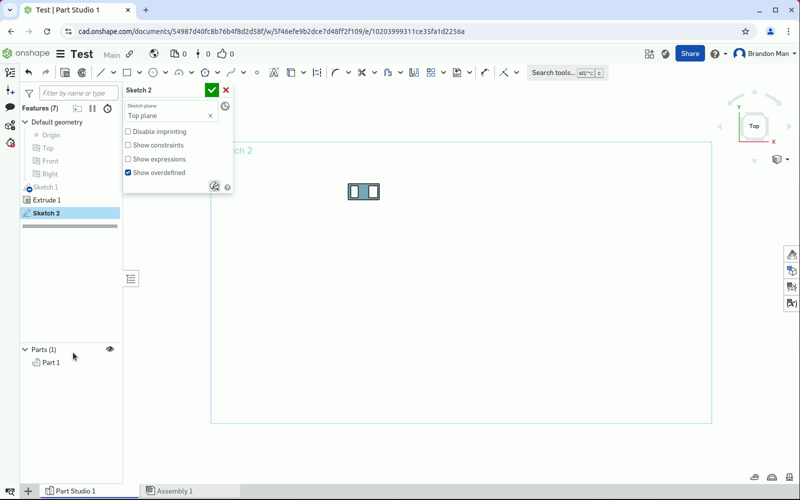
key(y)
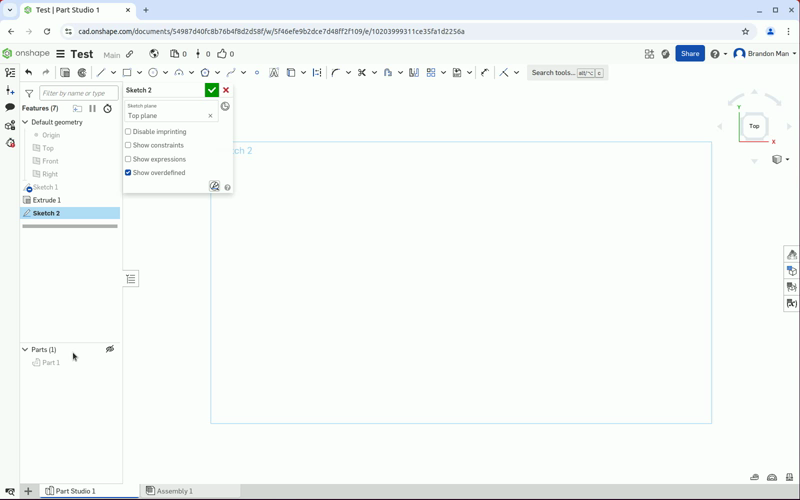
key(l)
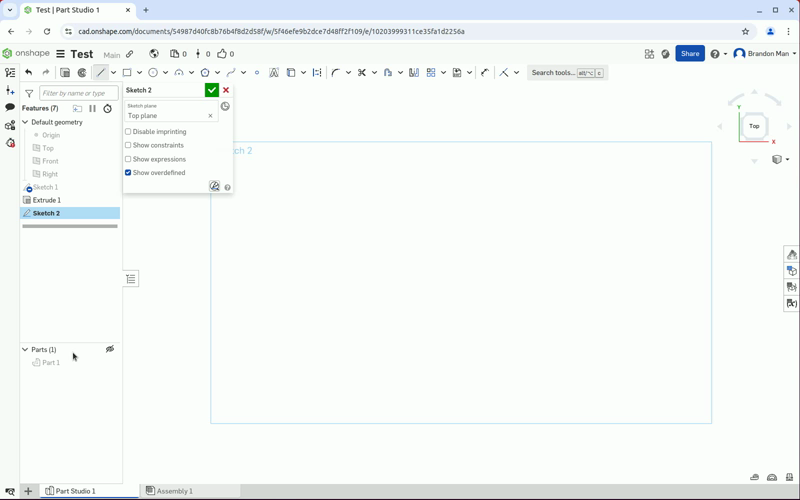
key_down(shift)
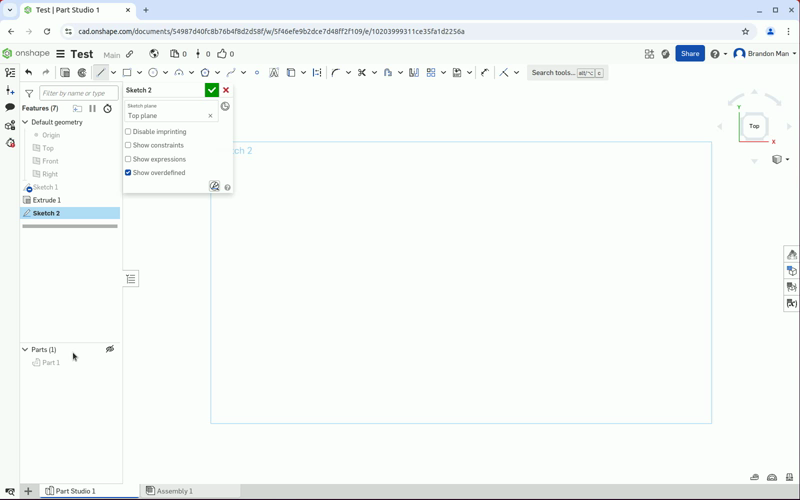
mouse_move(350, 197)
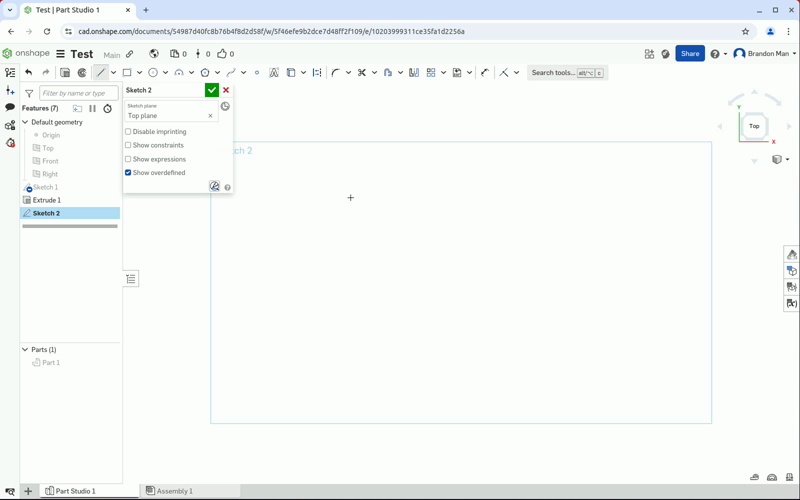
click(350, 197)
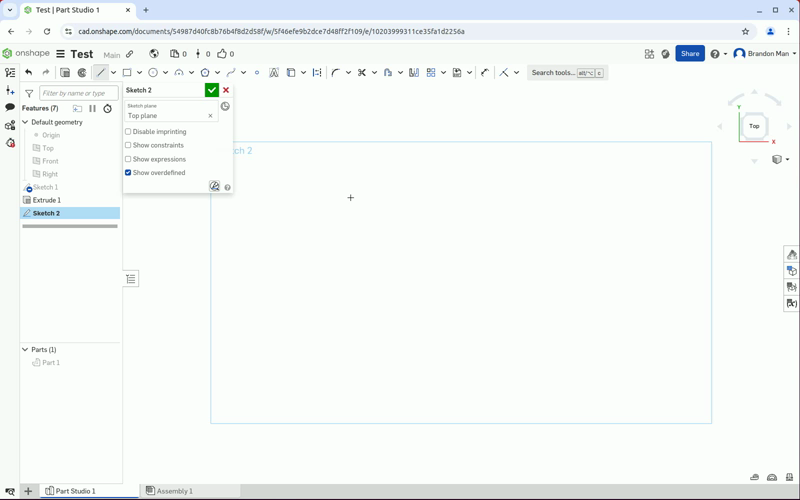
key_up(shift)
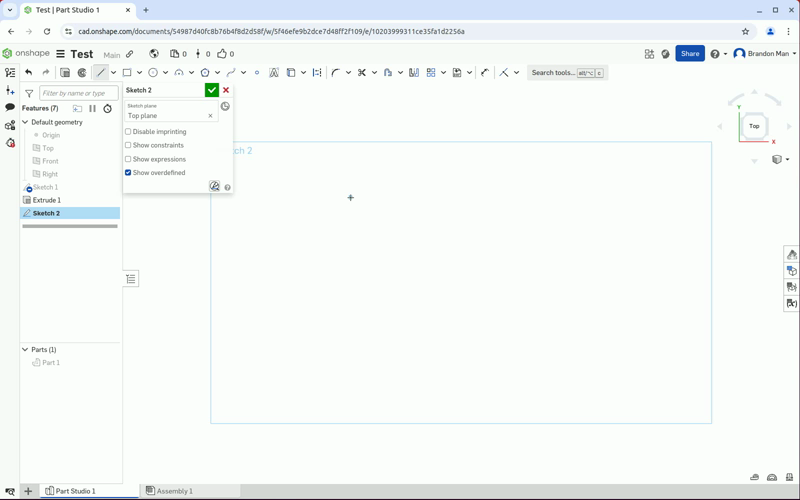
key_down(shift)
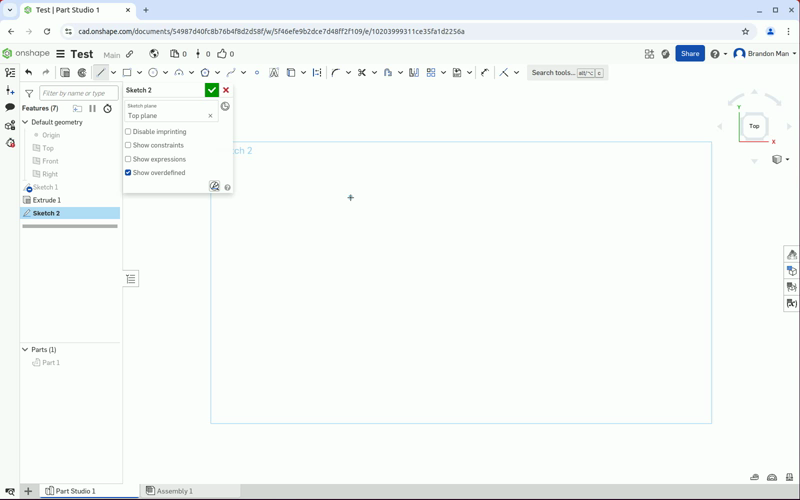
mouse_move(380, 197)
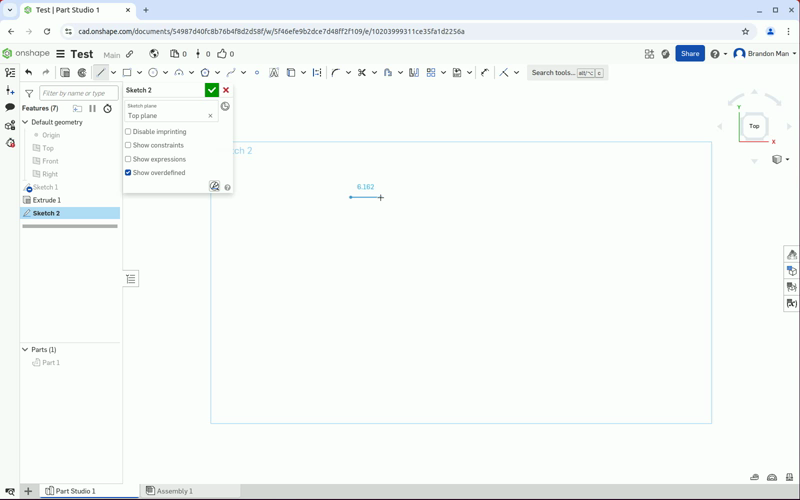
mouse_move(358, 197)
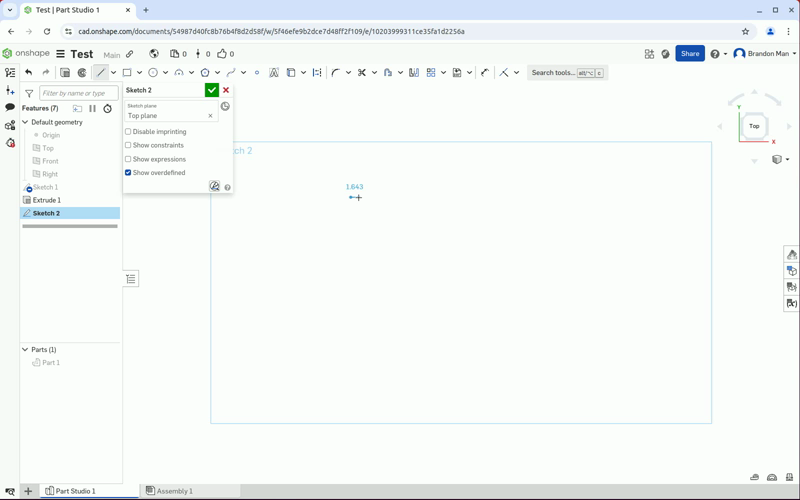
click(358, 197)
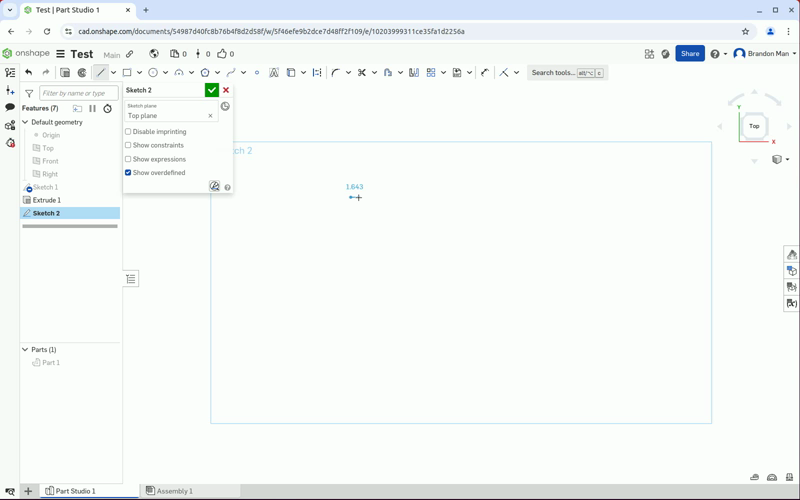
key_up(shift)
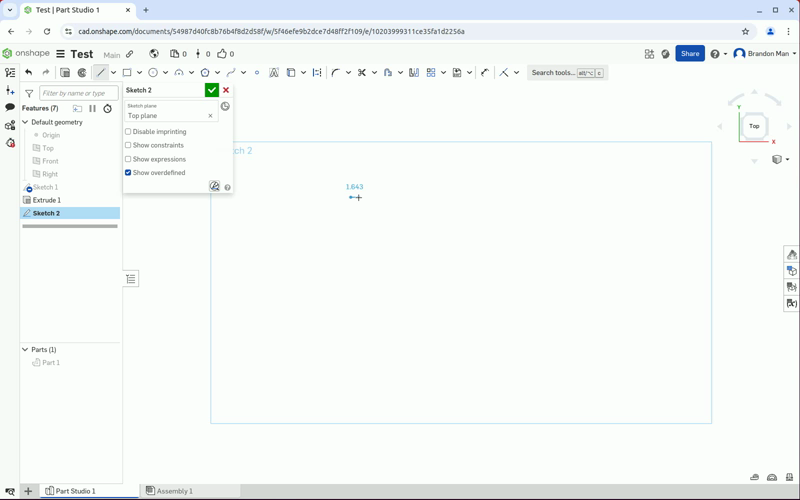
key_down(shift)
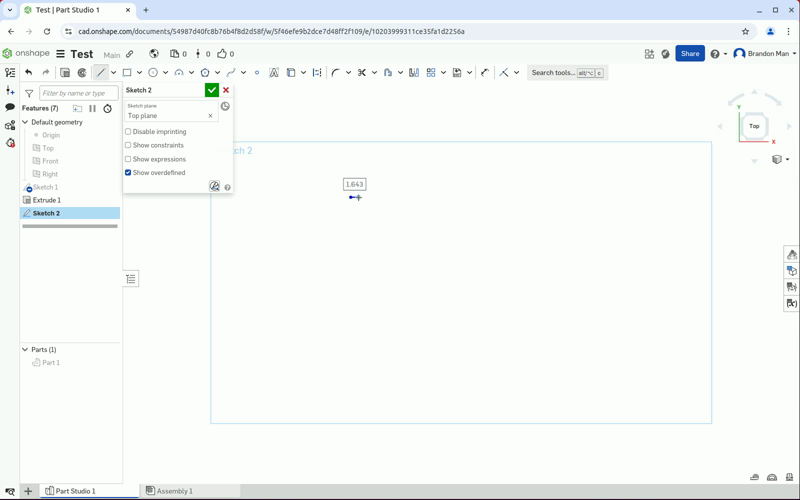
mouse_move(388, 197)
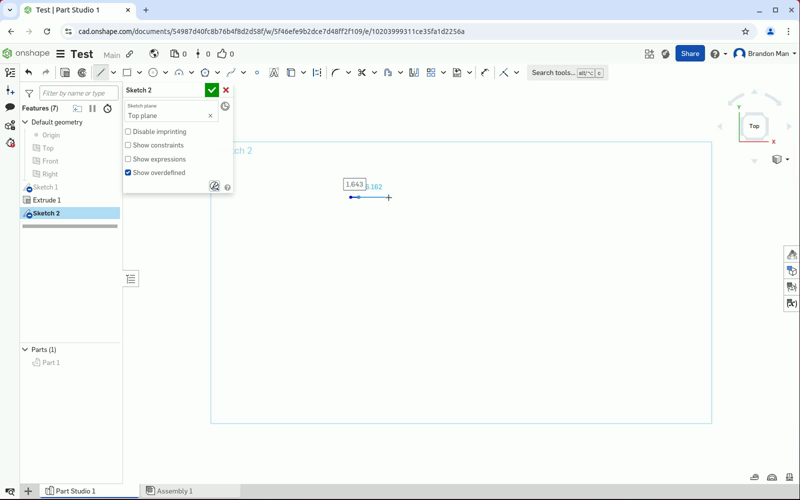
mouse_move(358, 184)
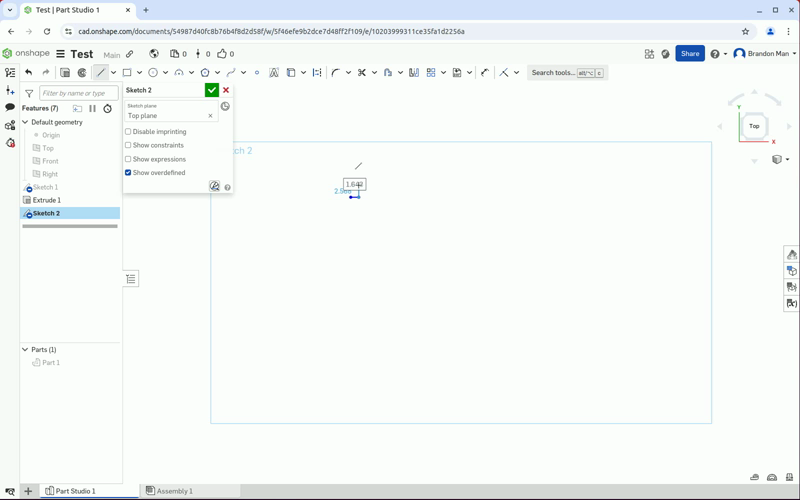
click(358, 184)
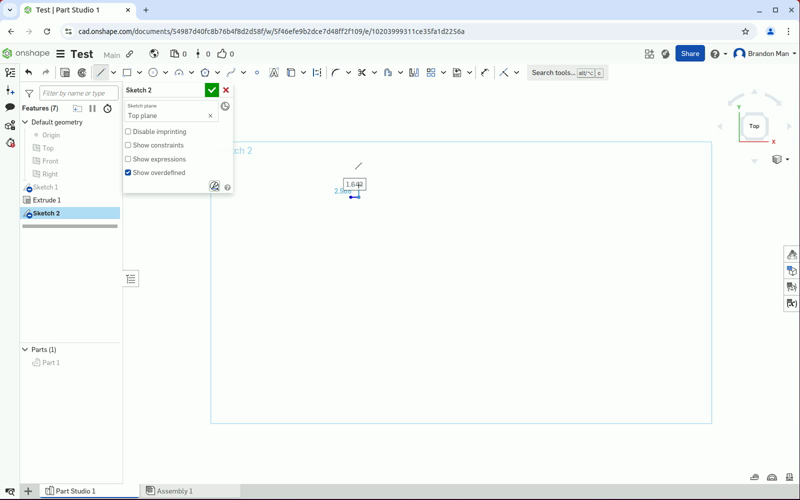
key_up(shift)
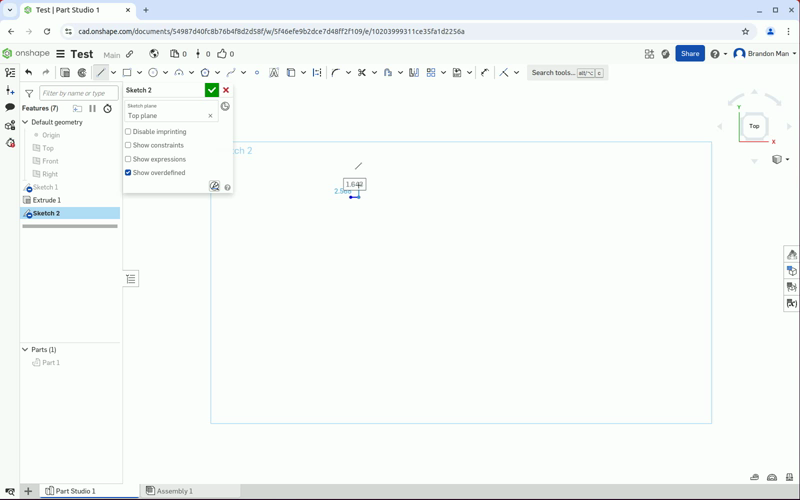
key_down(shift)
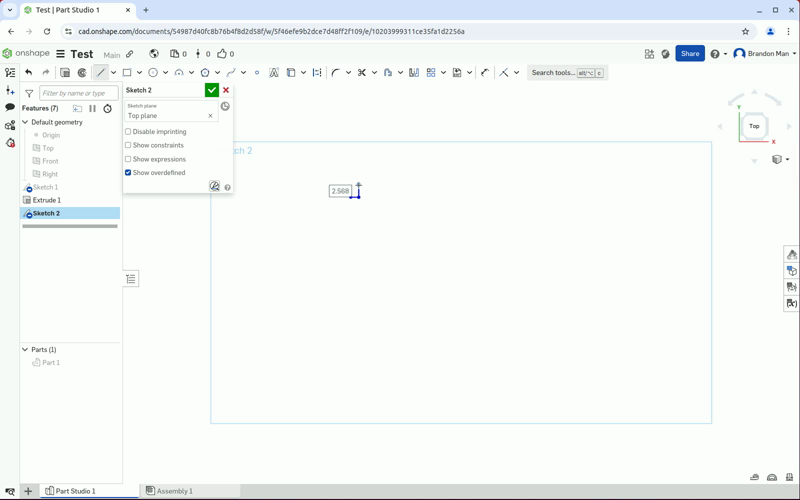
mouse_move(388, 184)
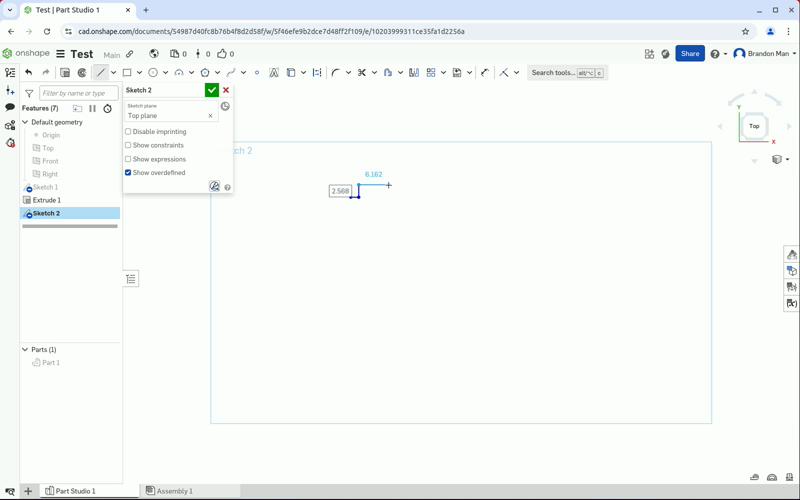
mouse_move(350, 184)
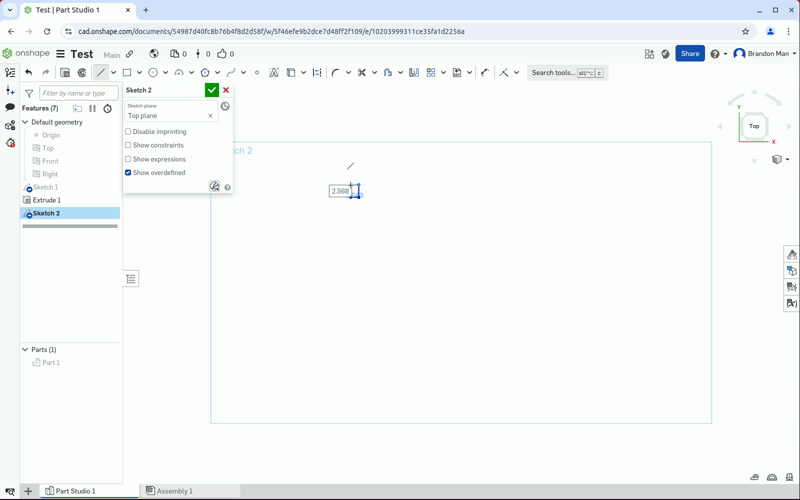
click(350, 184)
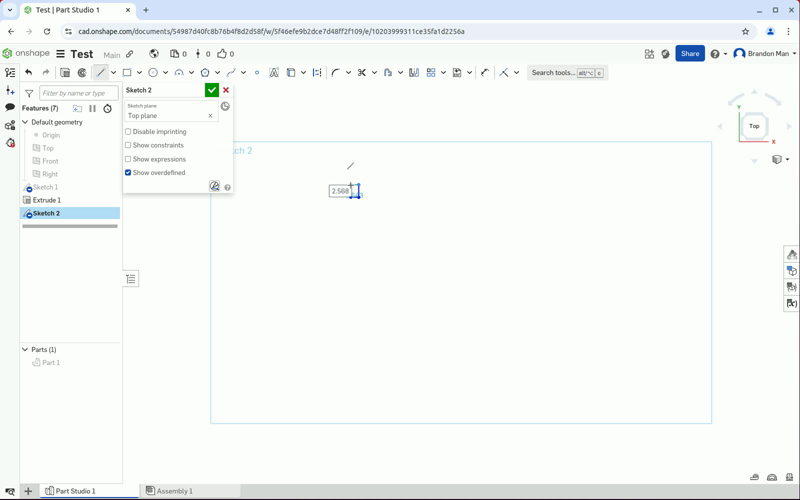
key_up(shift)
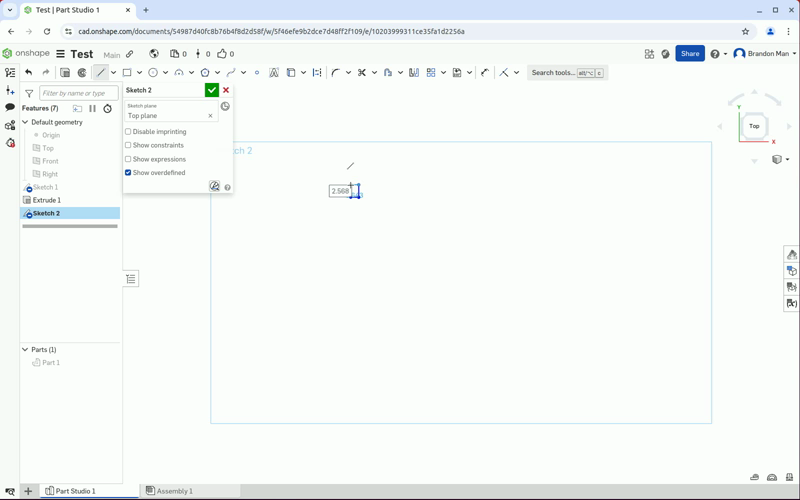
mouse_move(380, 184)
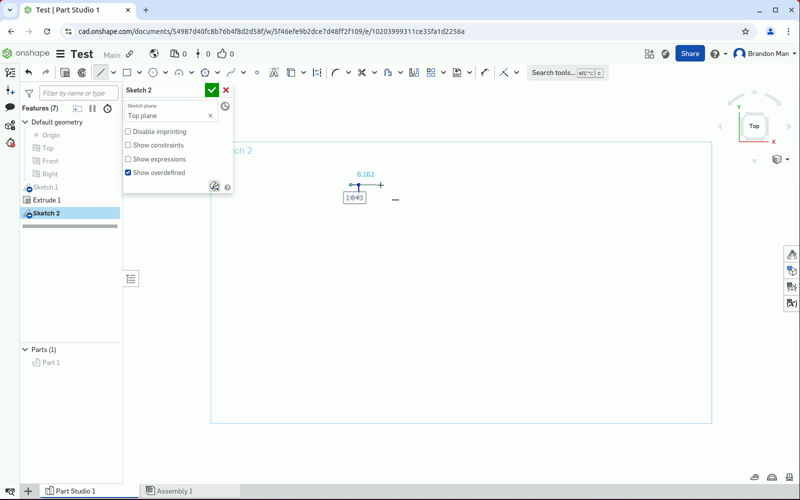
key_down(shift)
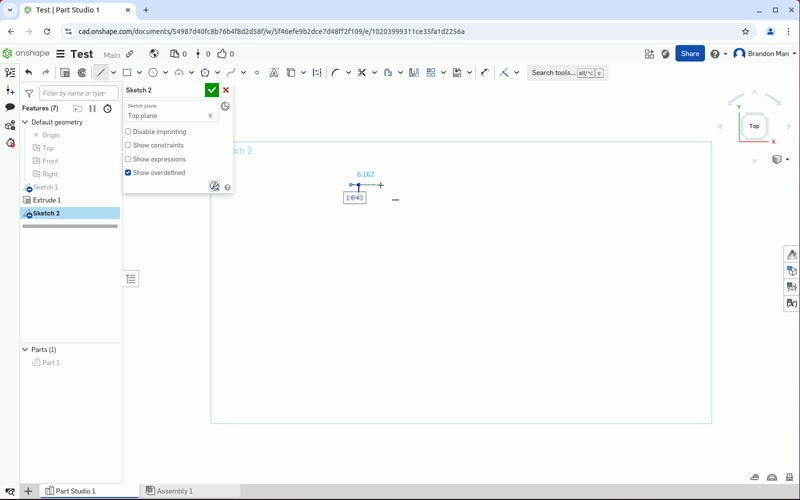
mouse_move(350, 197)
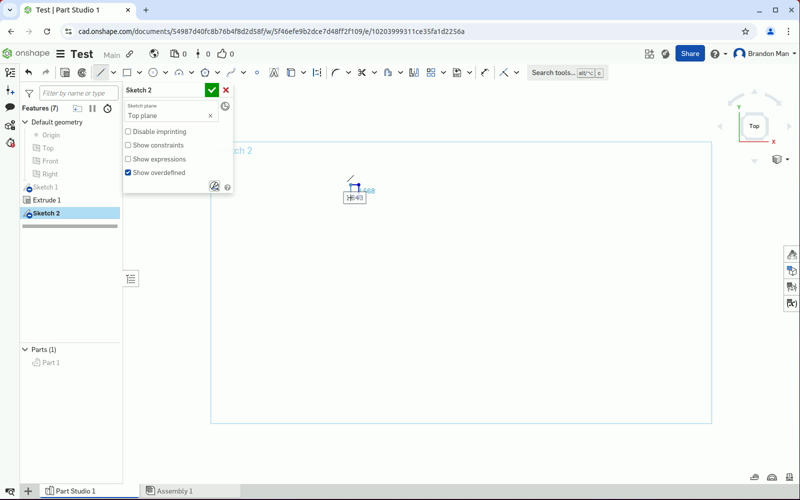
key_up(shift)
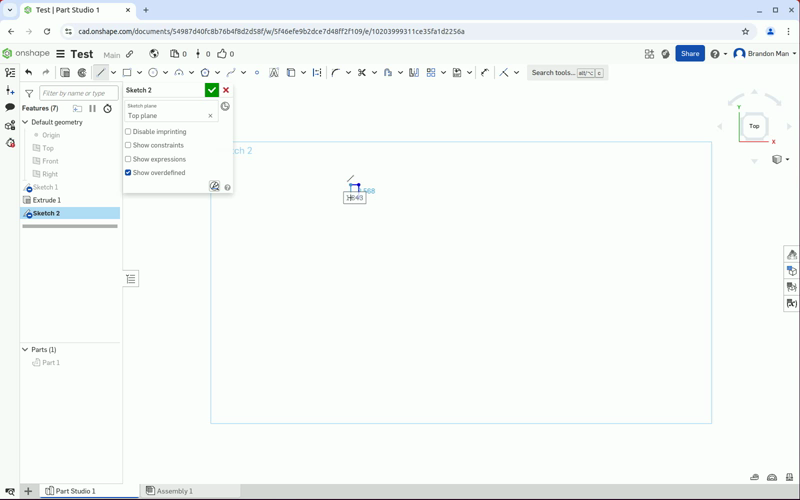
click(350, 197)
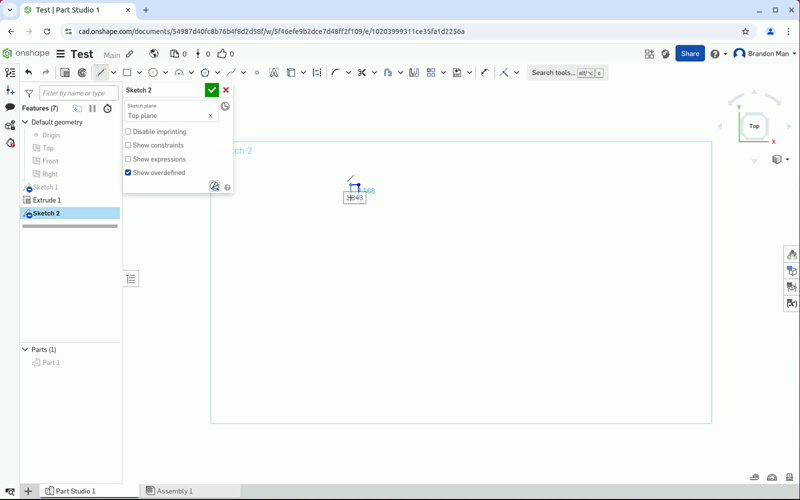
key(esc)
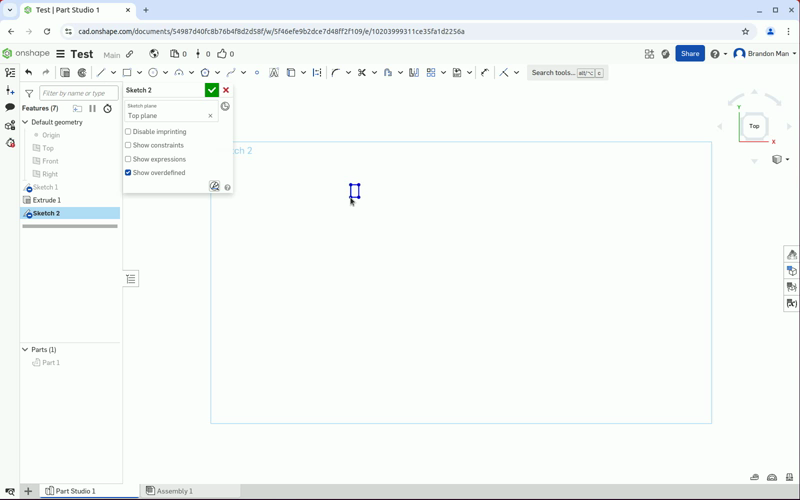
mouse_move(358, 196)
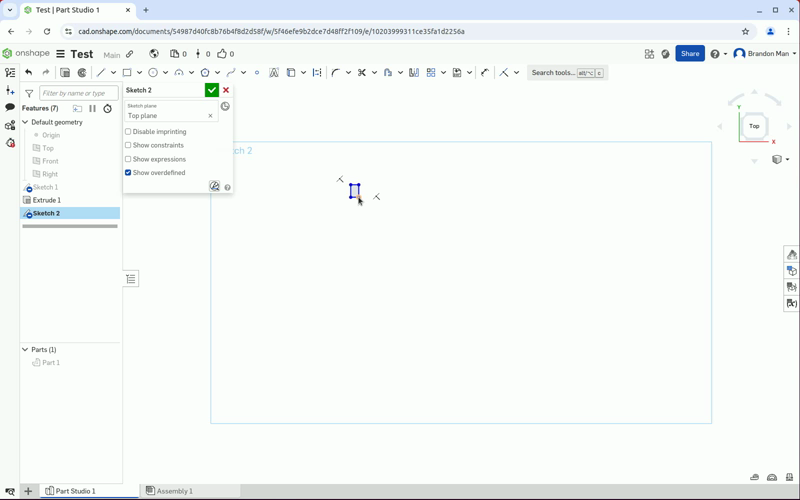
scroll(6)
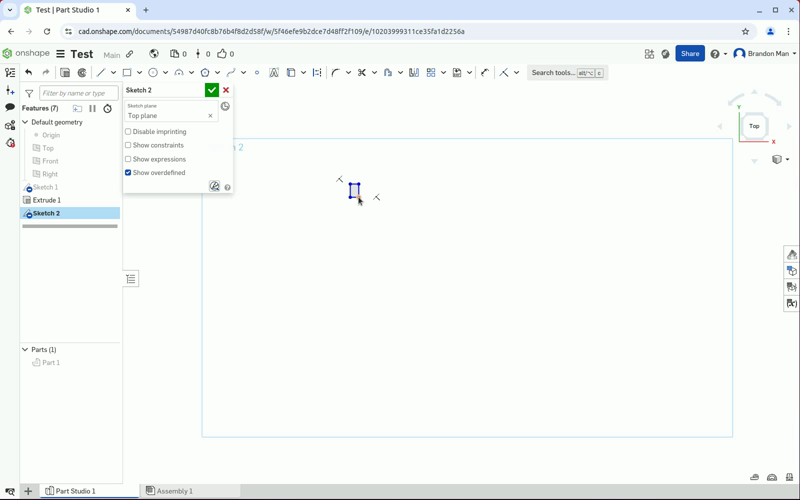
scroll(6)
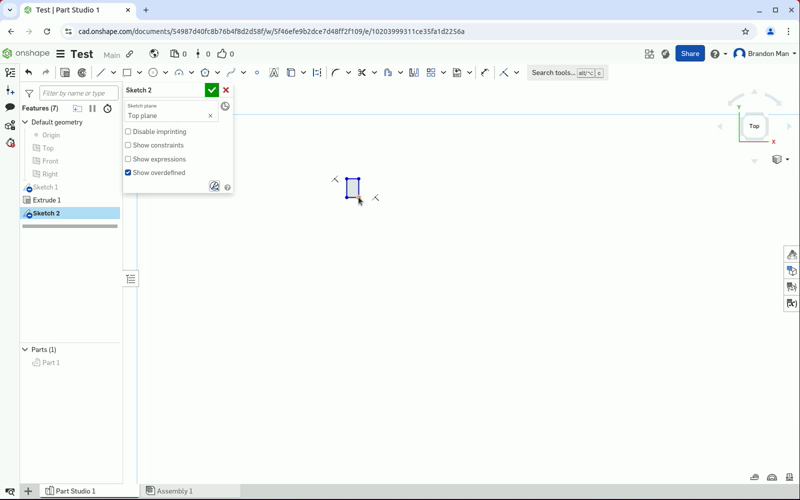
scroll(6)
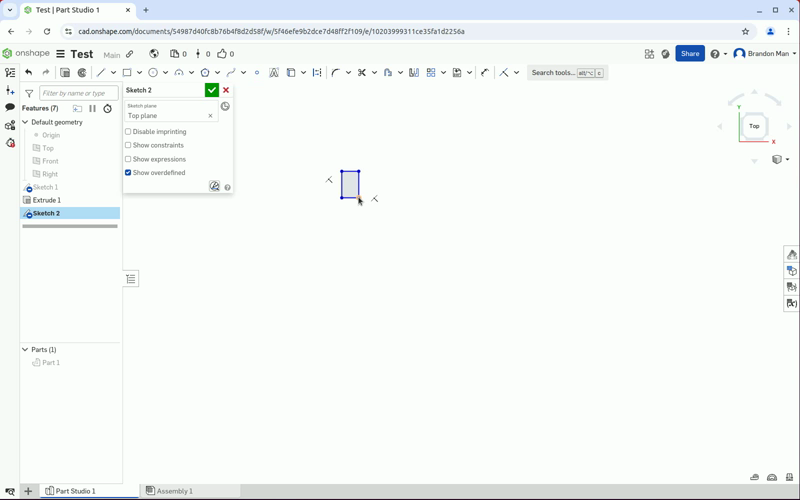
scroll(6)
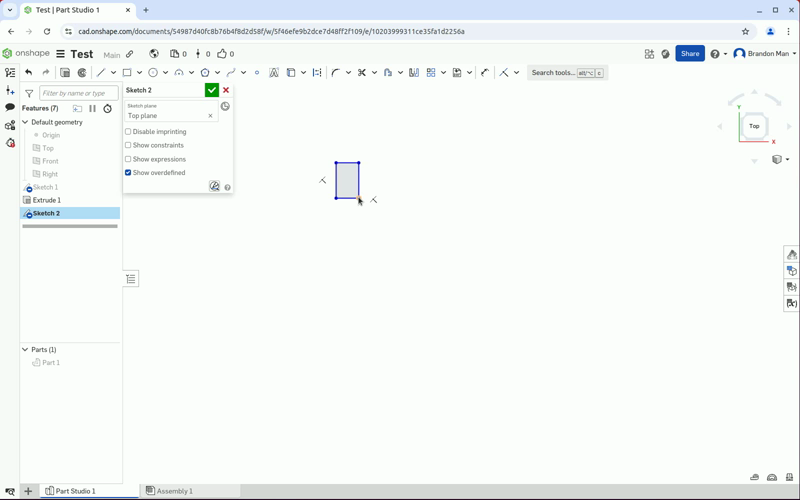
scroll(6)
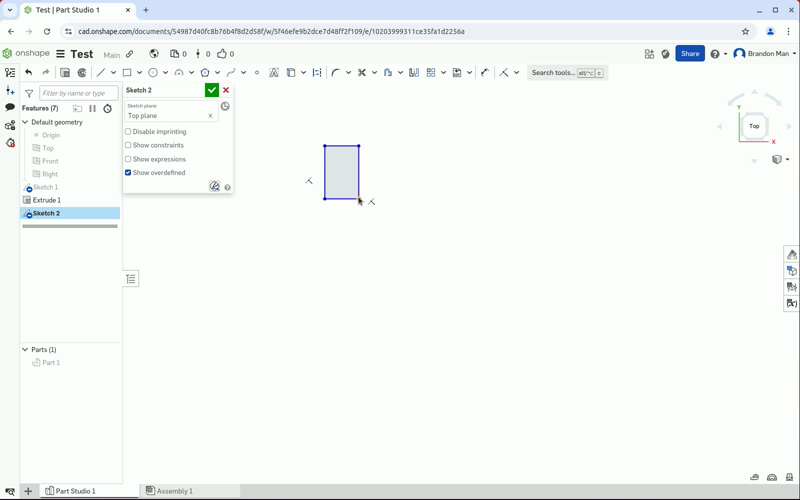
scroll(6)
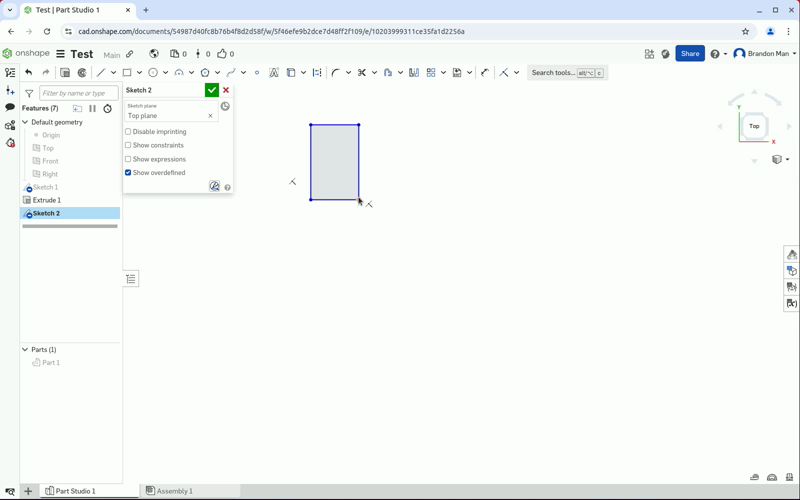
scroll(6)
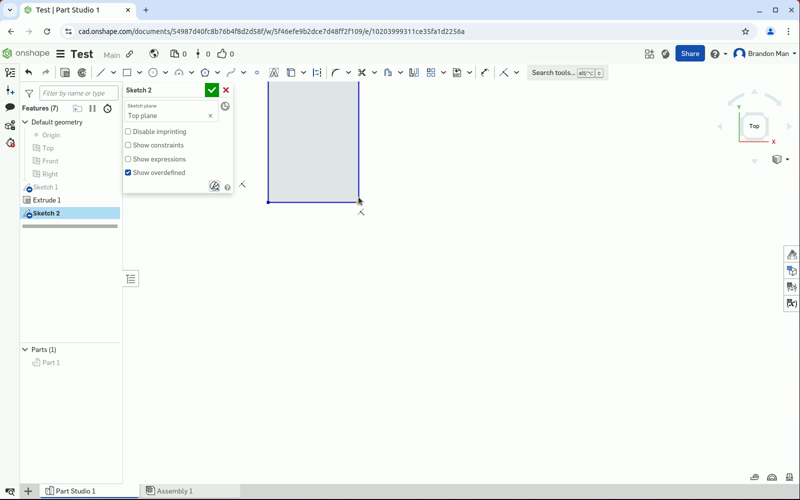
click(358, 196)
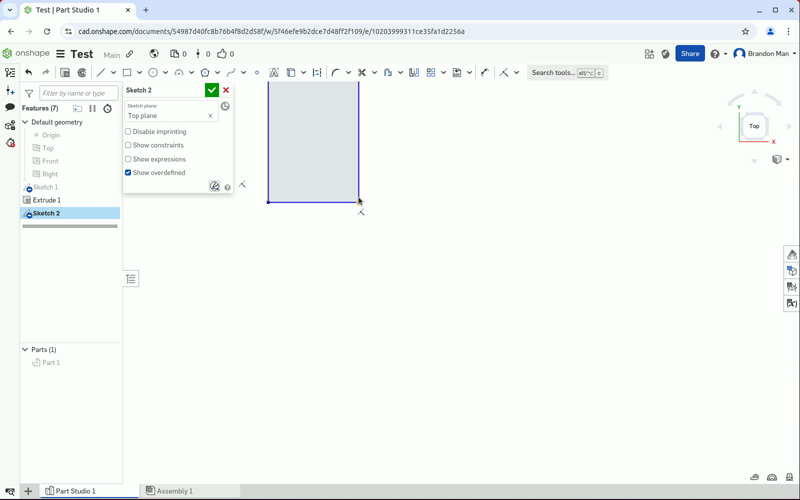
scroll(-6)
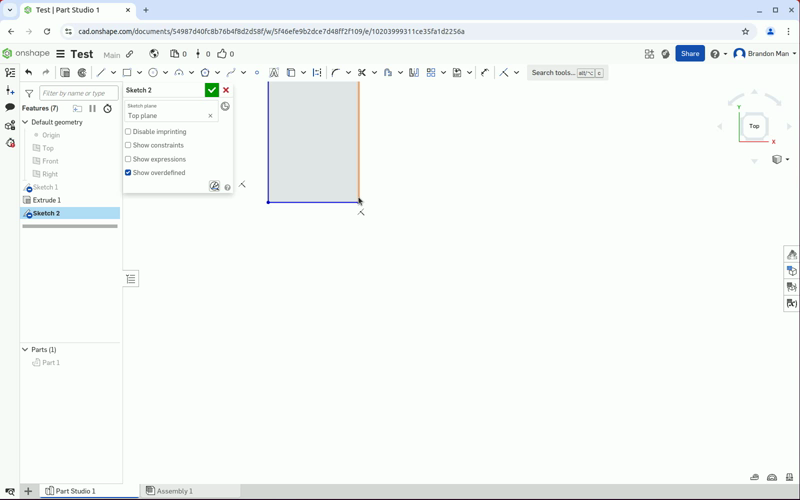
scroll(-6)
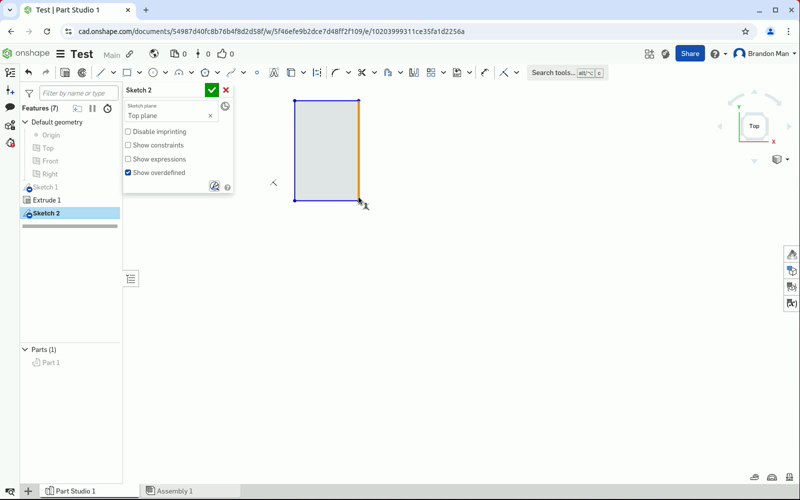
scroll(-6)
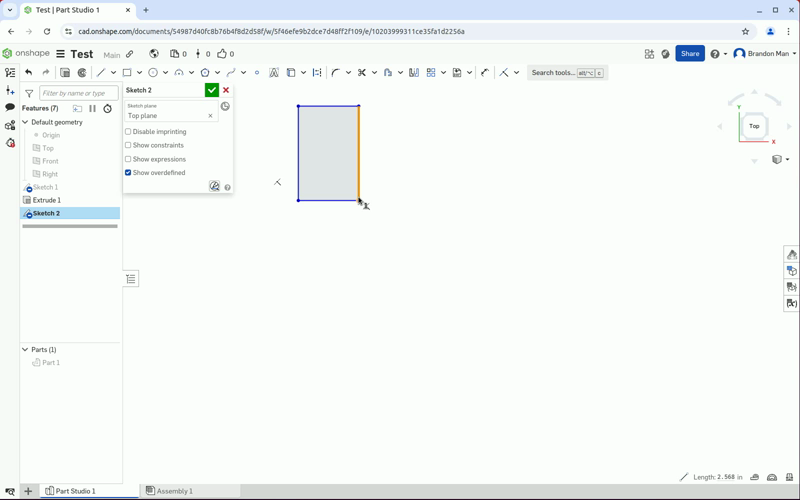
scroll(-6)
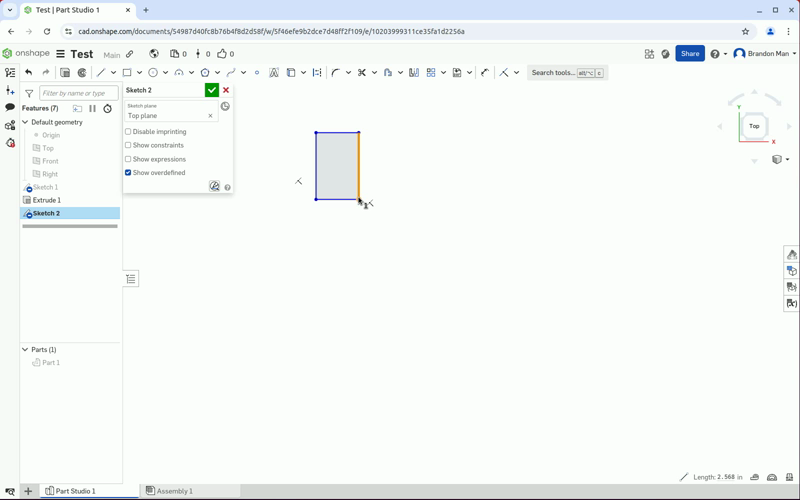
scroll(-6)
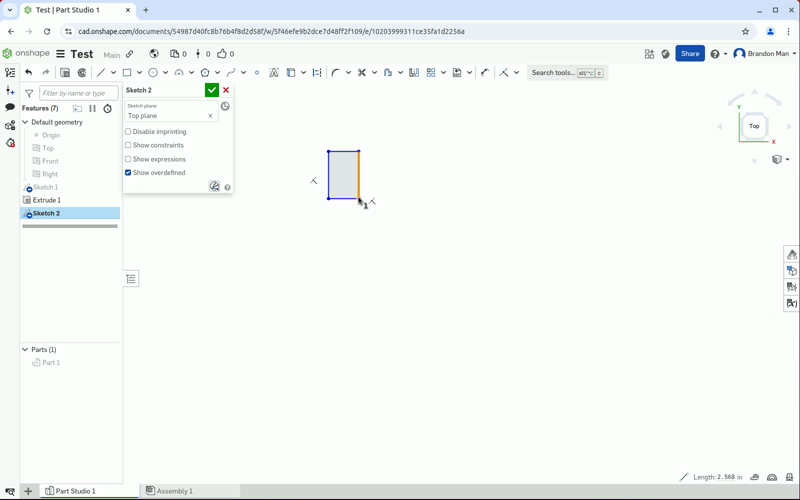
scroll(-6)
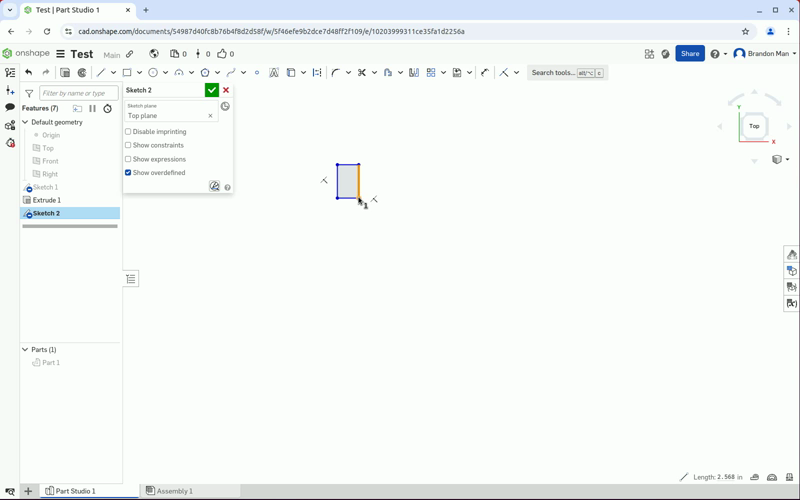
scroll(-6)
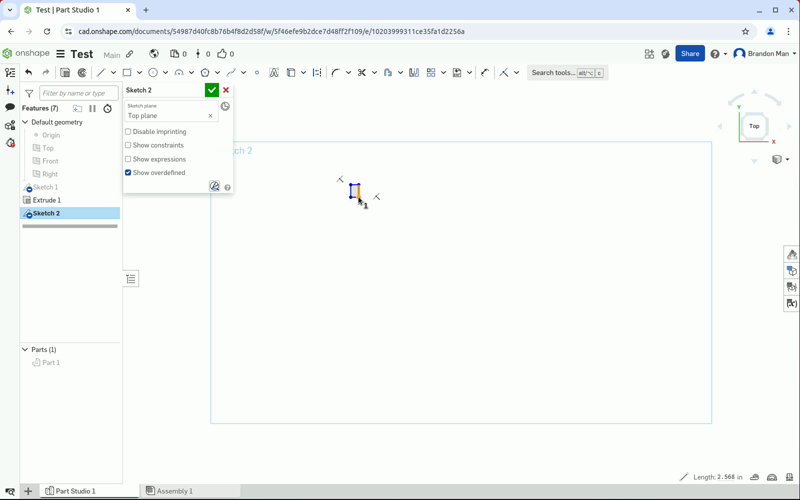
mouse_move(73, 352)
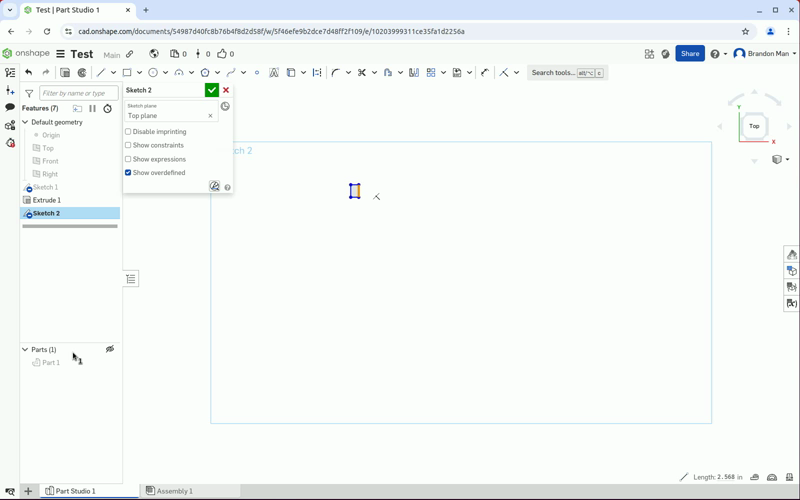
key(shift+y)
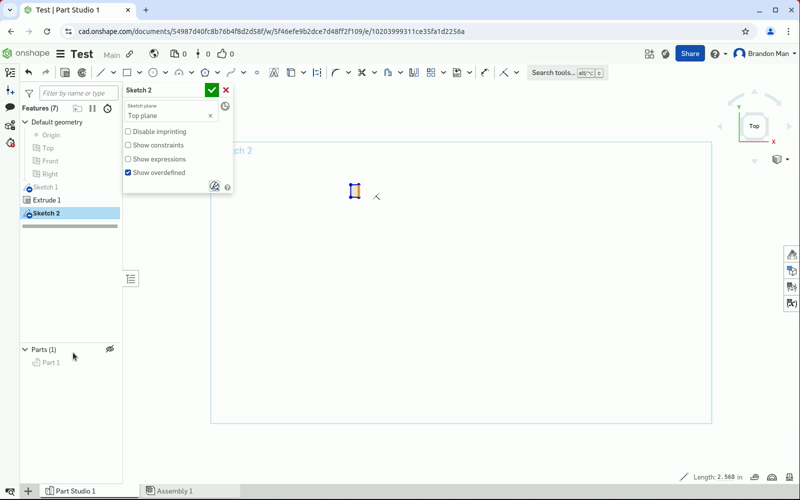
key(shift+e)
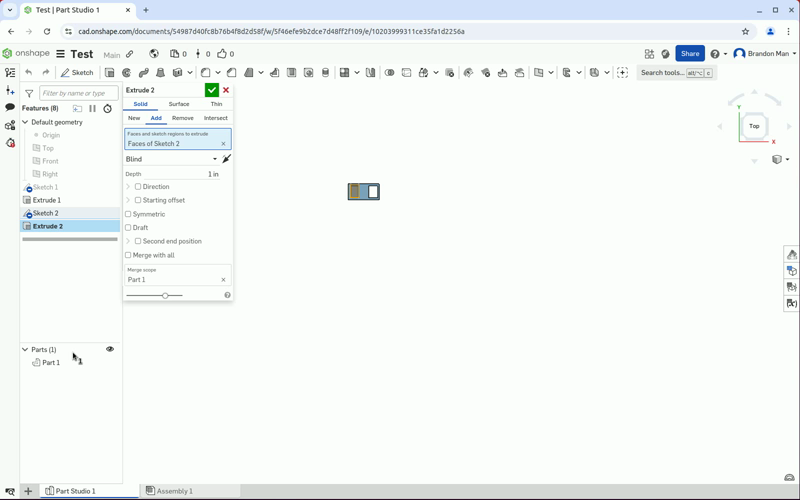
mouse_move(143, 106)
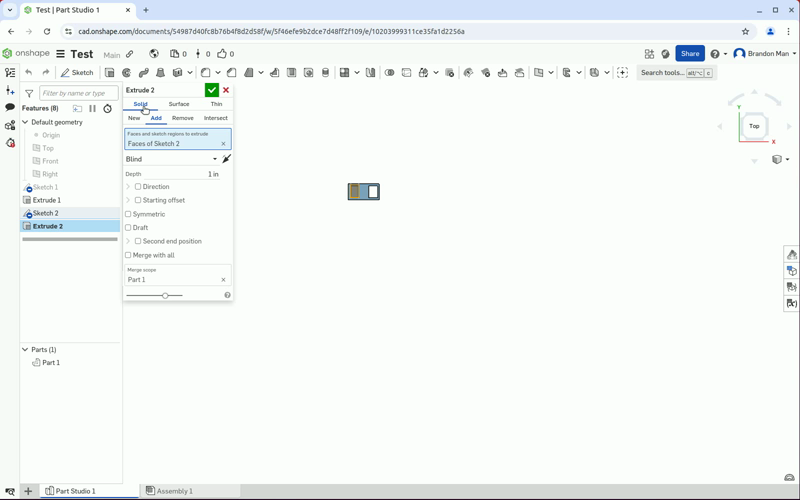
click(143, 106)
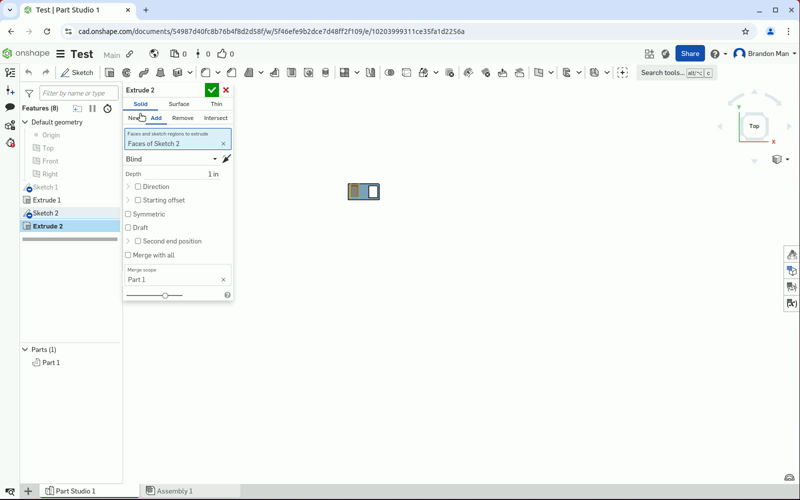
mouse_move(137, 120)
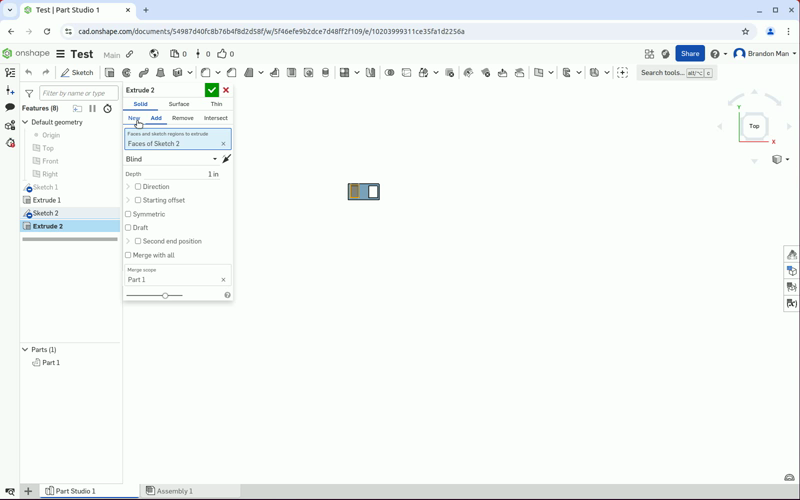
click(137, 120)
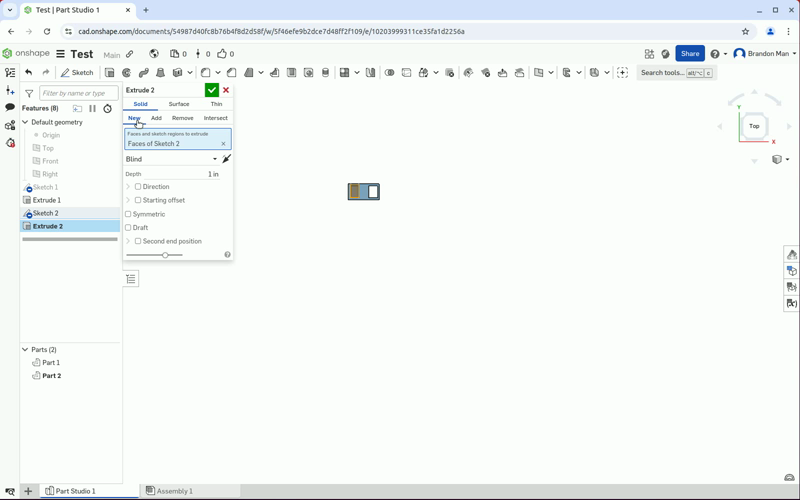
key(tab, 4)
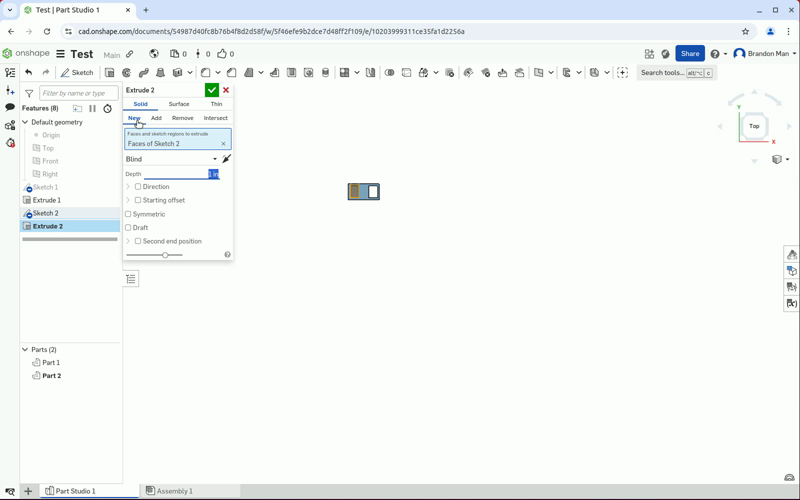
text(3.129)
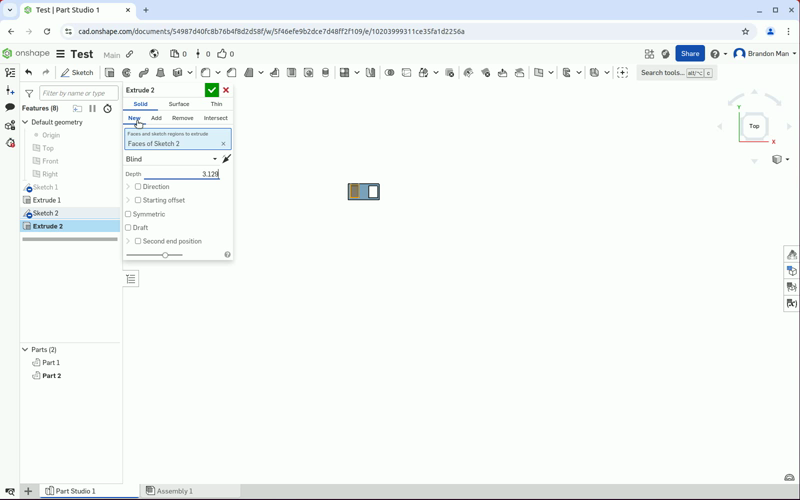
key(enter)
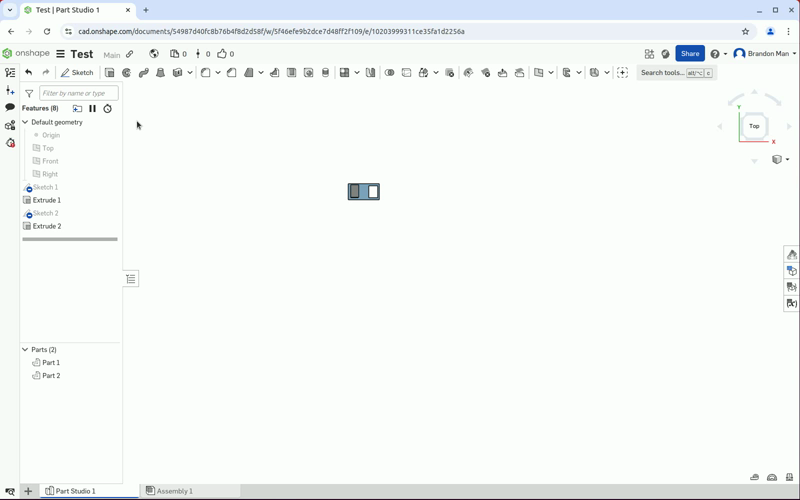
key(shift+h)
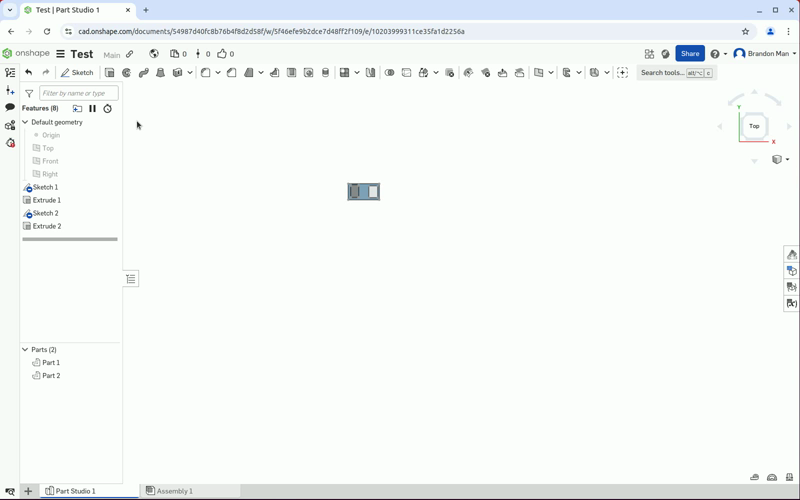
key(shift+h)
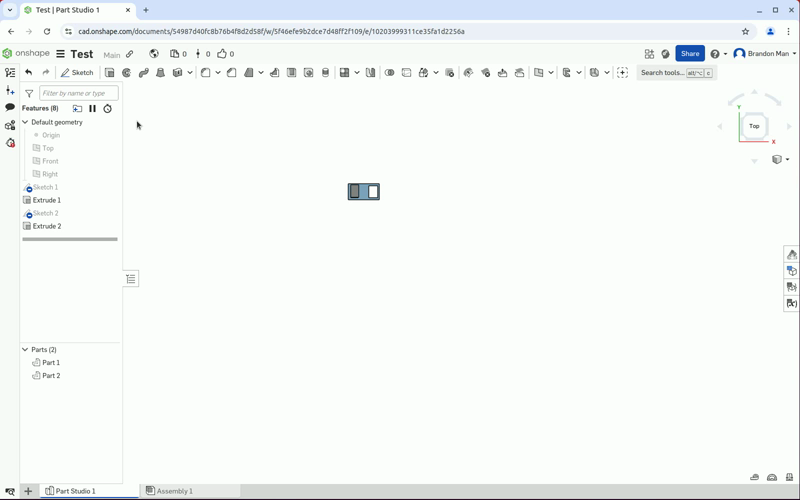
mouse_move(73, 189)
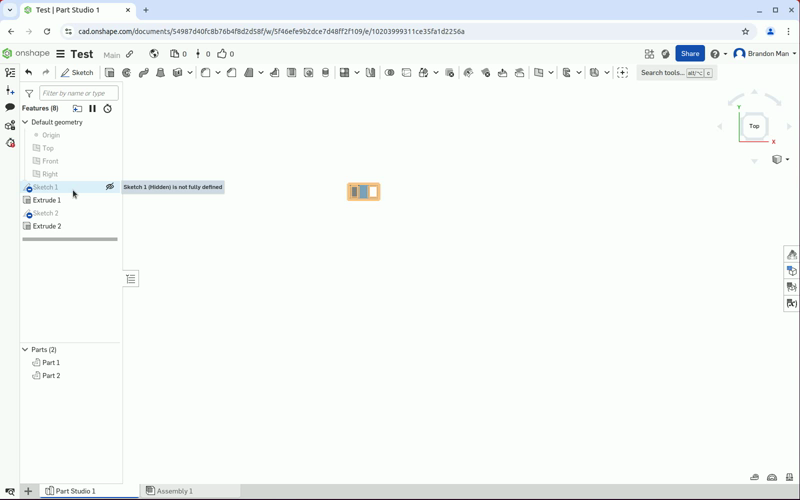
click(73, 189)
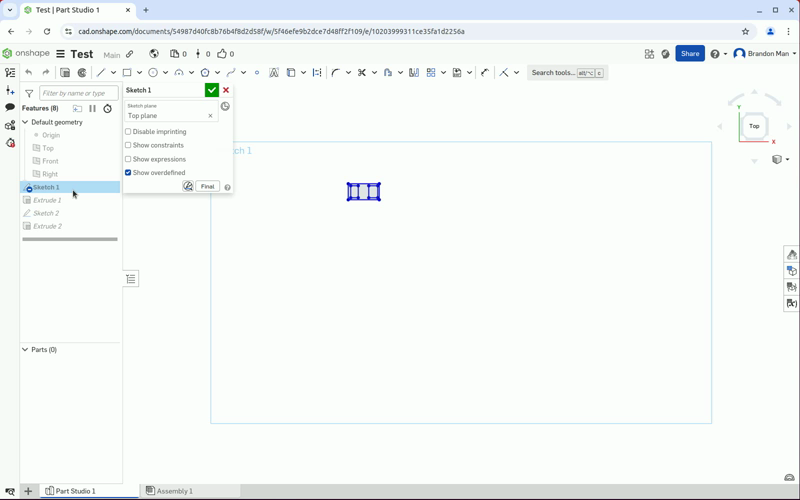
mouse_move(229, 92)
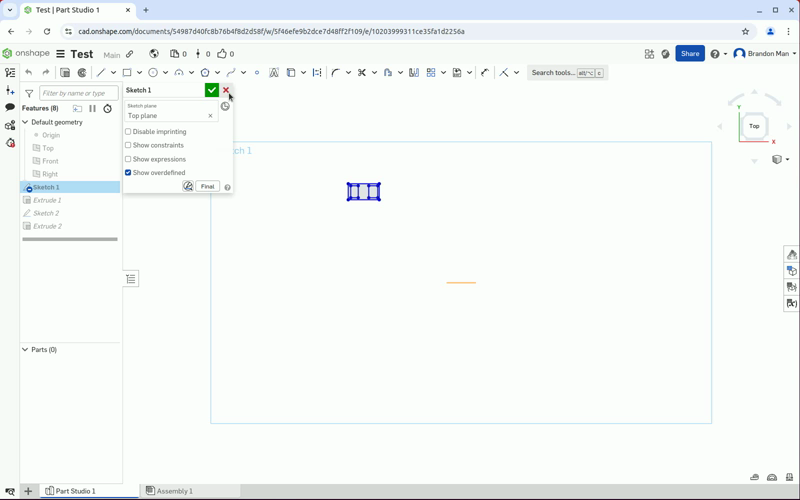
click(229, 92)
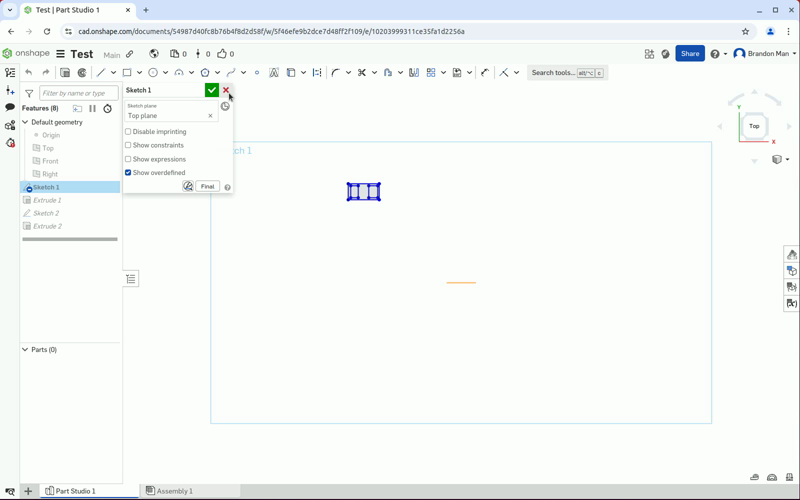
key(shift+s)
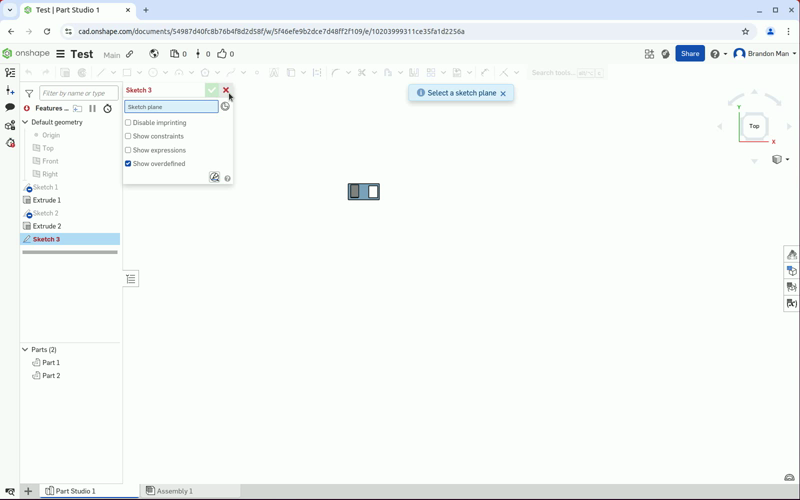
mouse_move(73, 150)
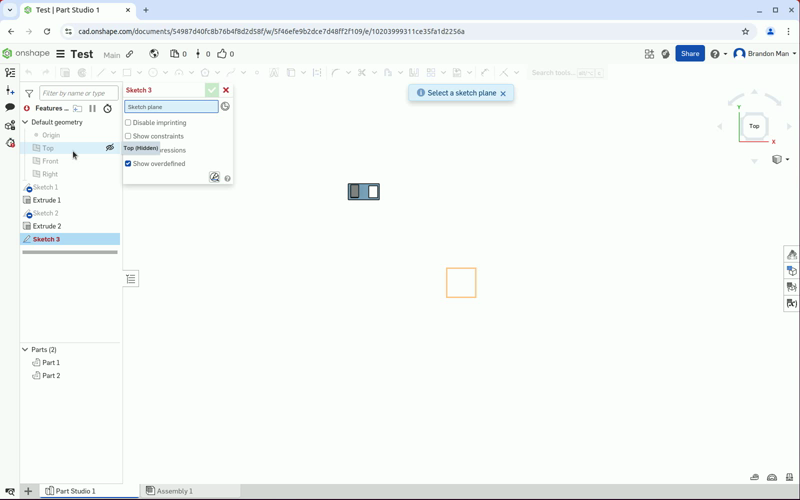
click(73, 150)
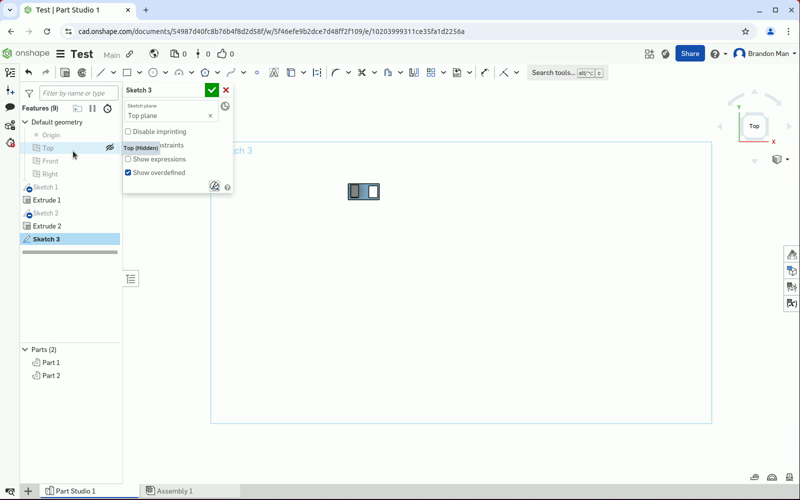
mouse_move(73, 352)
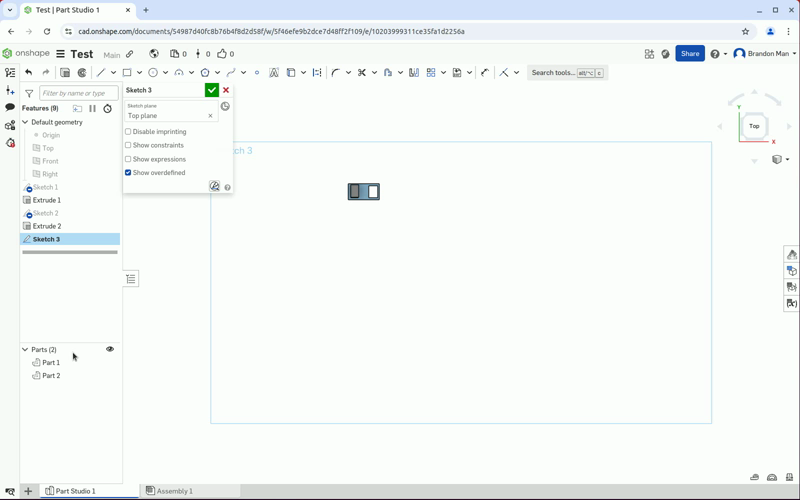
key(y)
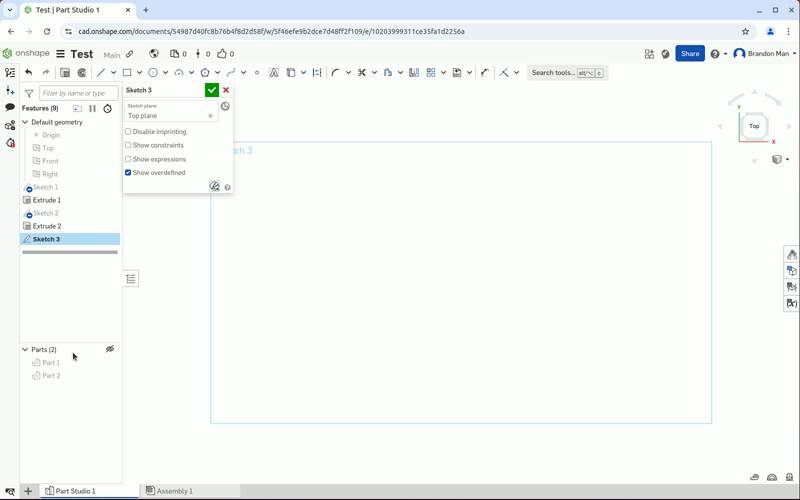
key(l)
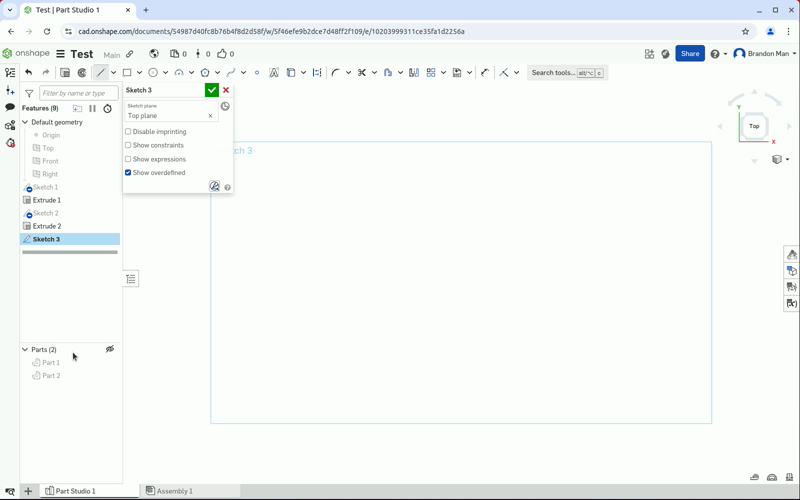
key_down(shift)
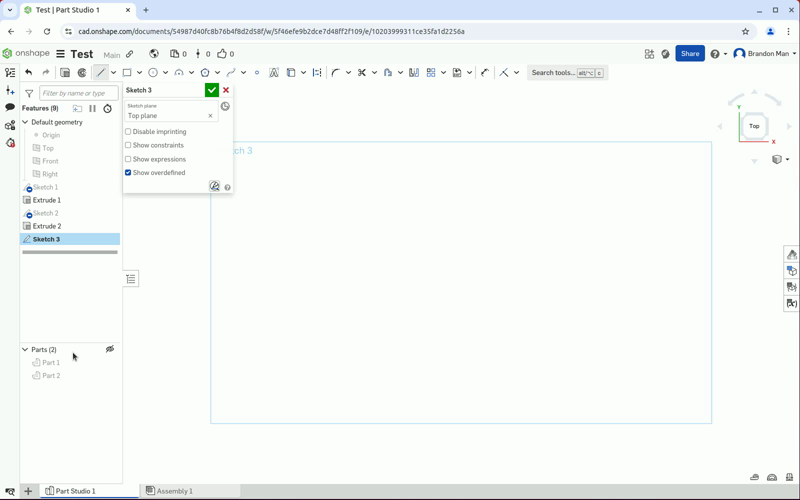
mouse_move(368, 197)
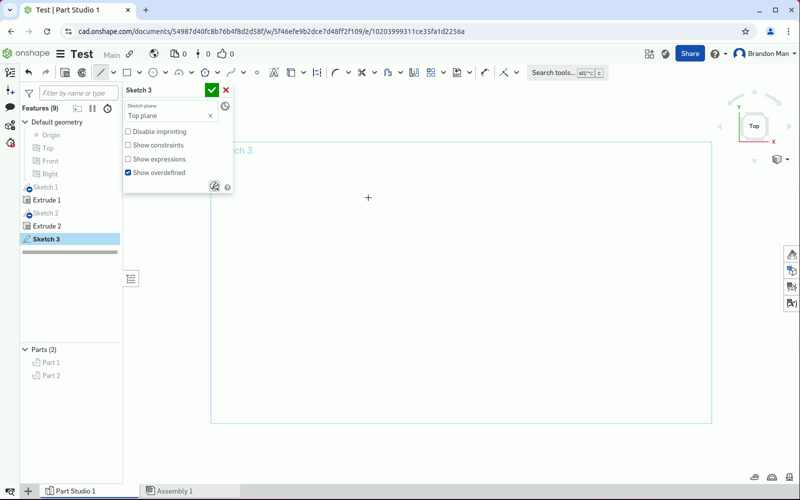
click(368, 197)
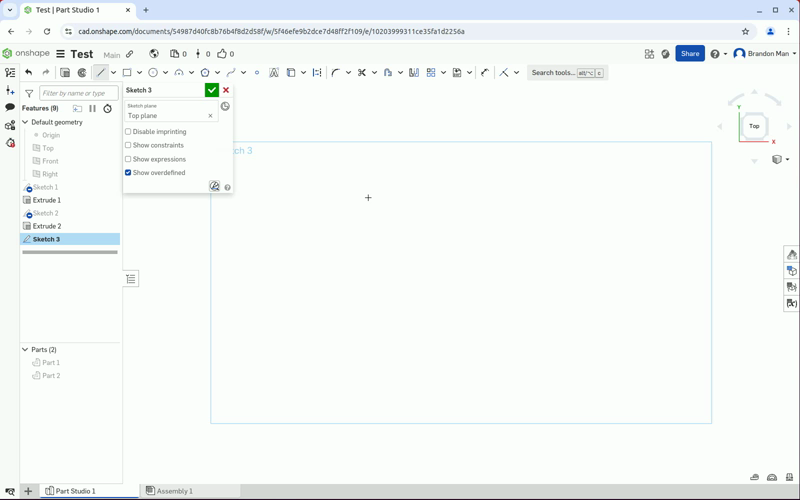
key_up(shift)
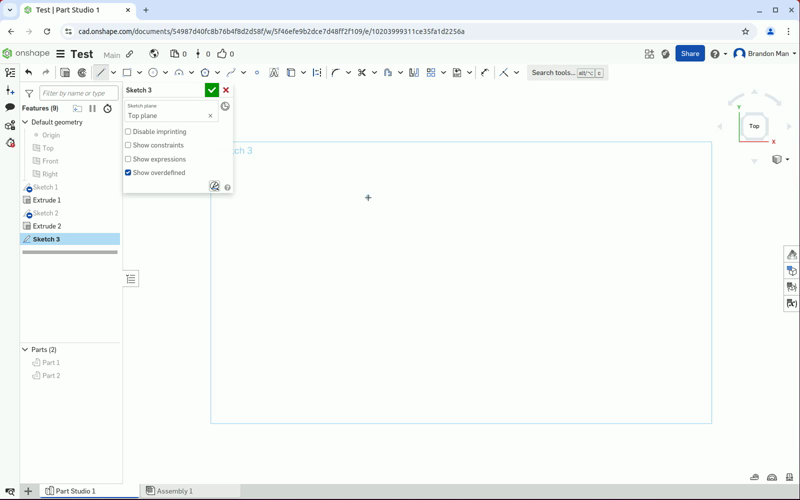
key_down(shift)
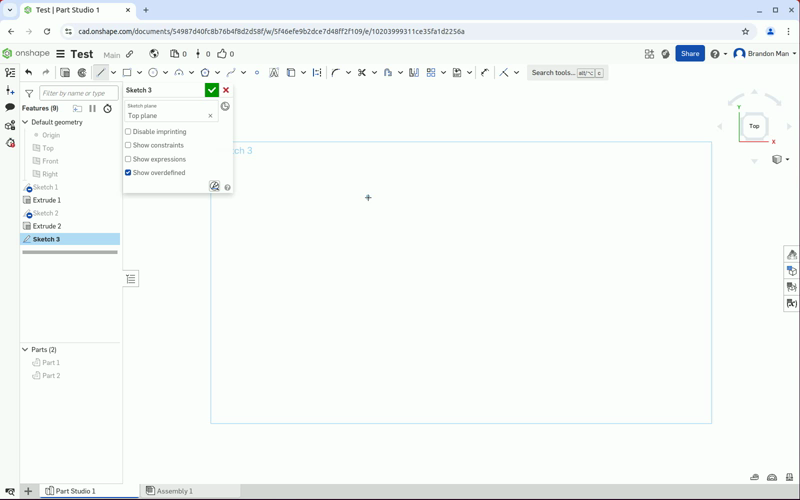
mouse_move(398, 197)
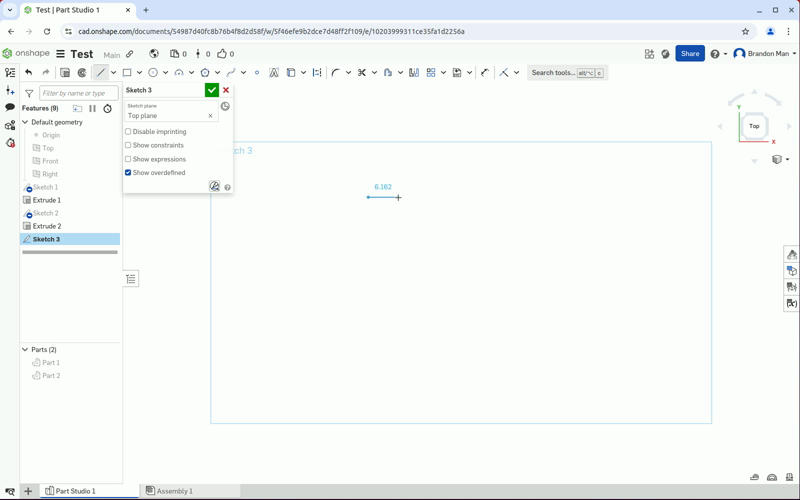
mouse_move(377, 197)
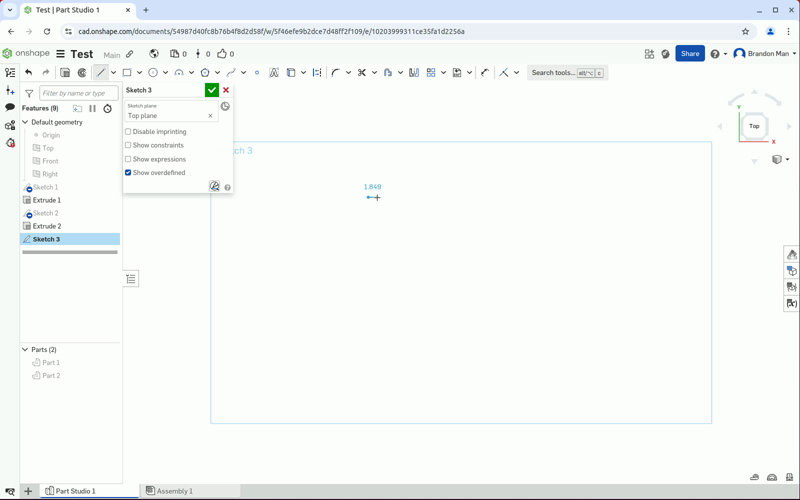
click(377, 197)
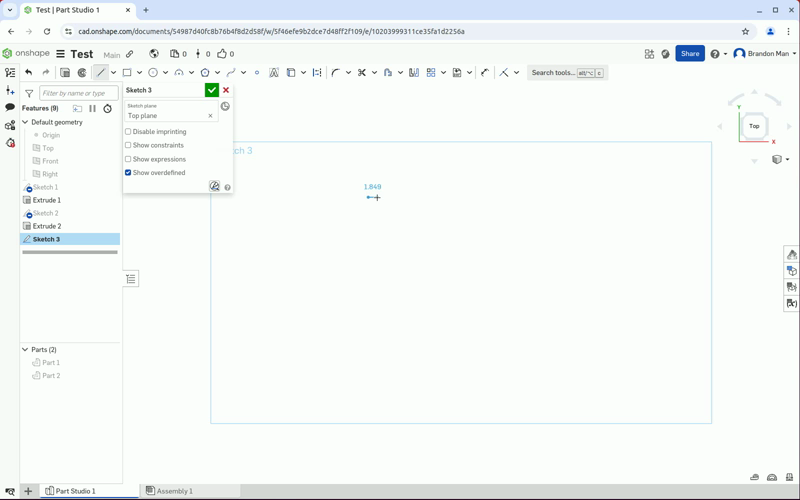
key_up(shift)
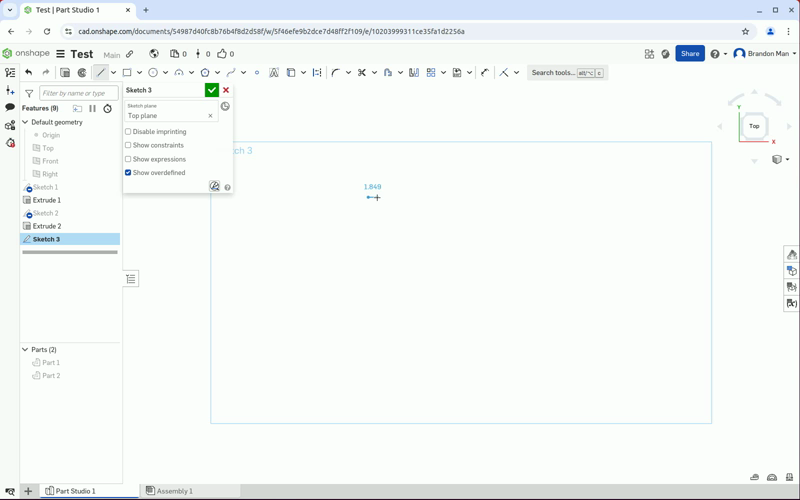
key_down(shift)
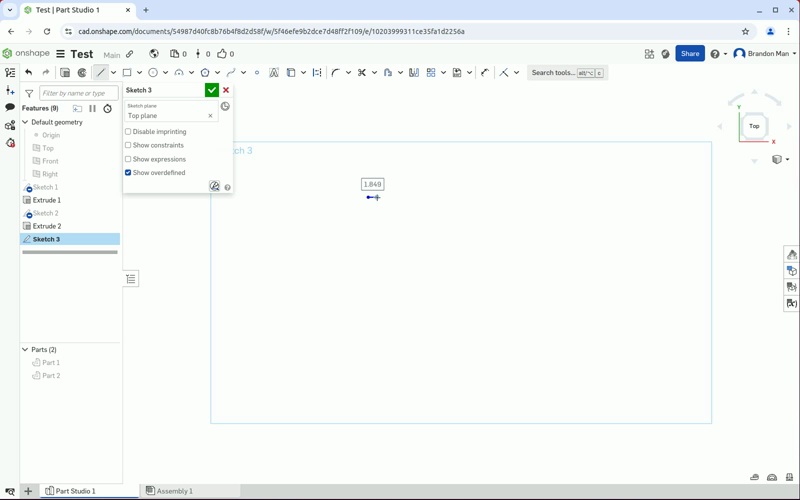
mouse_move(407, 197)
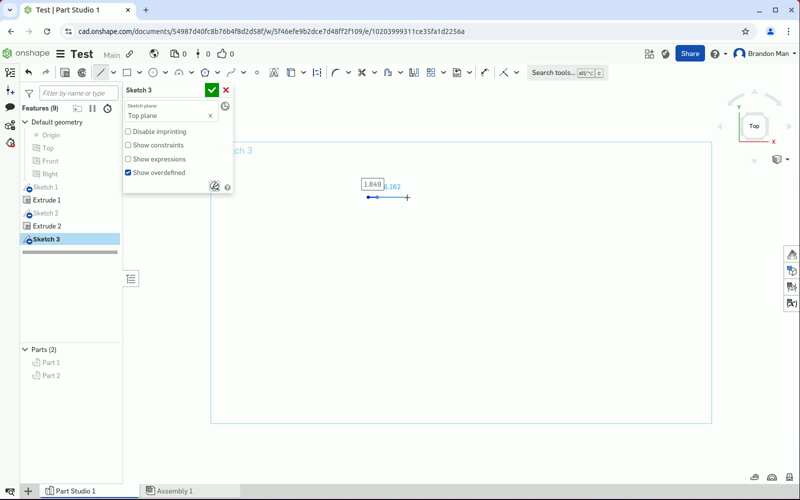
mouse_move(377, 184)
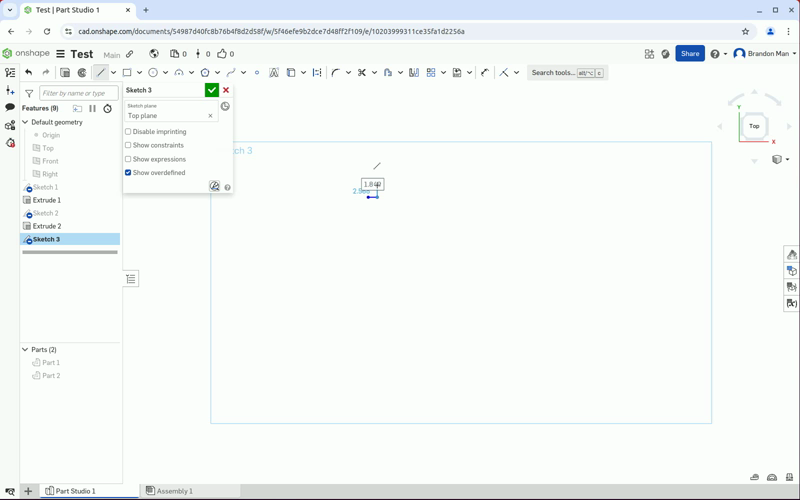
click(377, 184)
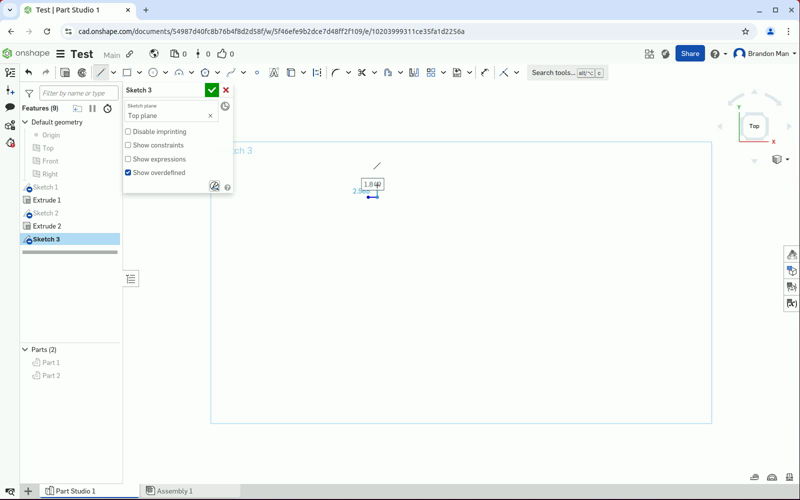
key_up(shift)
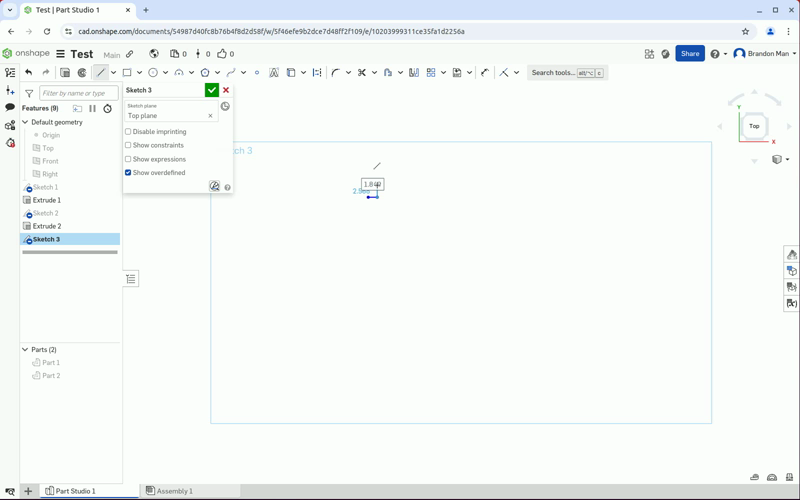
key_down(shift)
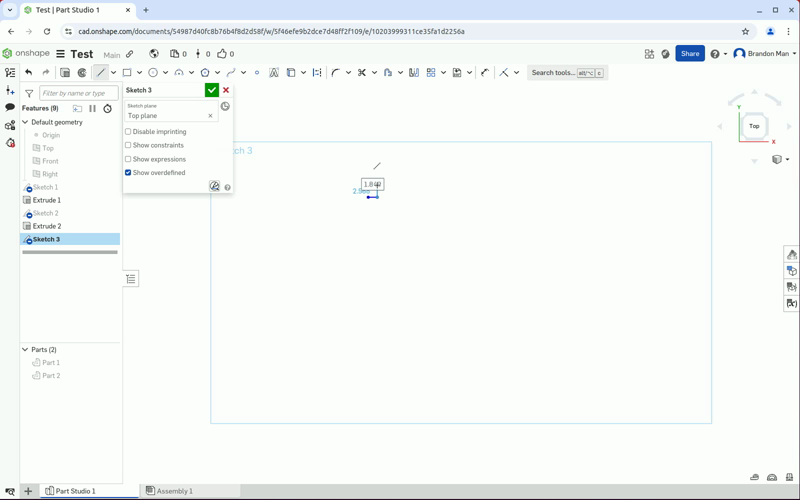
mouse_move(407, 184)
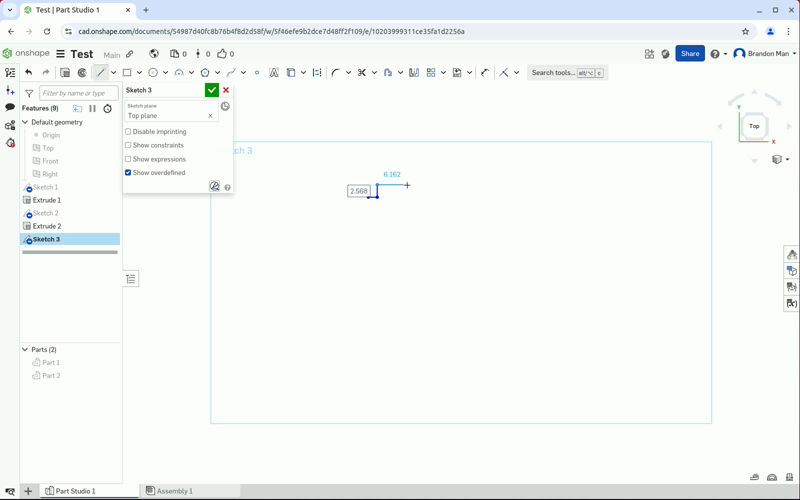
mouse_move(368, 184)
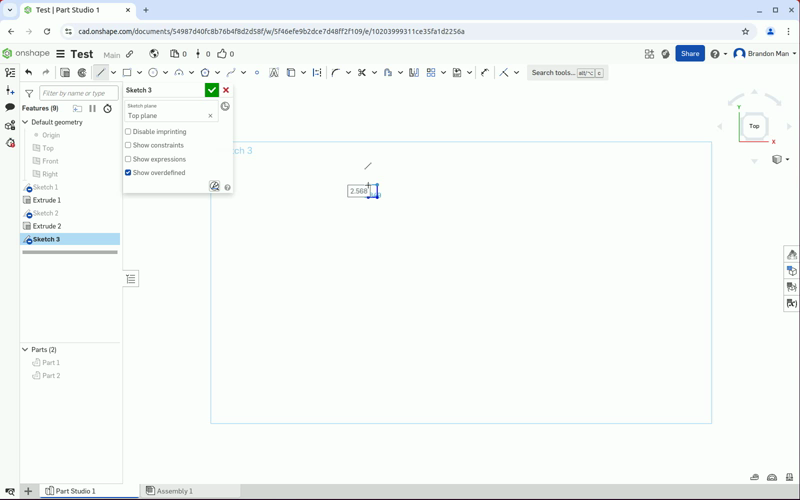
click(368, 184)
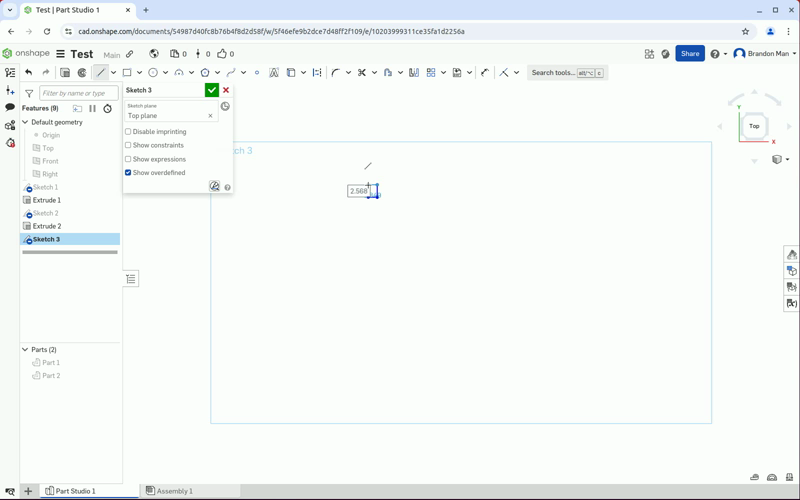
key_up(shift)
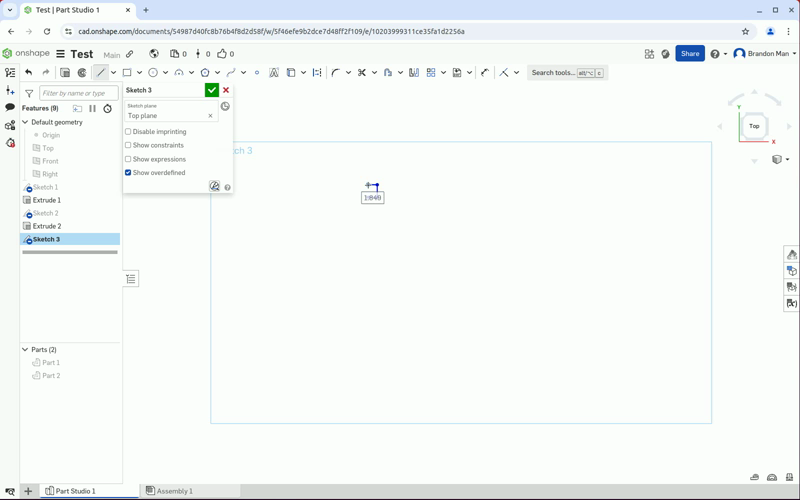
mouse_move(398, 184)
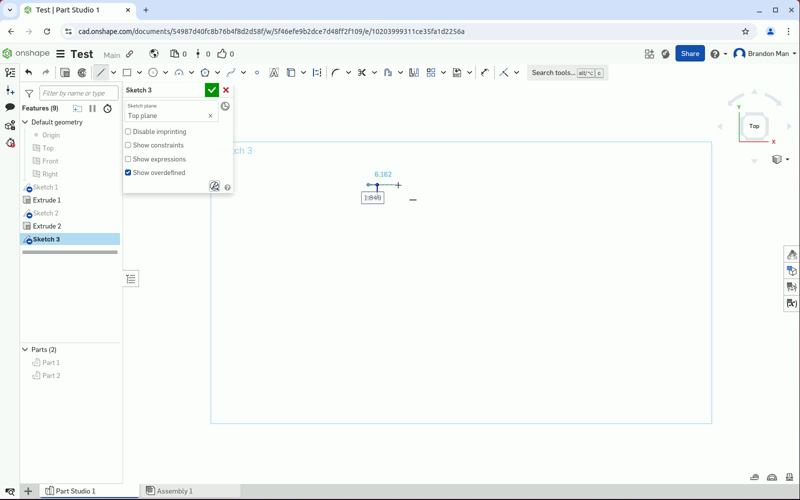
key_down(shift)
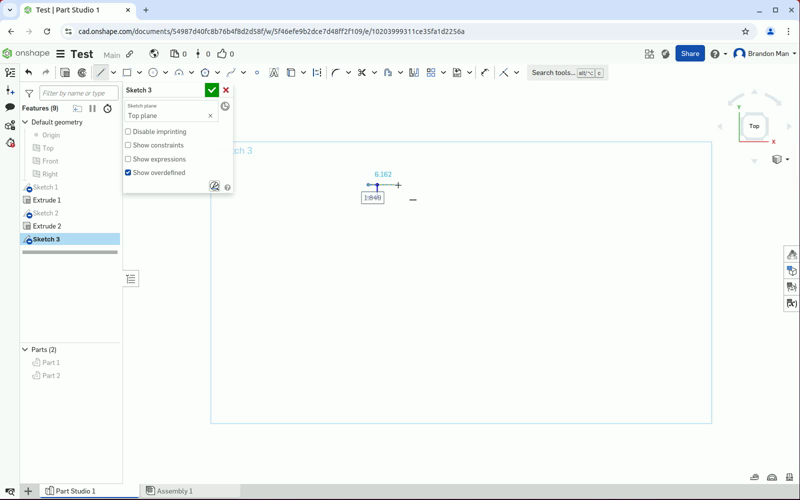
mouse_move(368, 197)
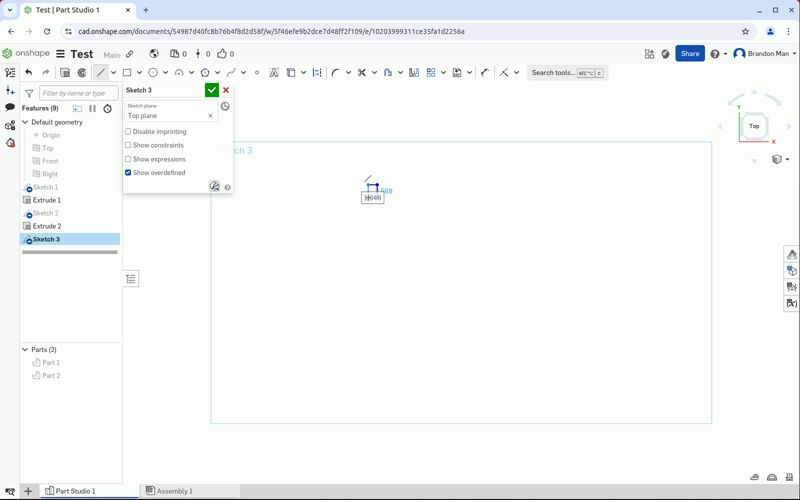
key_up(shift)
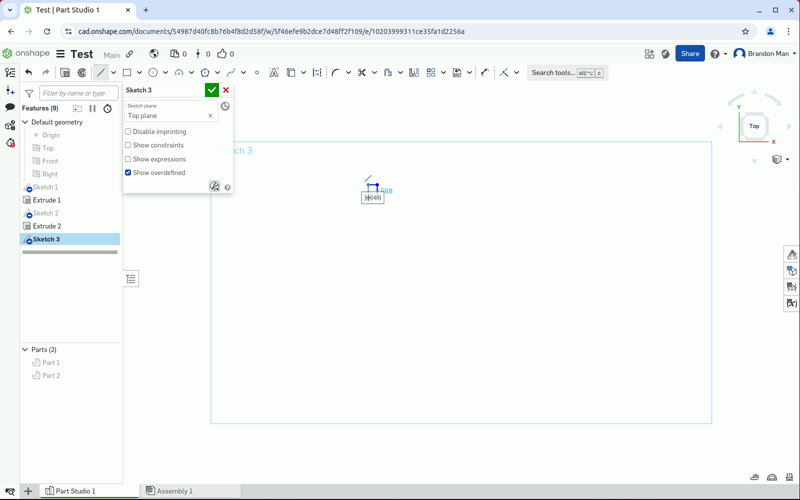
click(368, 197)
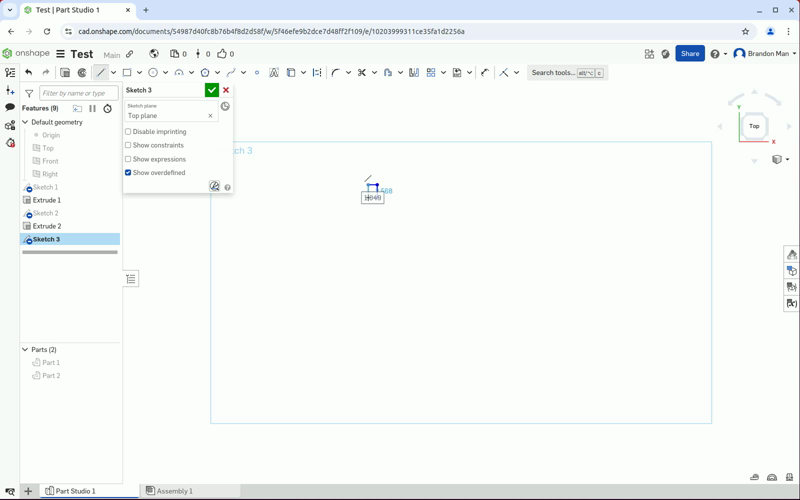
key(esc)
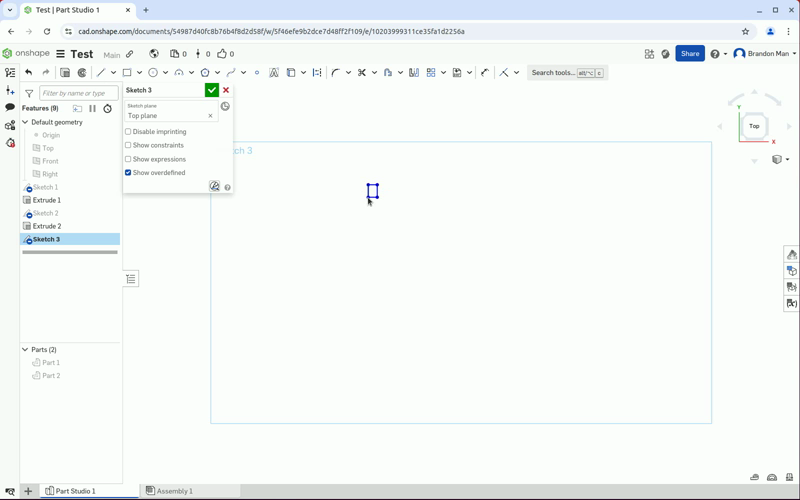
mouse_move(372, 193)
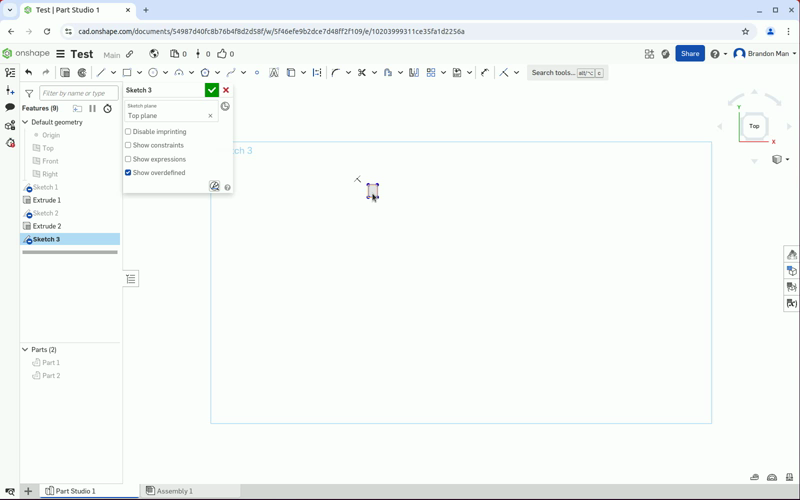
scroll(6)
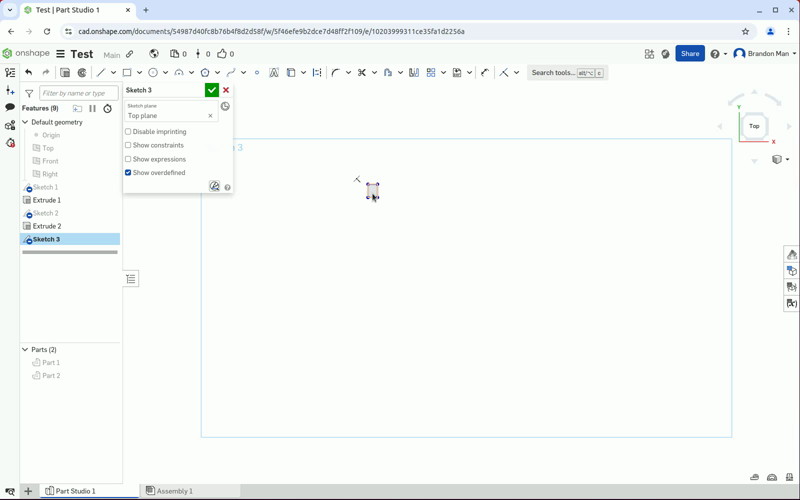
scroll(6)
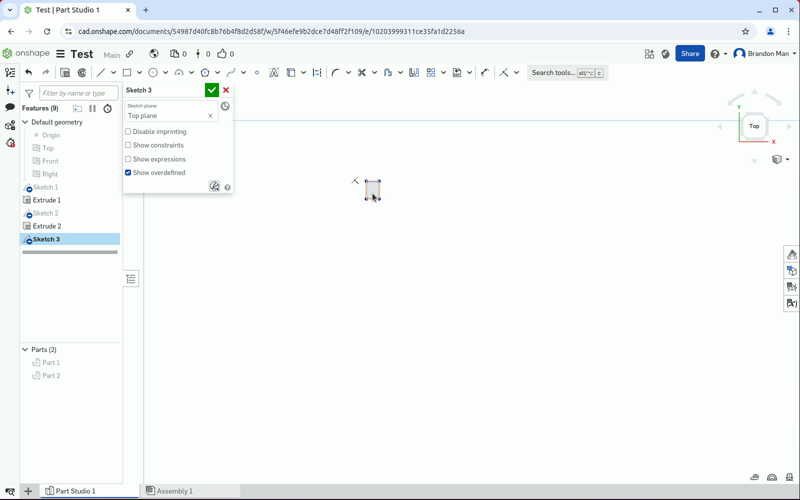
scroll(6)
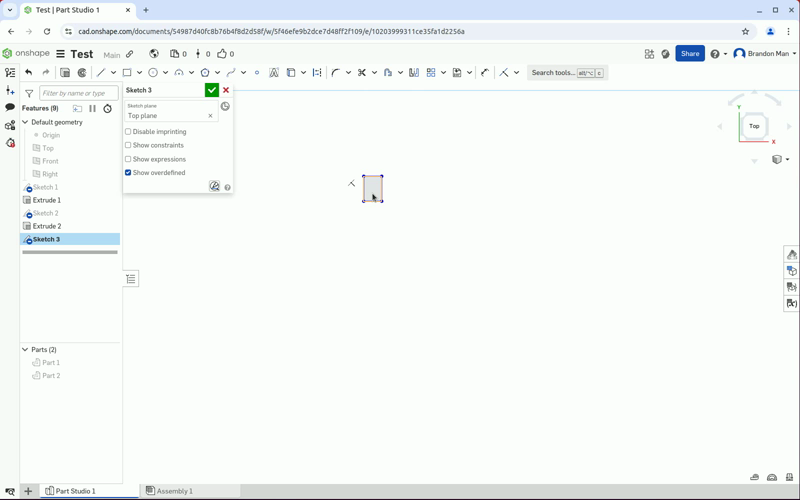
scroll(6)
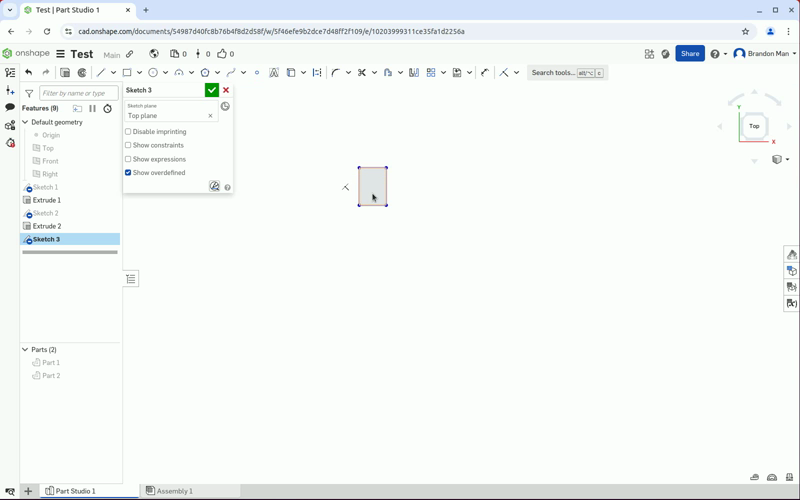
scroll(6)
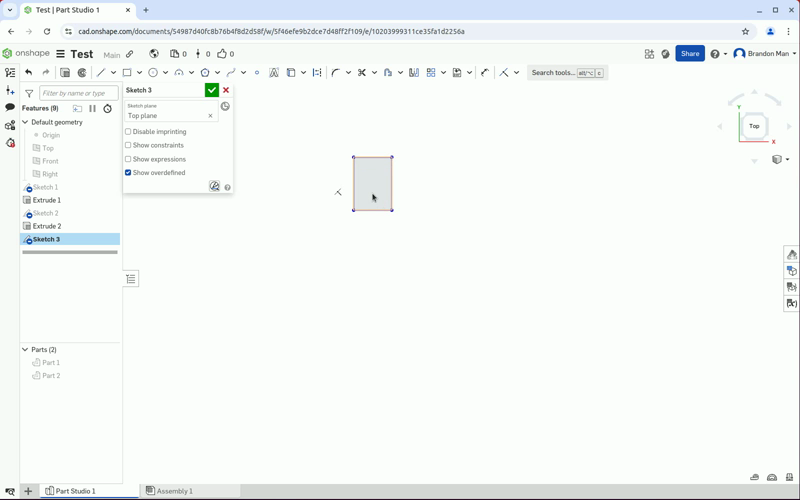
scroll(6)
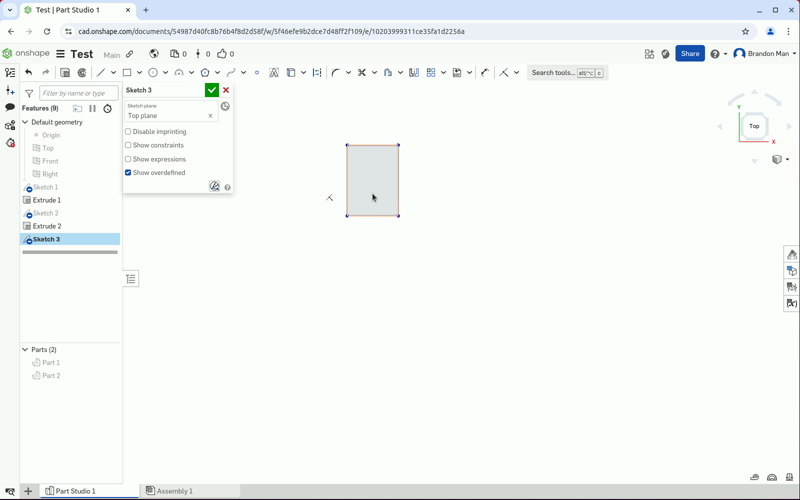
scroll(6)
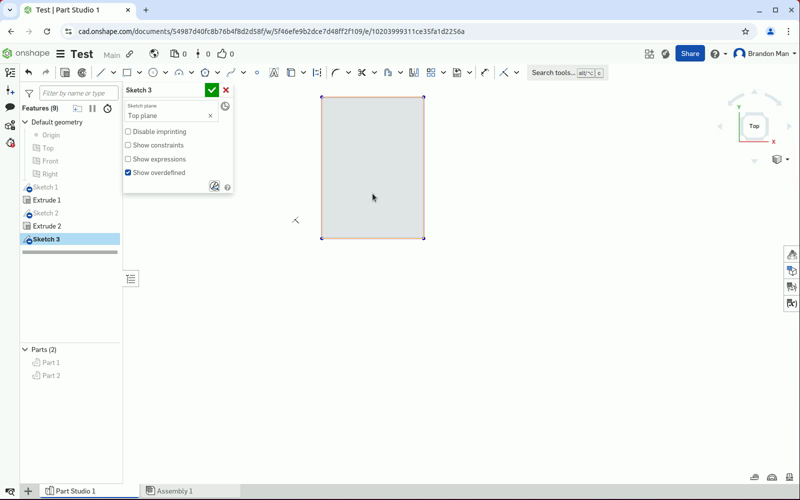
click(372, 193)
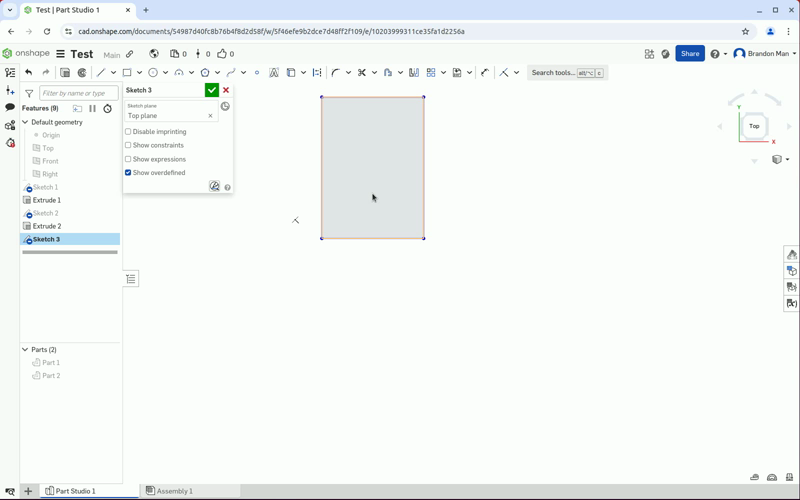
scroll(-6)
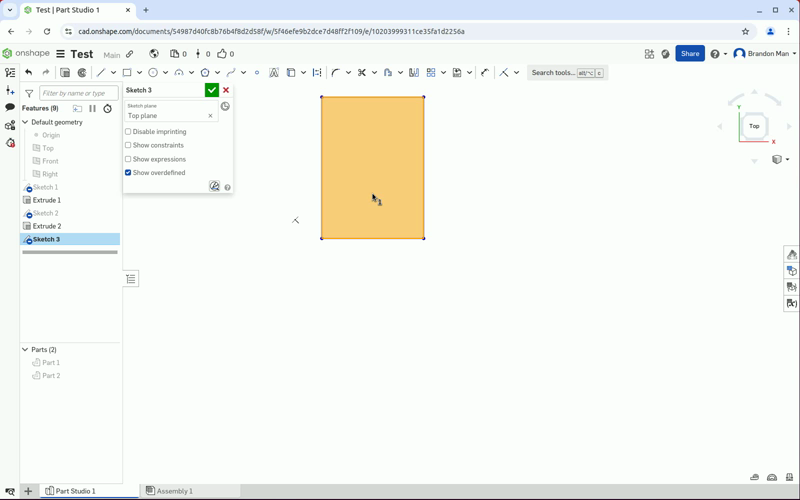
scroll(-6)
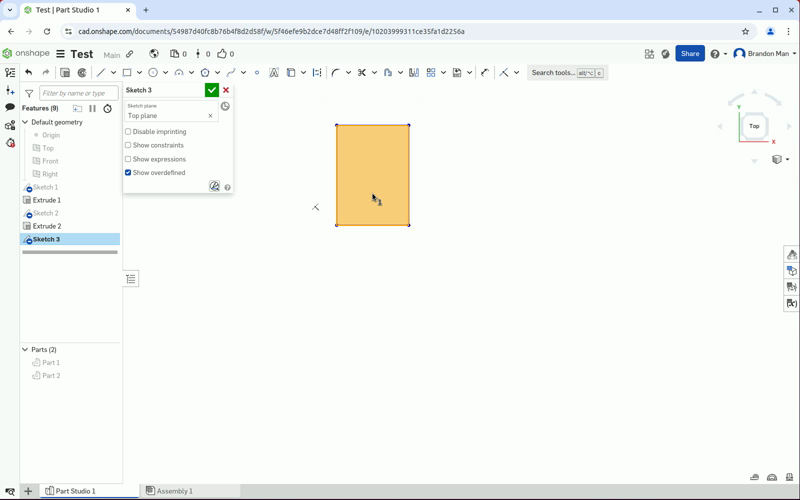
scroll(-6)
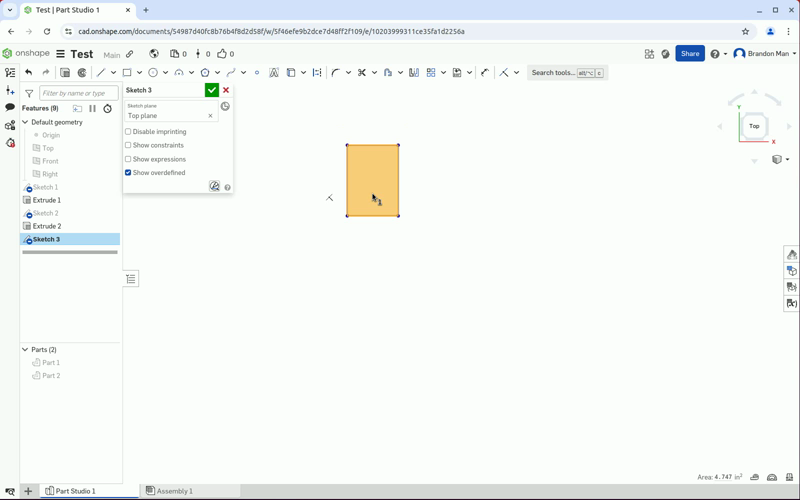
scroll(-6)
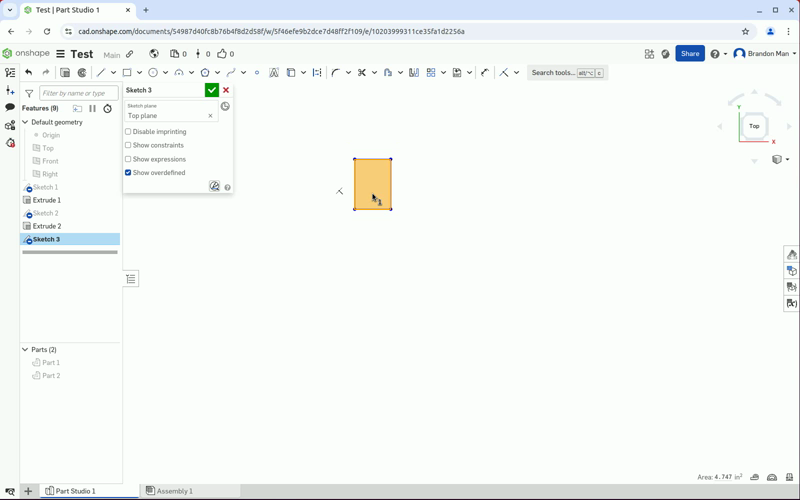
scroll(-6)
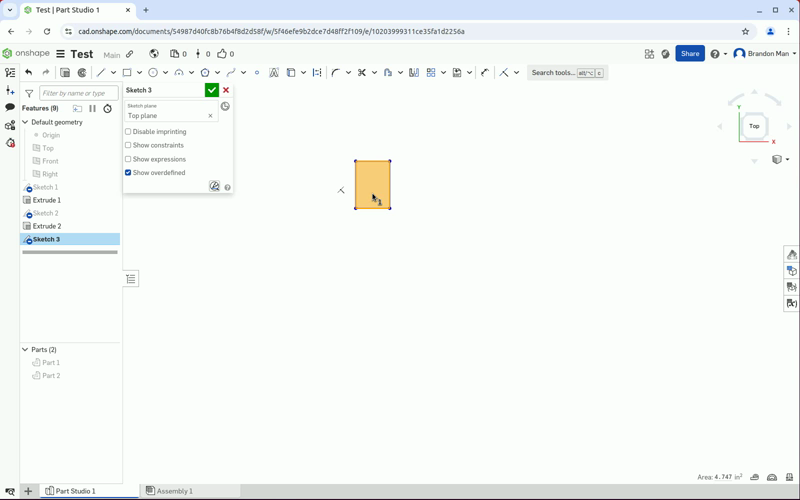
scroll(-6)
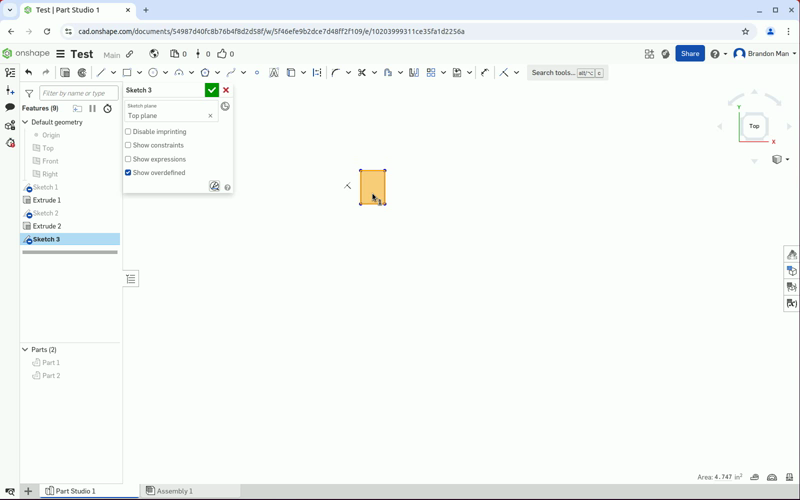
scroll(-6)
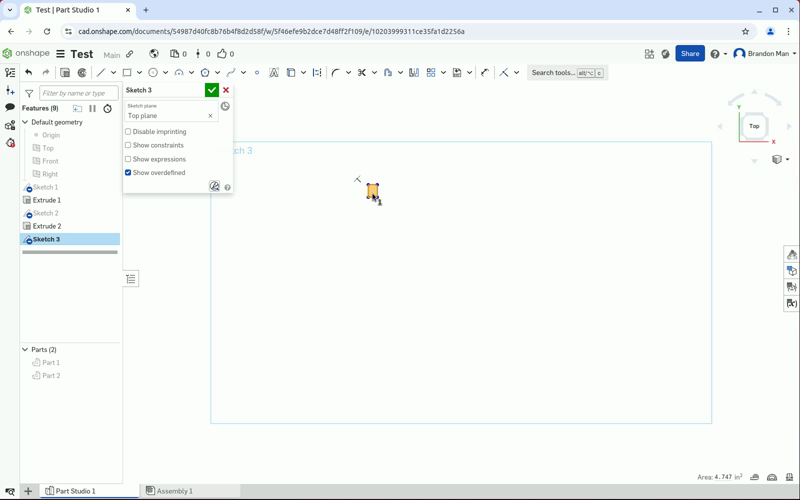
mouse_move(73, 352)
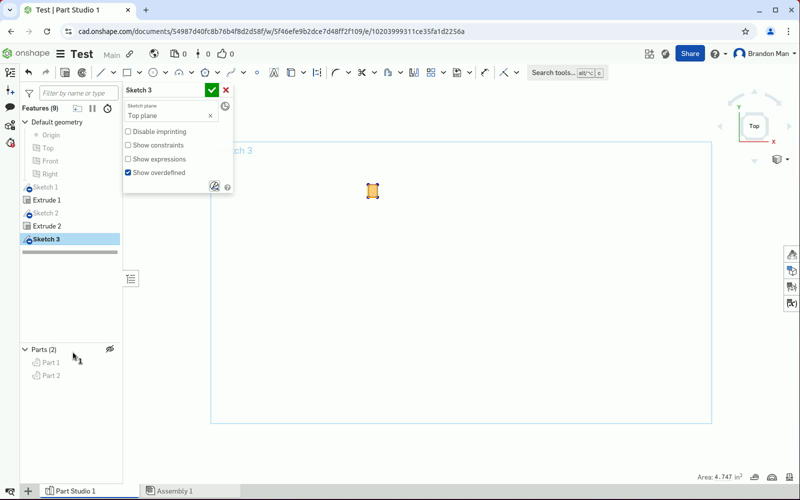
key(shift+y)
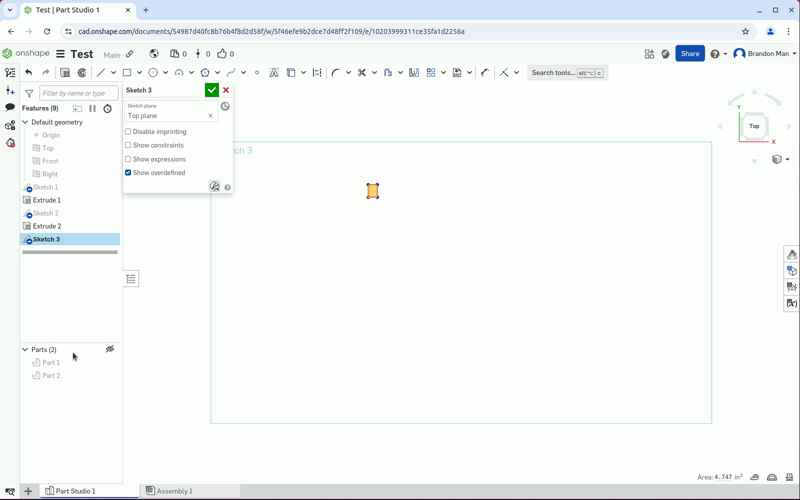
key(shift+e)
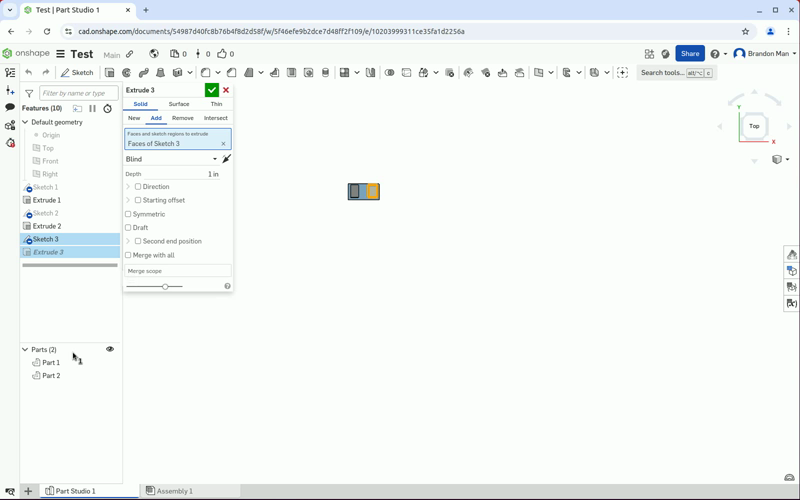
mouse_move(143, 106)
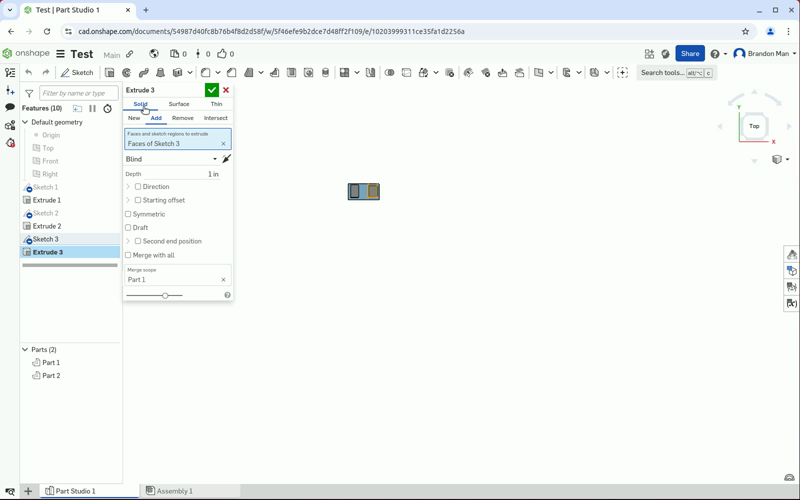
click(143, 106)
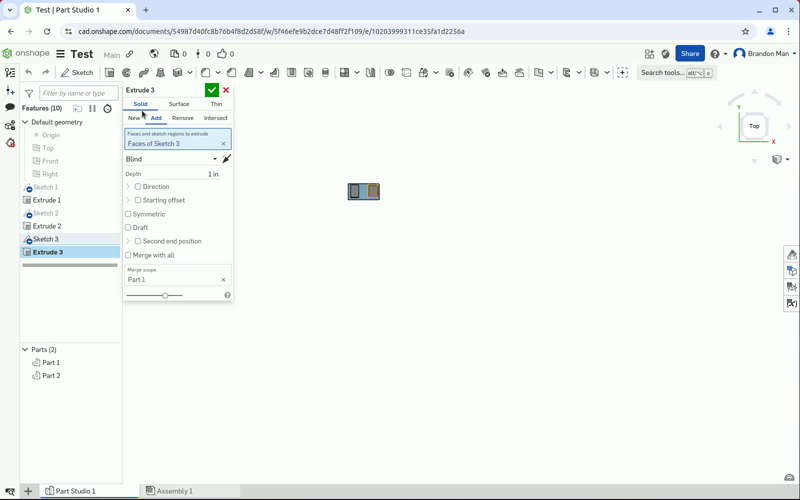
mouse_move(137, 120)
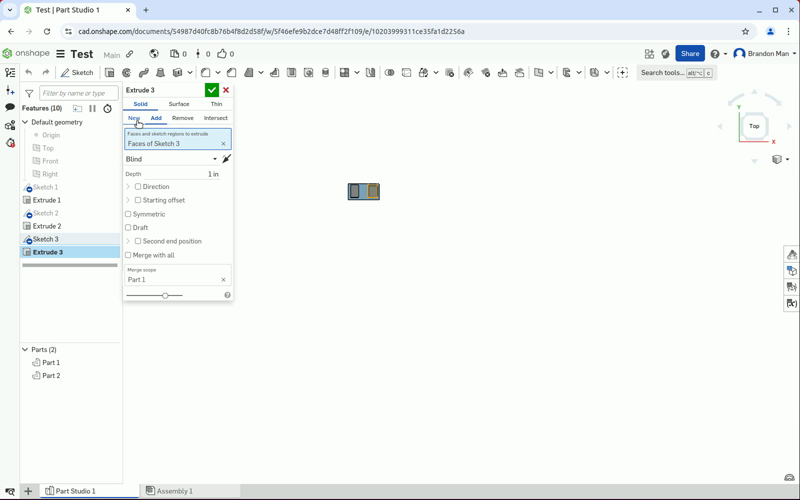
click(137, 120)
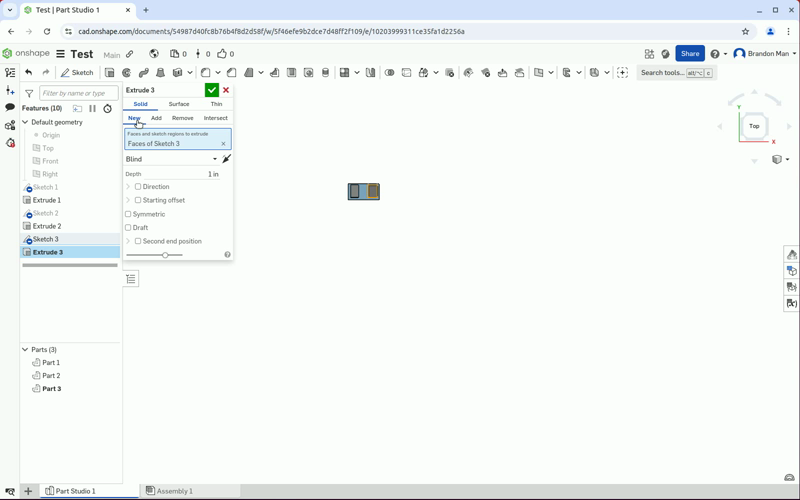
key(tab, 4)
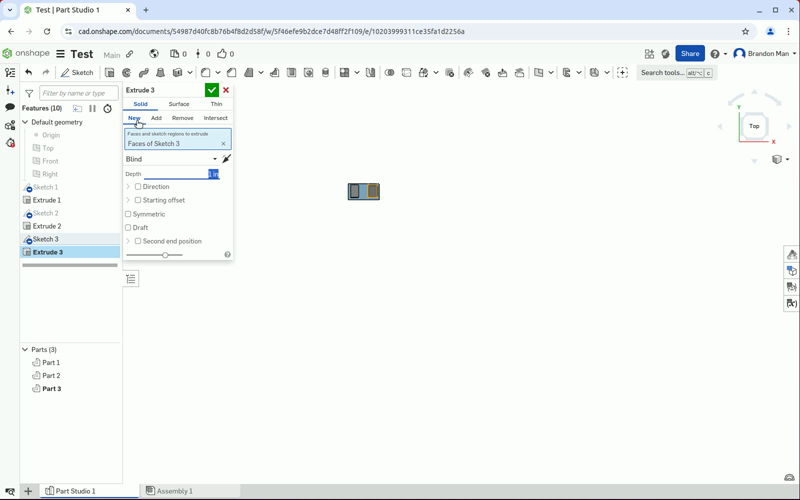
text(3.129)
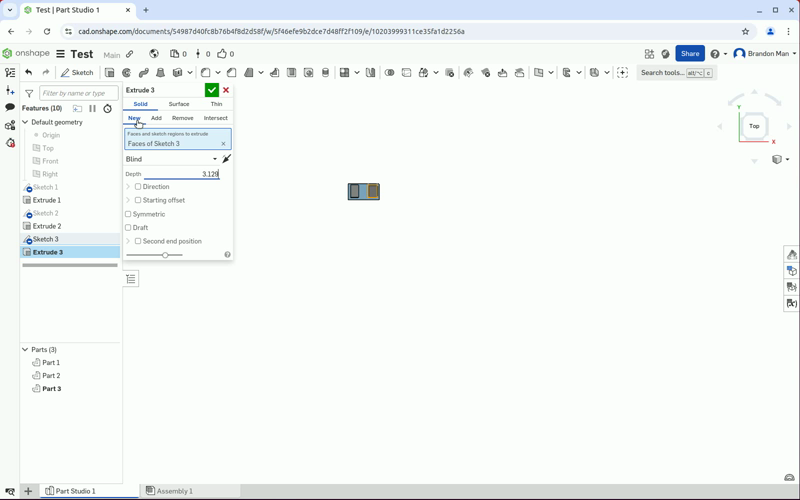
key(enter)
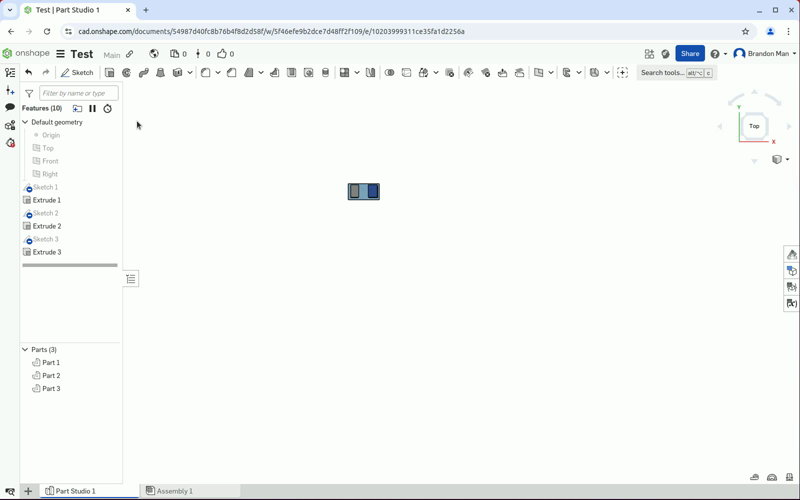
key(shift+h)
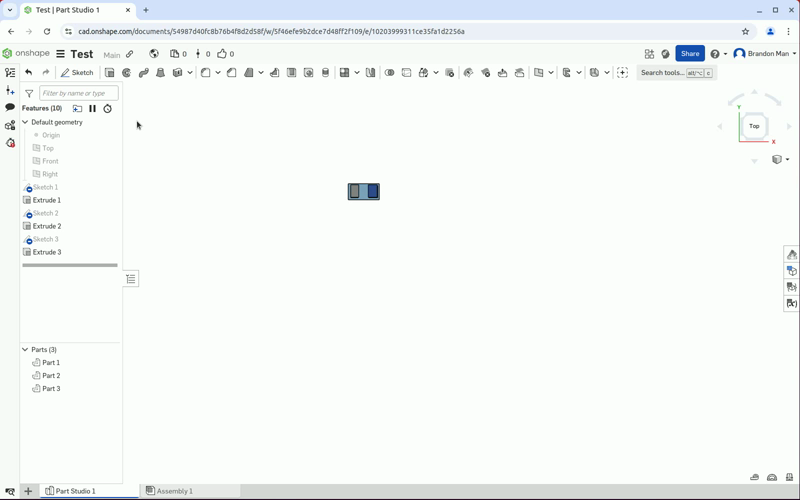
key(shift+h)
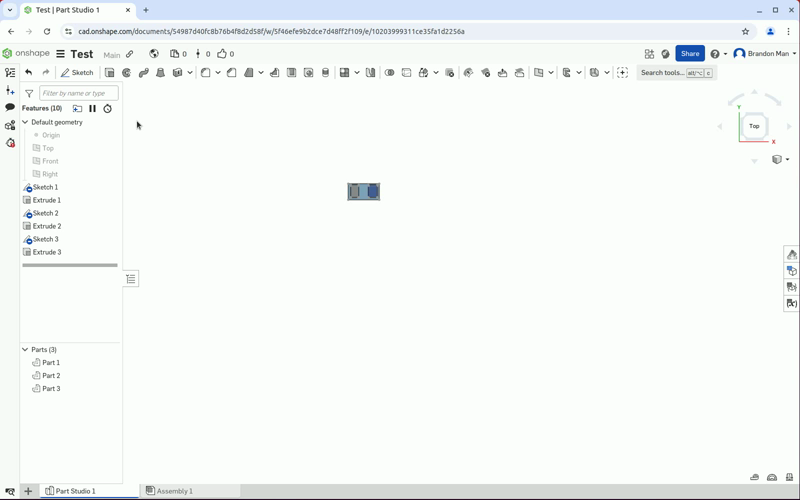
key(shift+7)
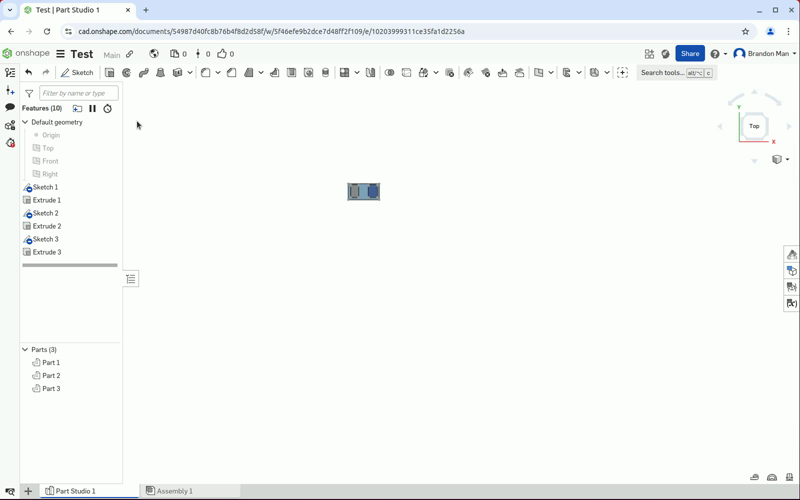
key(up, 3)
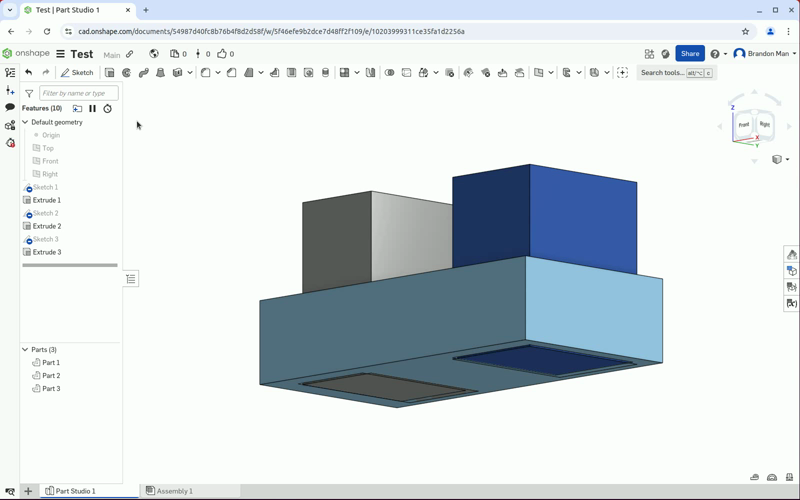
key(left, 3)
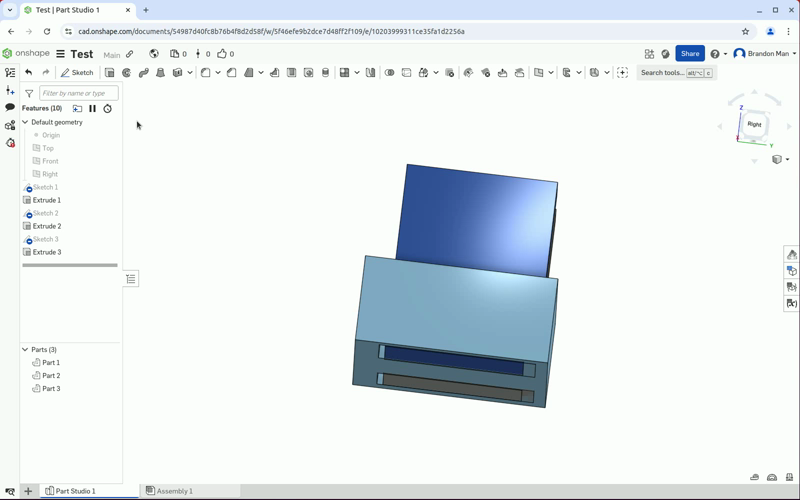
key(right, 3)
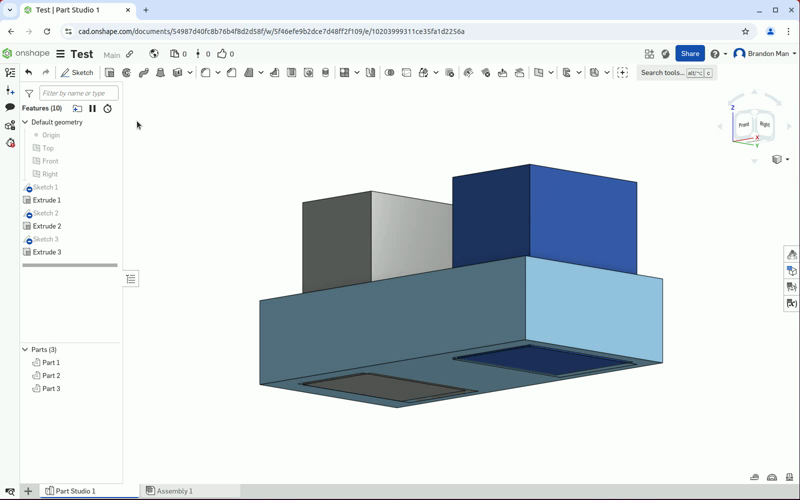
key(down, 3)
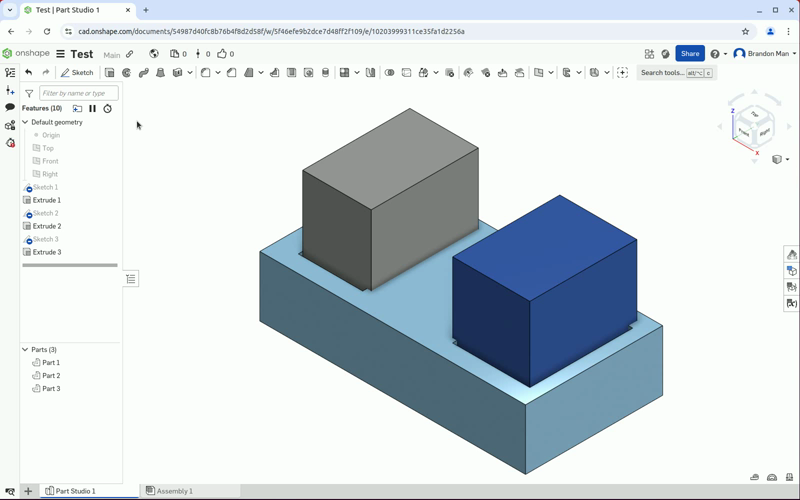
mouse_move(73, 189)
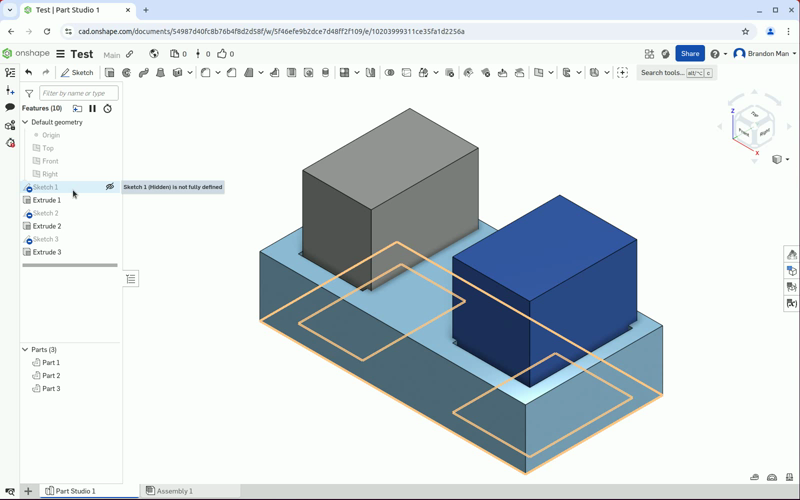
click(73, 189)